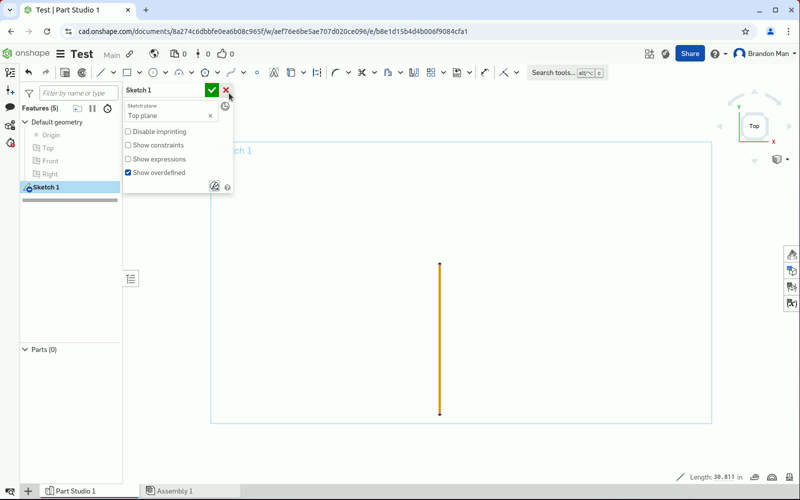
key(shift+h)
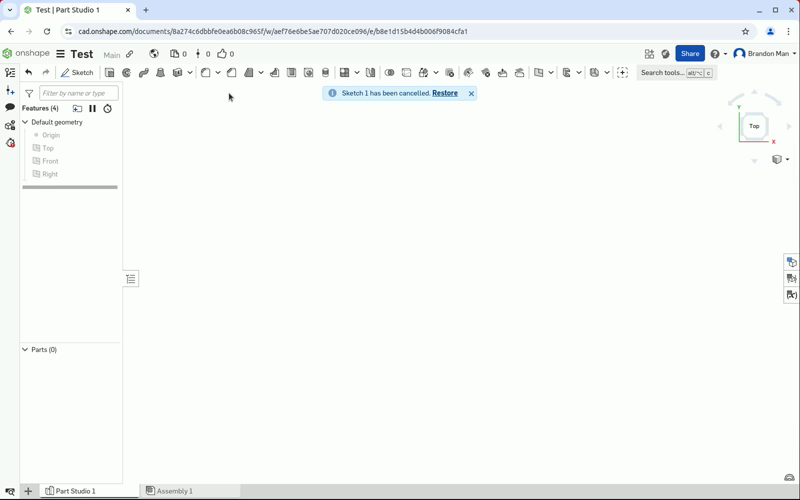
mouse_move(73, 352)
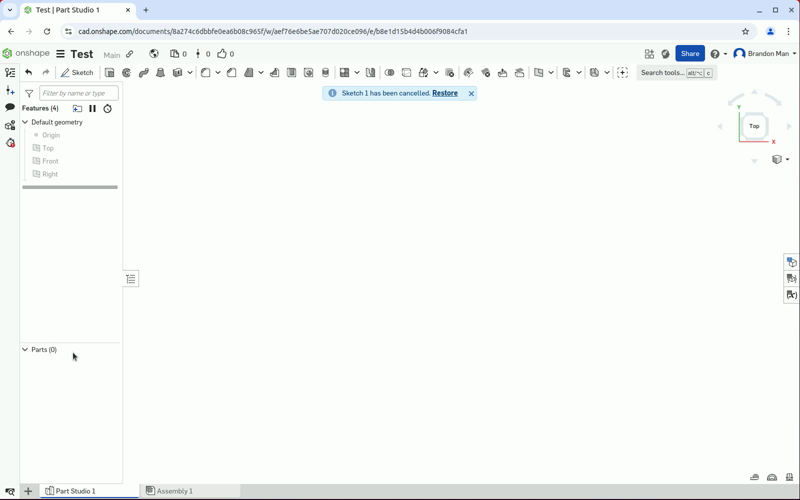
key(y)
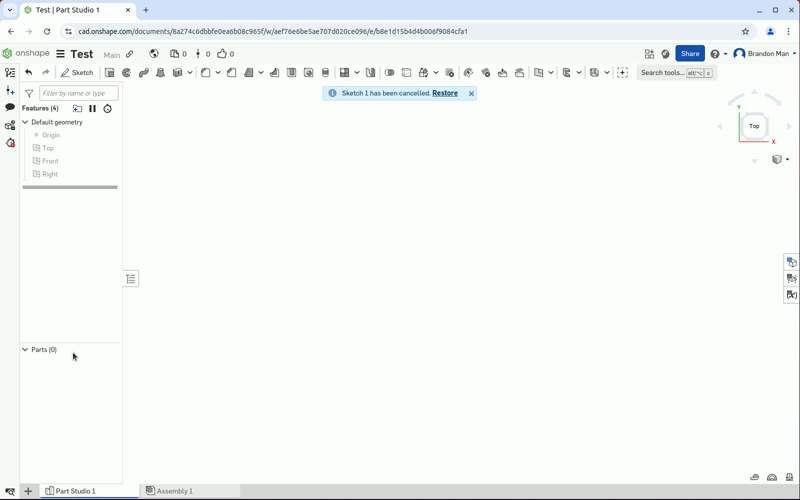
key(shift+p)
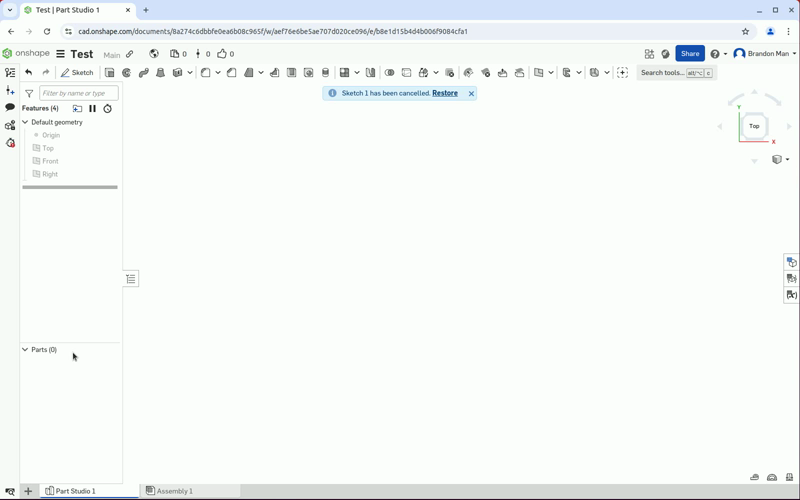
key(space)
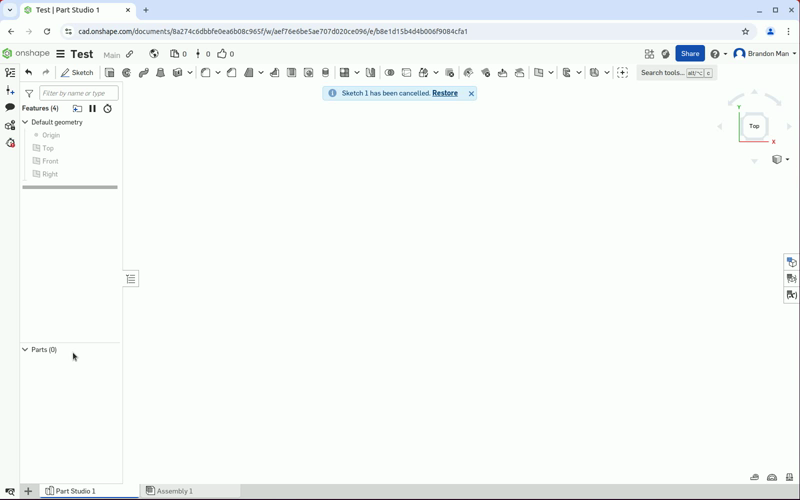
key_down(shift)
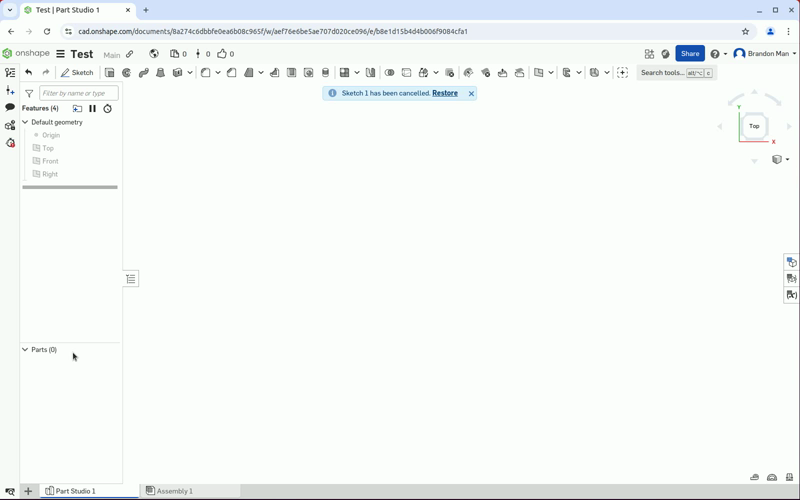
key(up)
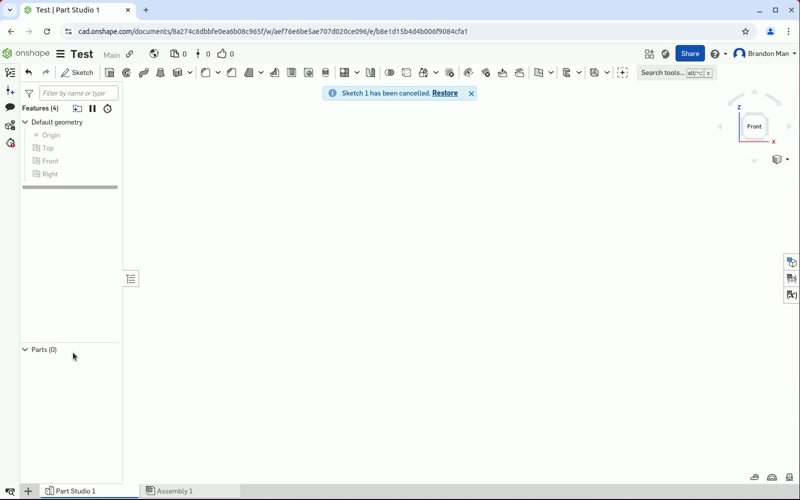
key_up(shift)
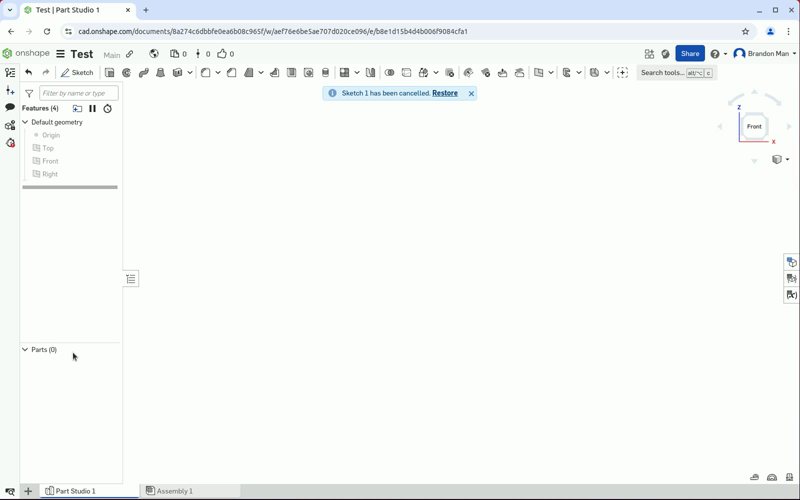
key(space)
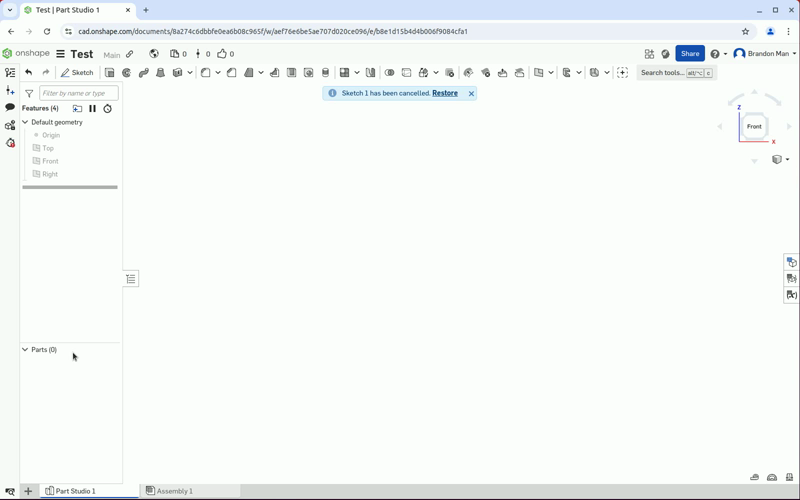
key_down(shift)
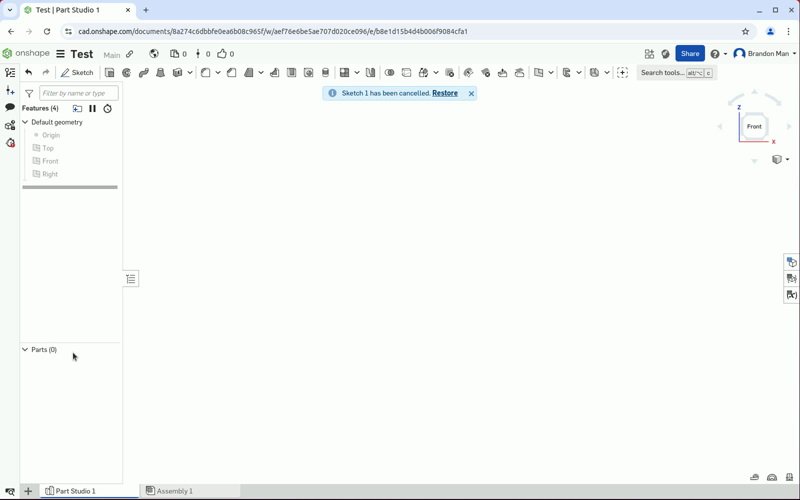
key(left)
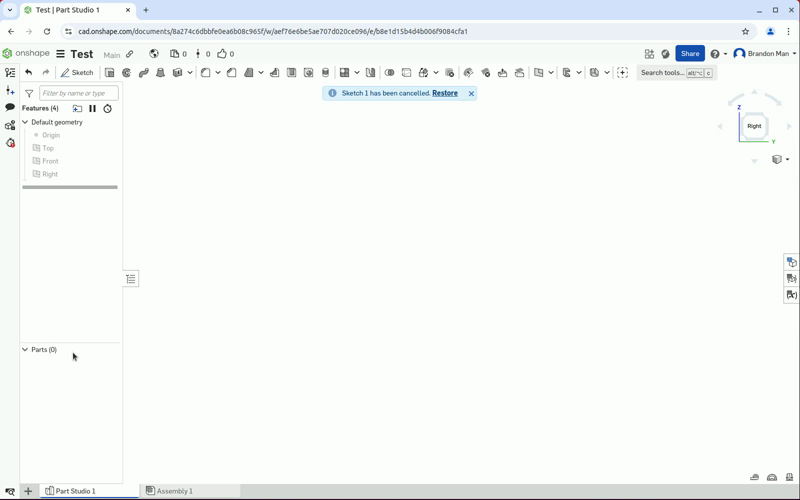
key_up(shift)
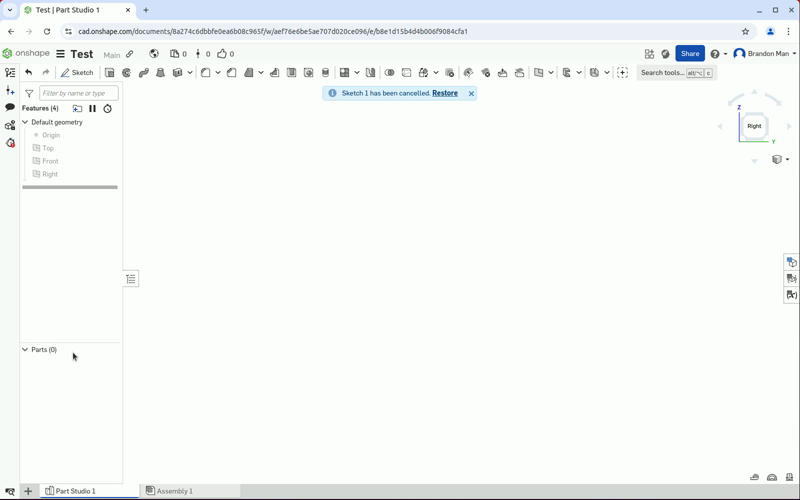
mouse_move(73, 352)
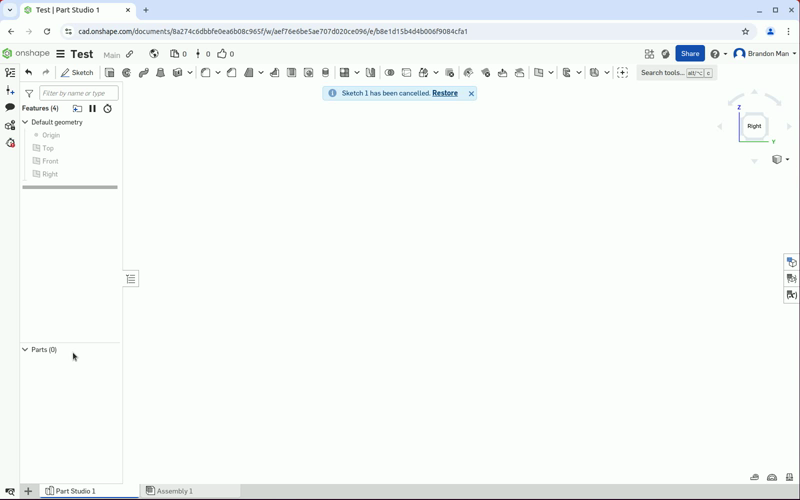
key(shift+y)
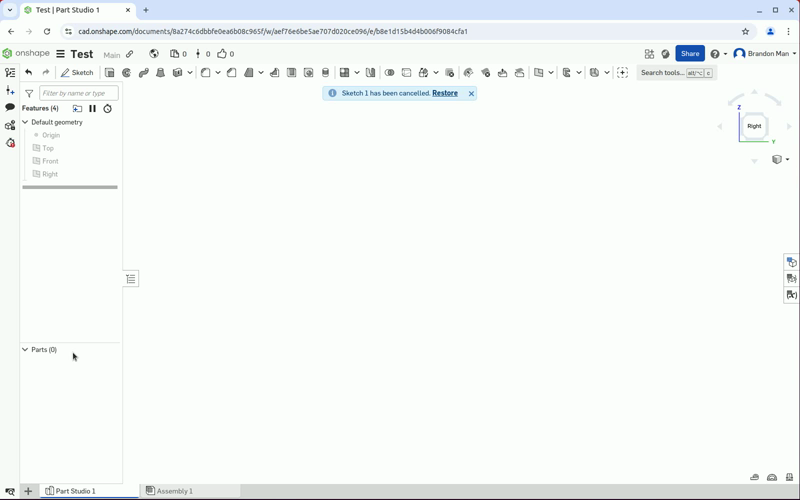
key(shift+s)
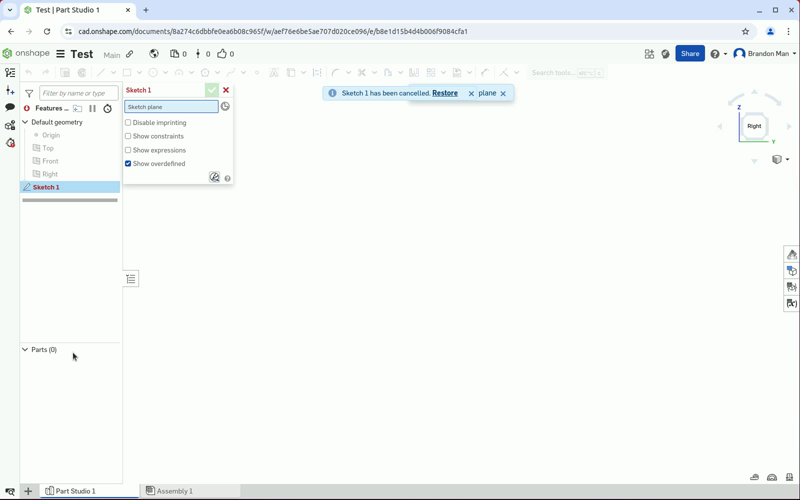
mouse_move(73, 176)
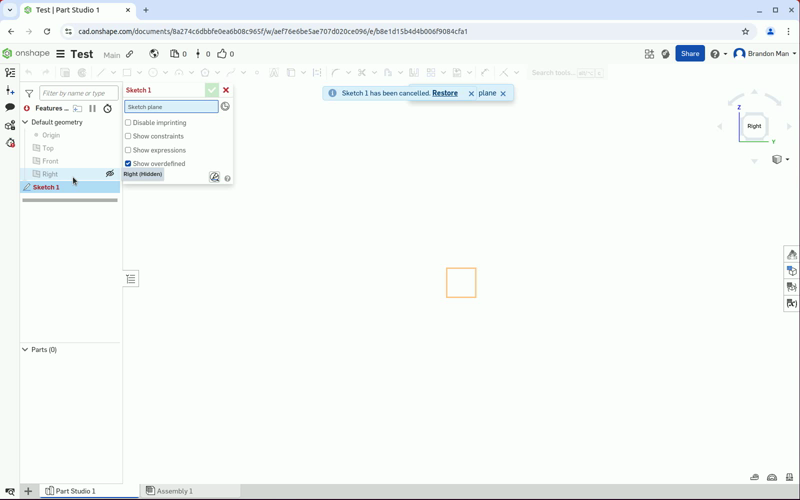
click(73, 176)
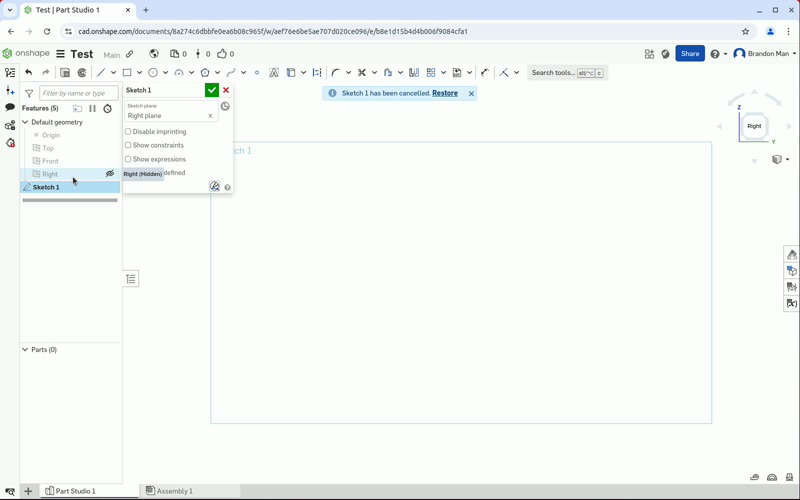
mouse_move(73, 352)
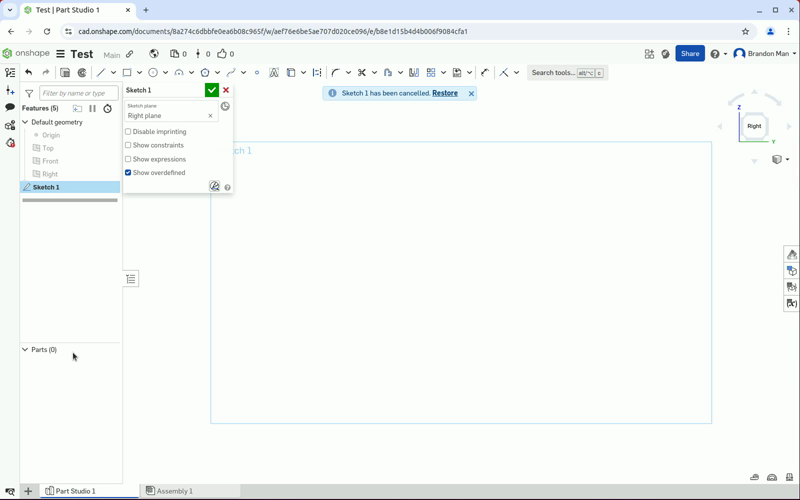
key(y)
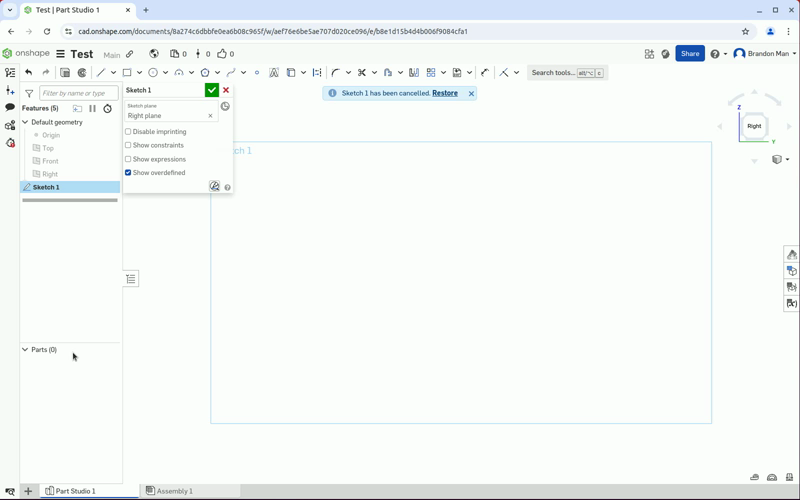
key(c)
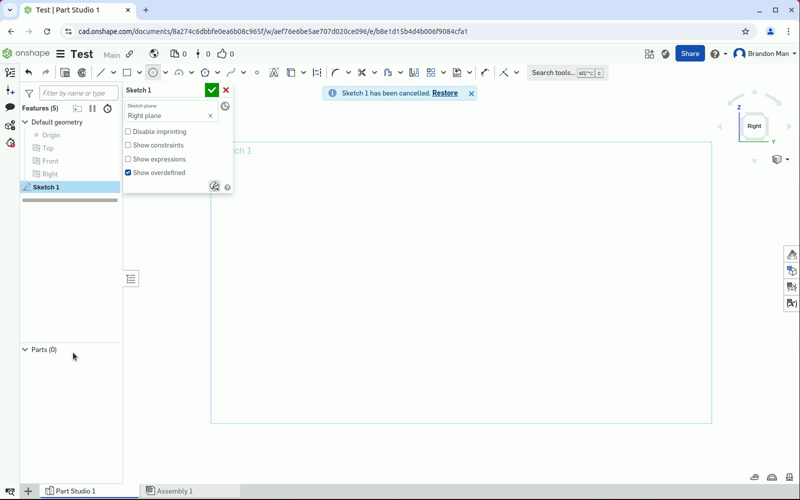
key_down(shift)
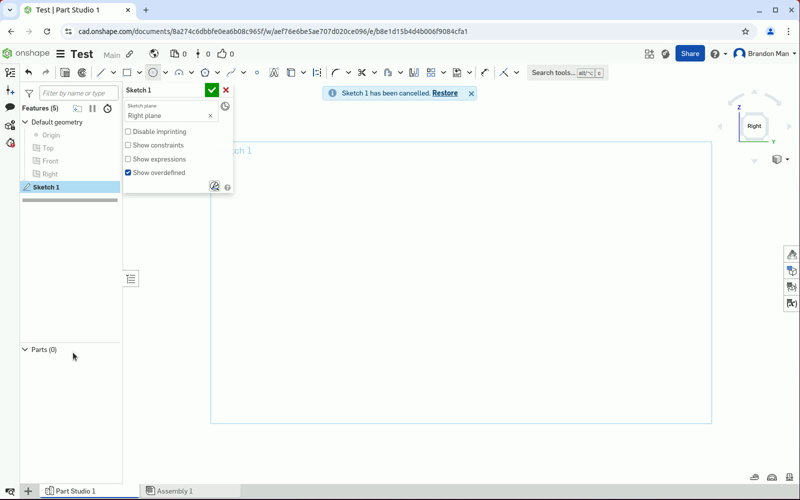
mouse_move(461, 282)
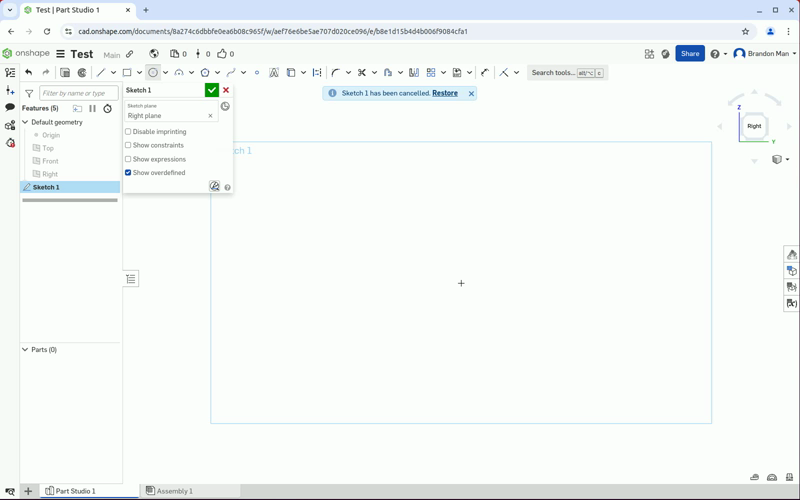
click(461, 282)
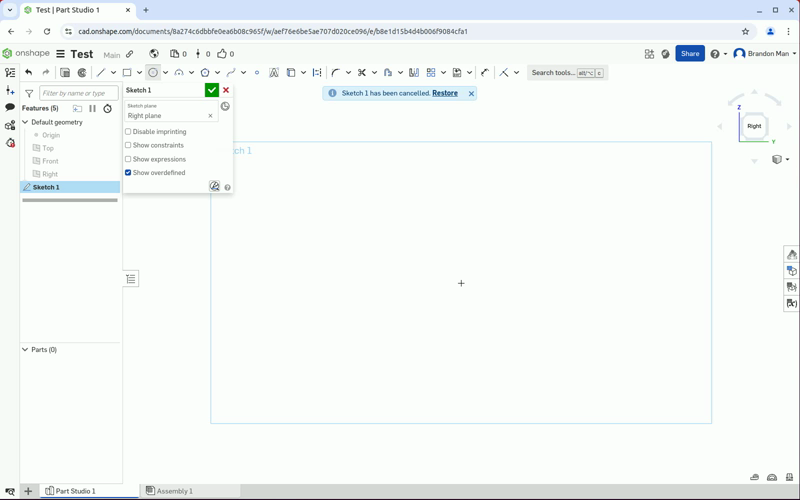
key_up(shift)
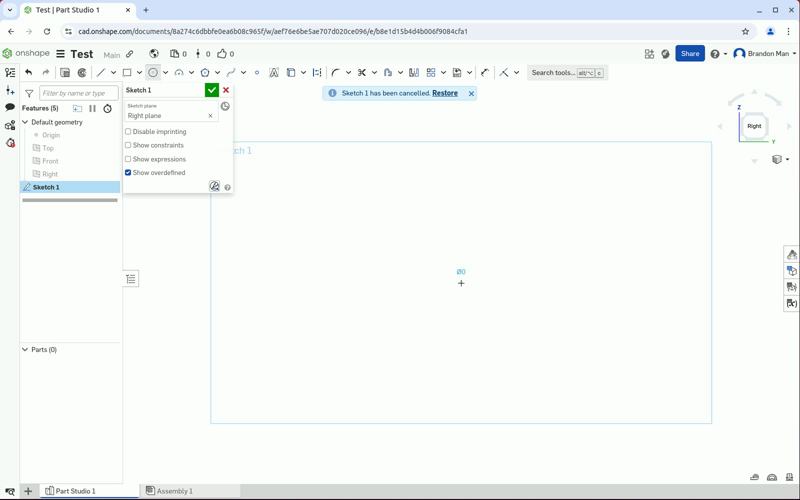
mouse_move(526, 282)
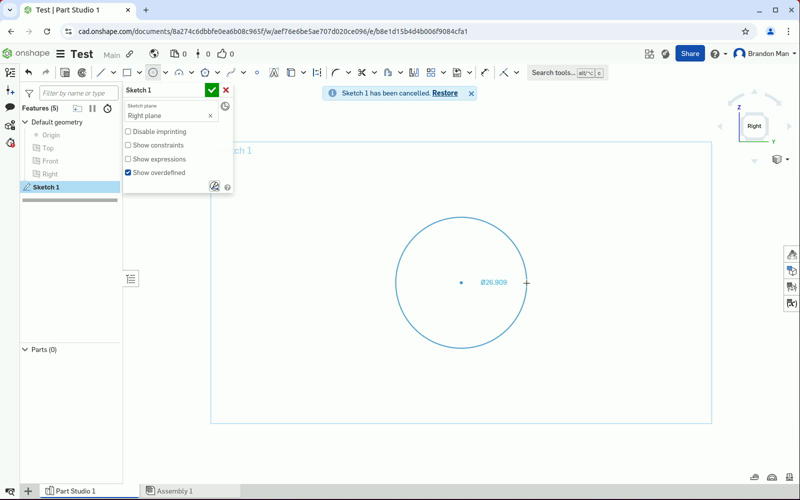
click(526, 282)
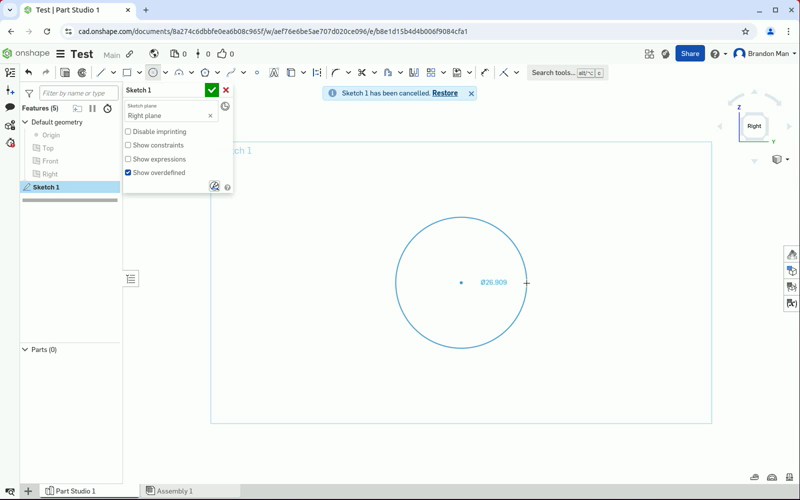
key(esc)
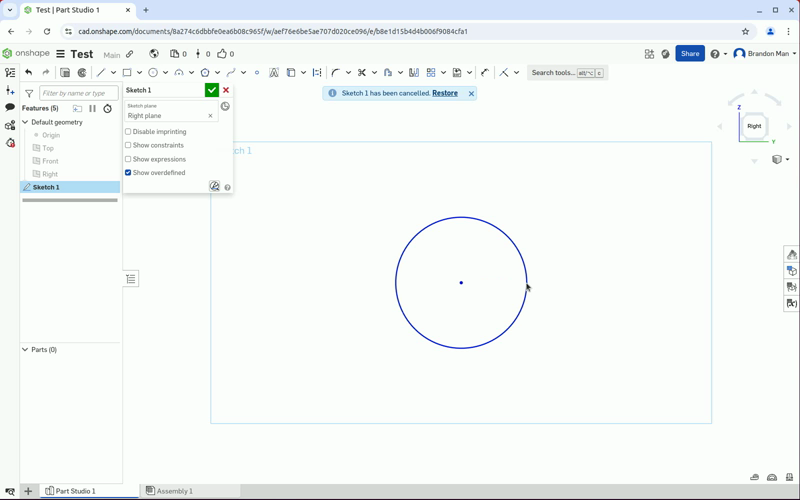
key(c)
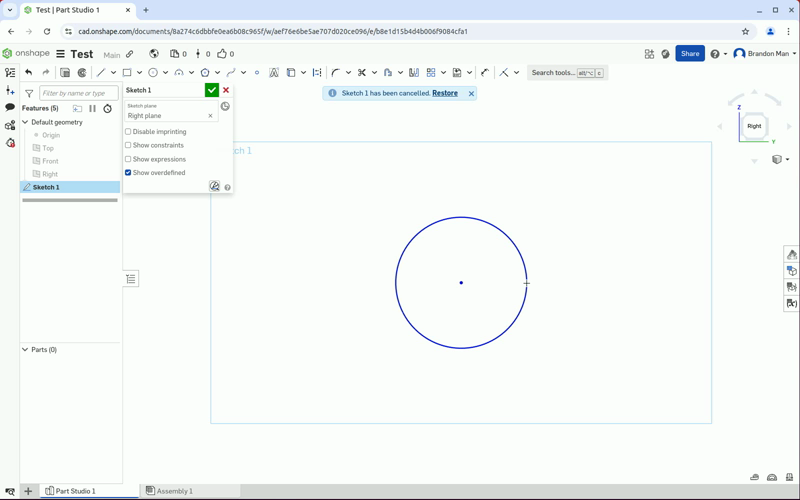
key_down(shift)
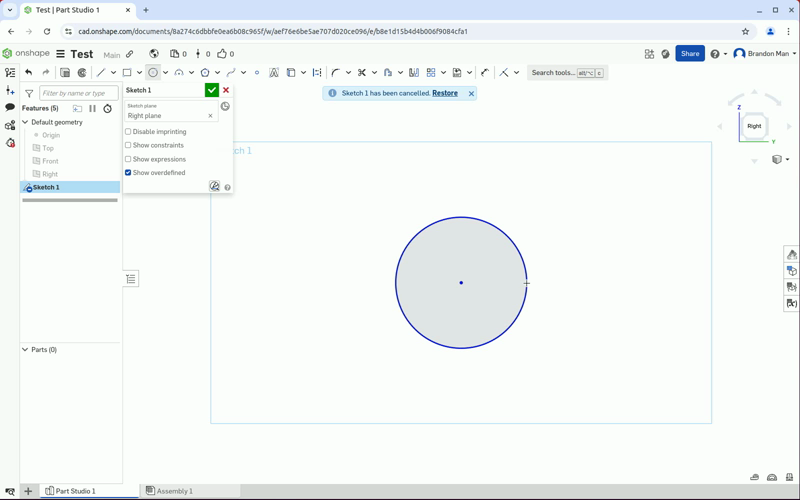
mouse_move(424, 319)
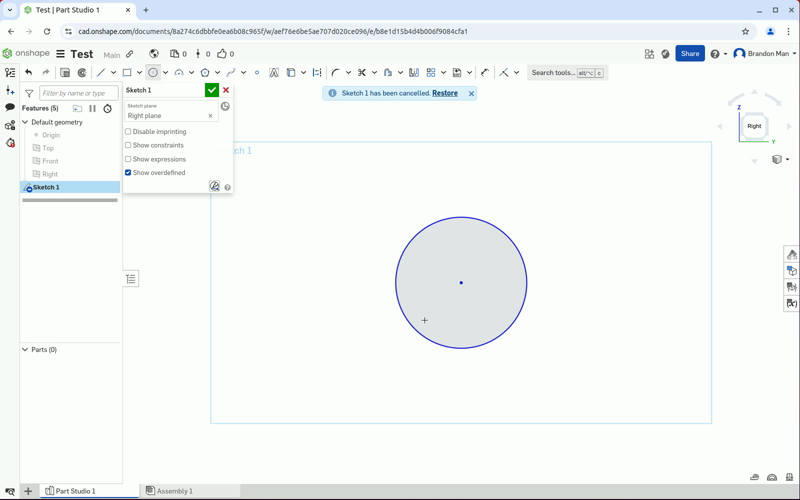
click(424, 319)
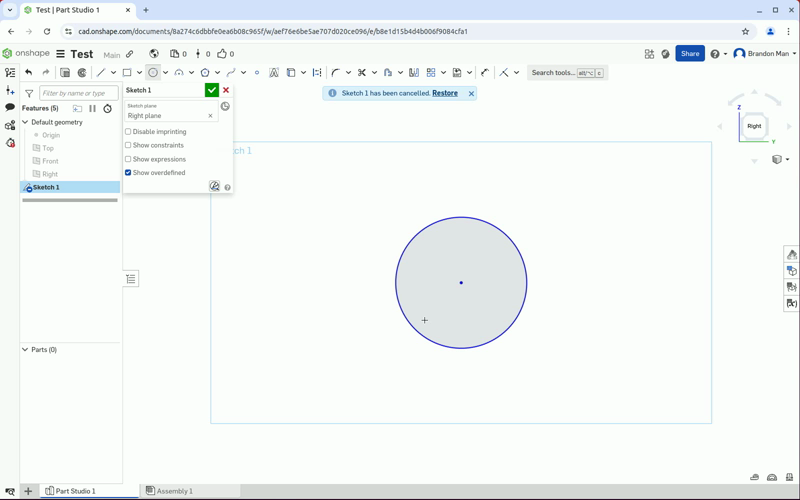
key_up(shift)
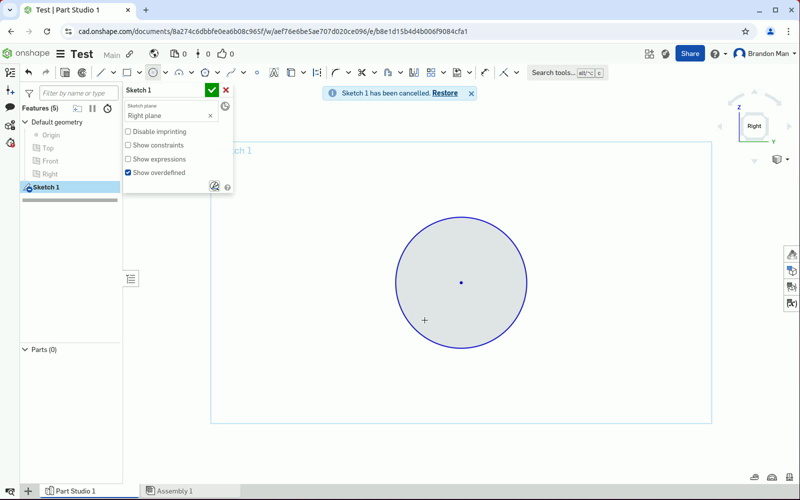
mouse_move(432, 319)
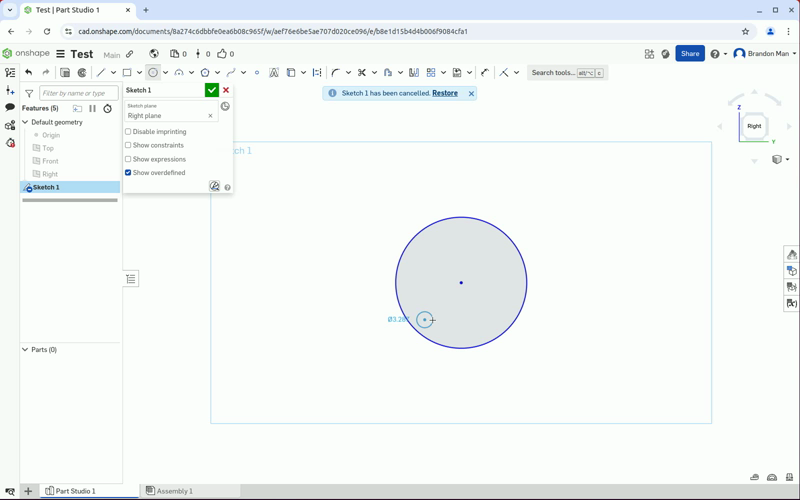
click(432, 319)
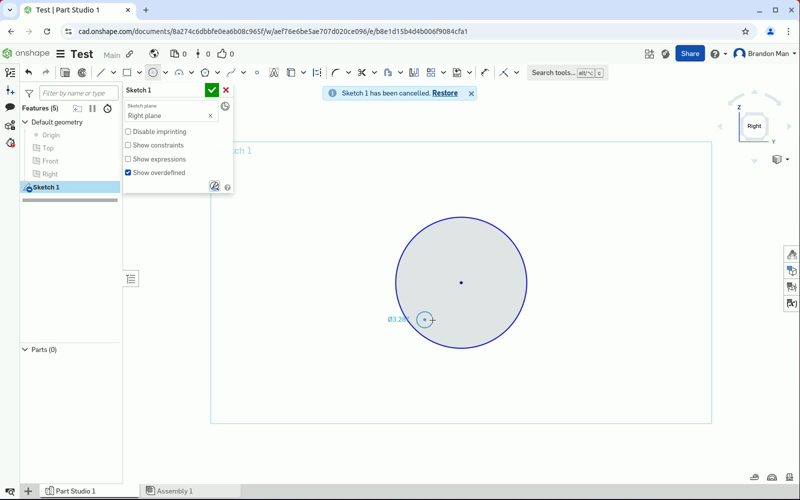
key(esc)
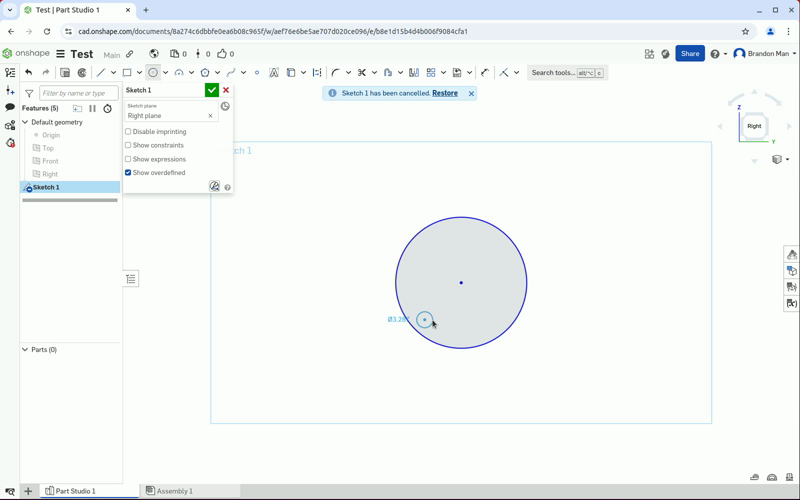
key(c)
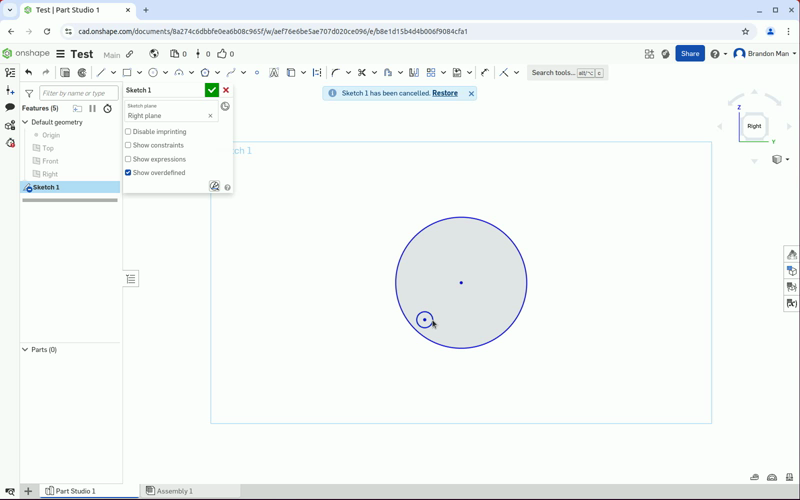
key_down(shift)
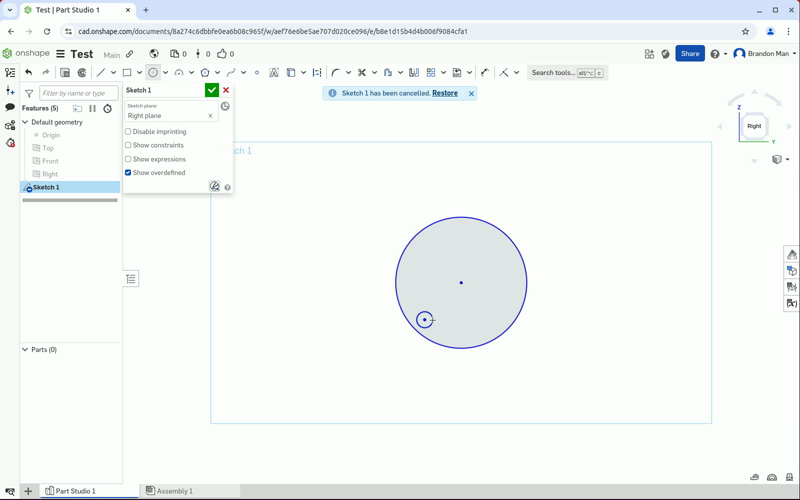
mouse_move(424, 246)
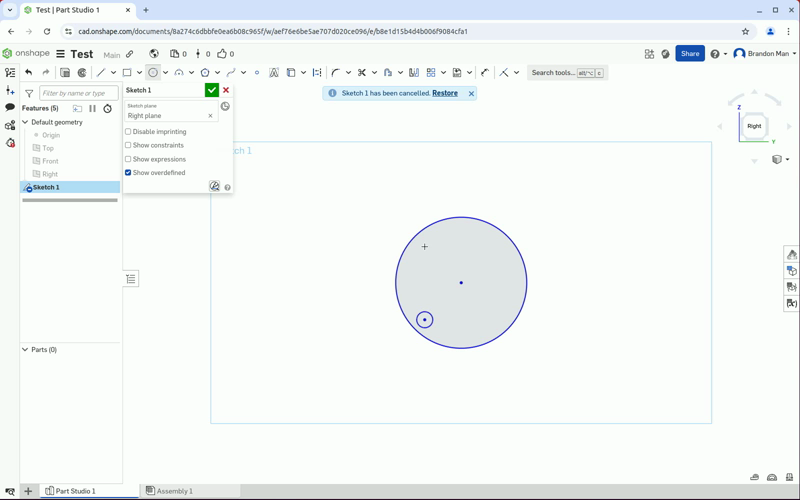
click(424, 246)
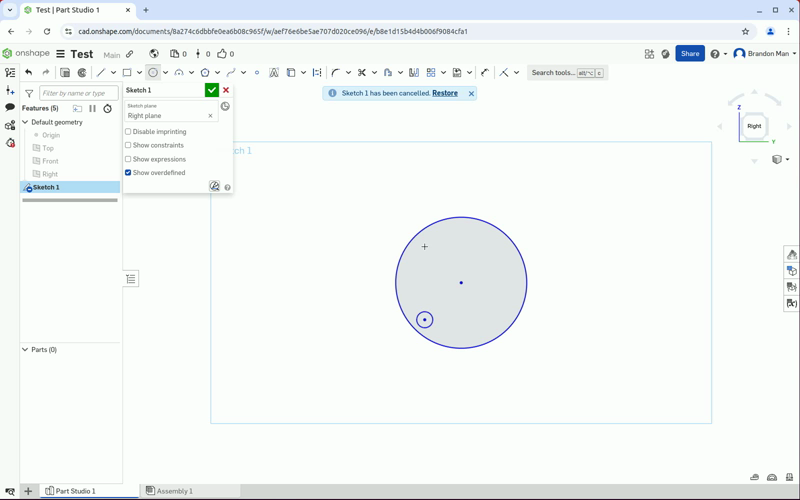
key_up(shift)
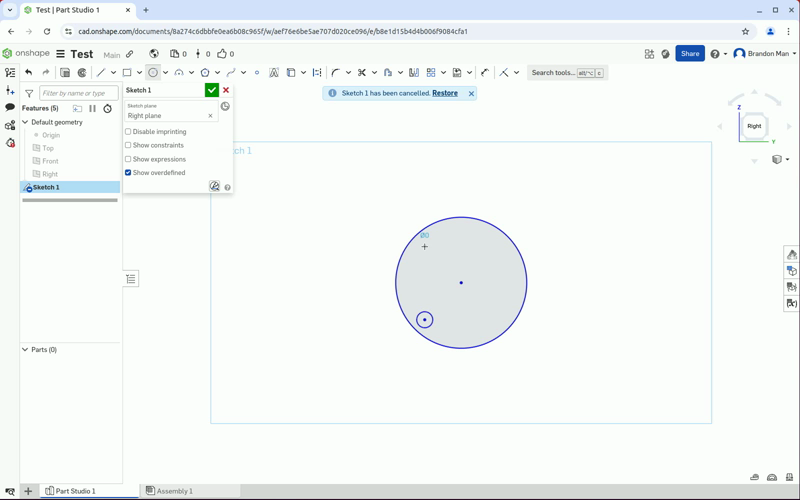
mouse_move(432, 246)
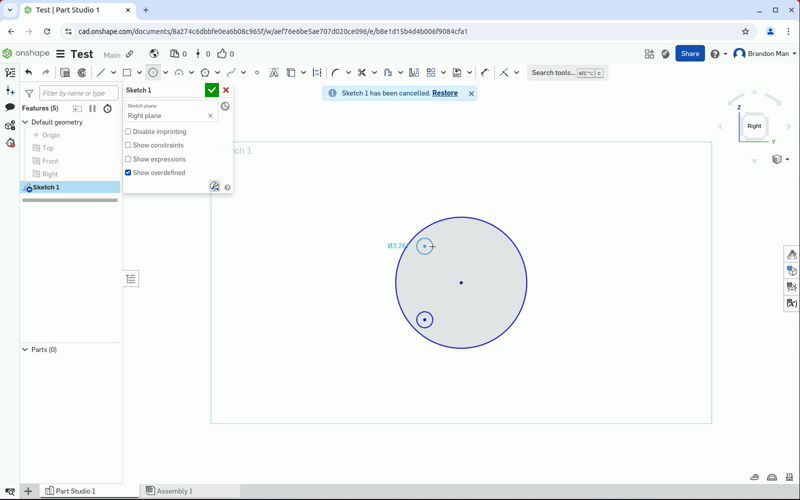
click(432, 246)
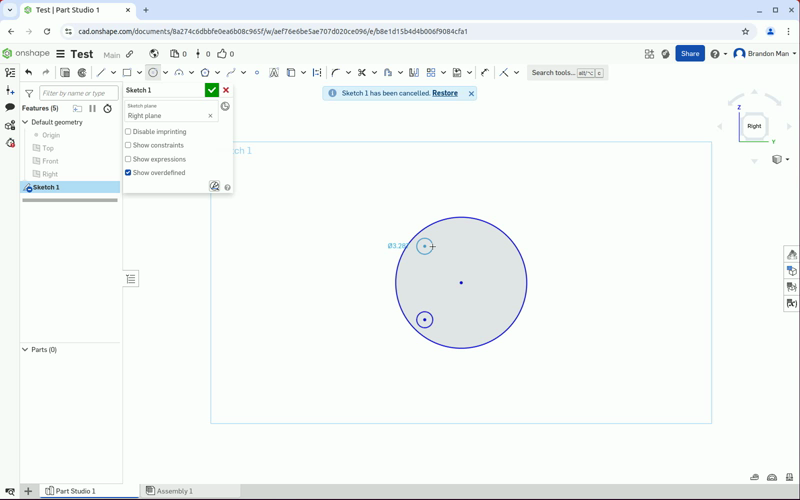
key(esc)
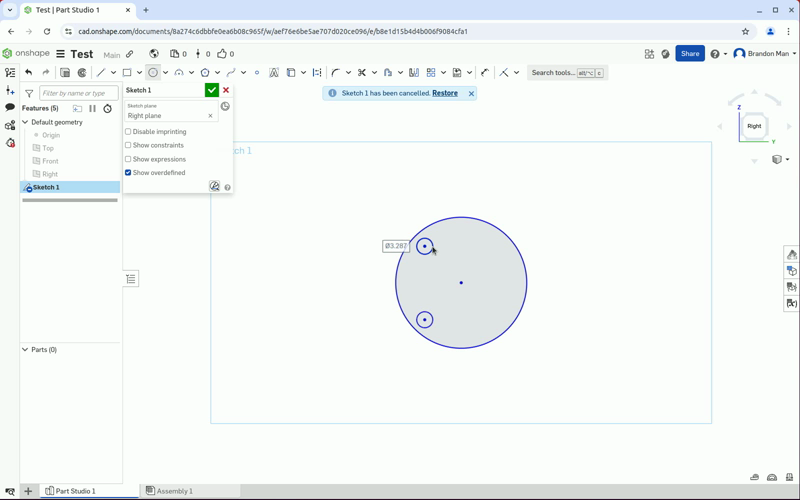
key(c)
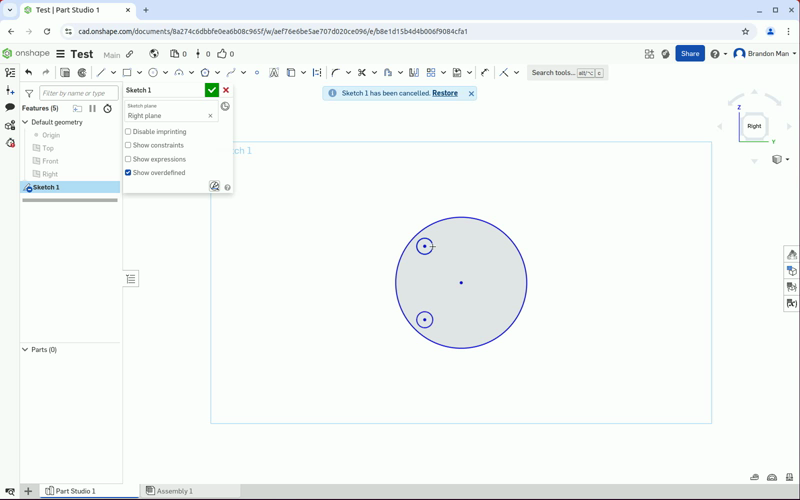
key_down(shift)
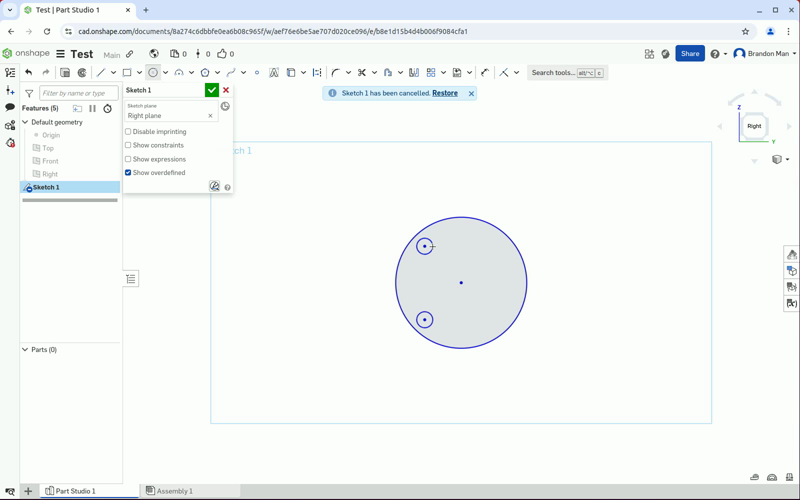
mouse_move(461, 282)
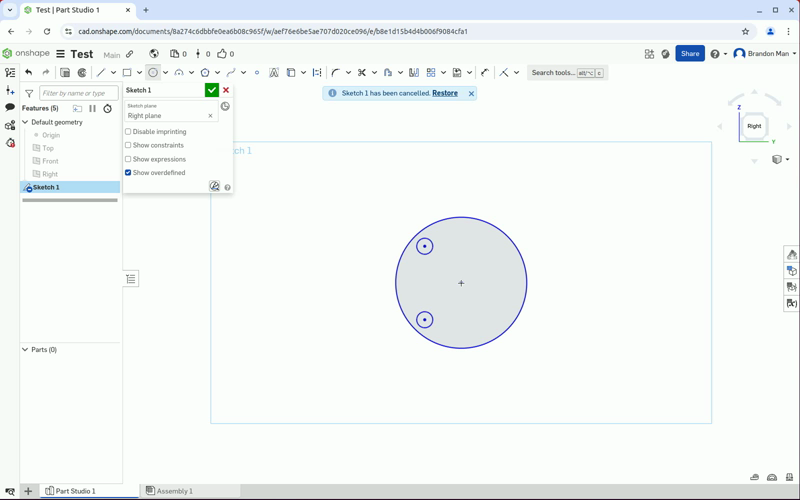
click(461, 282)
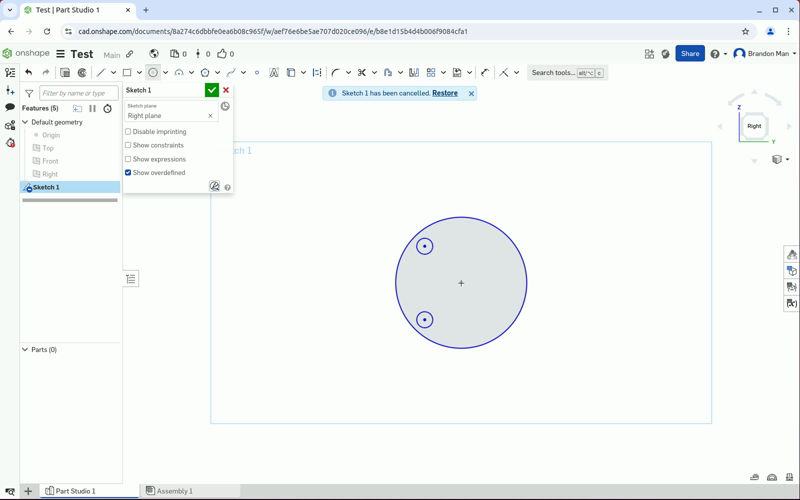
key_up(shift)
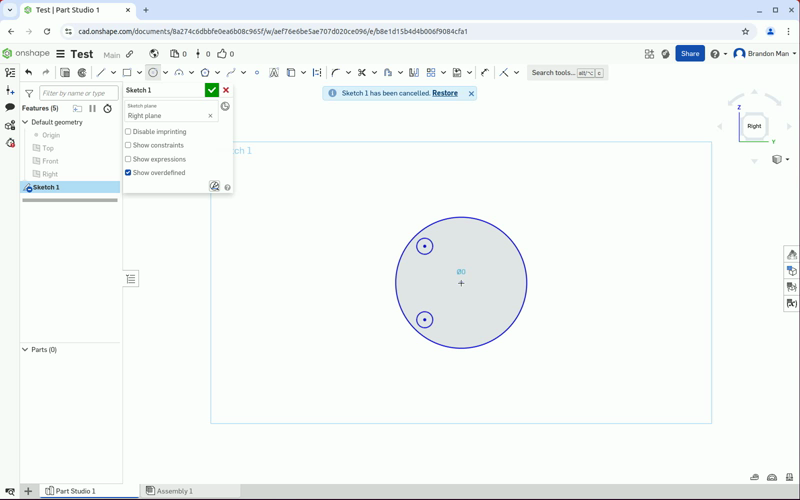
mouse_move(493, 282)
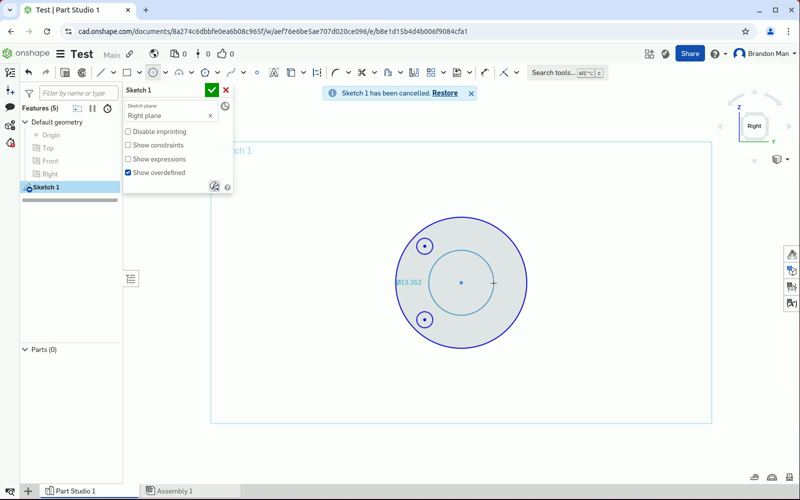
click(493, 282)
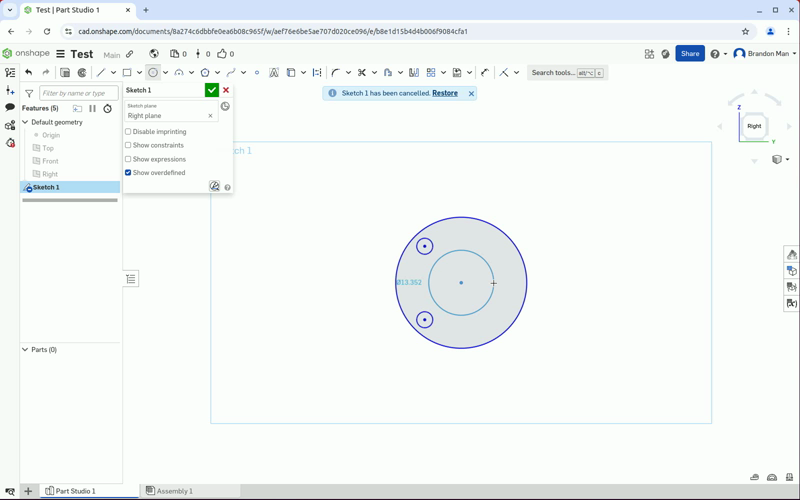
key(esc)
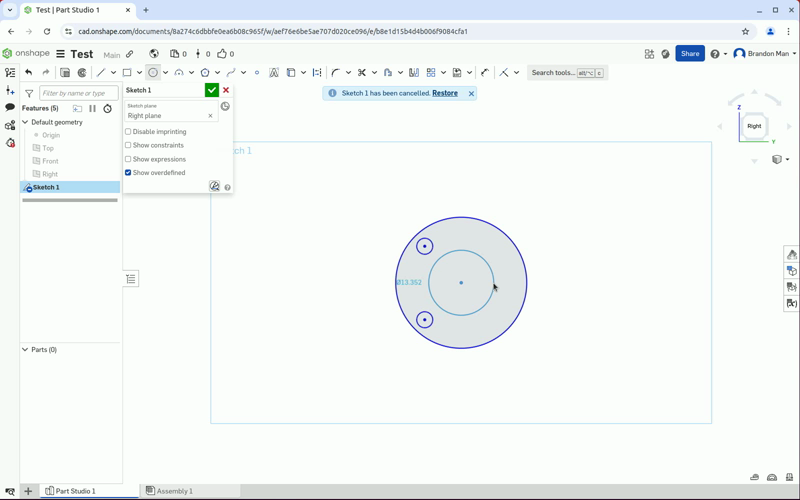
key(c)
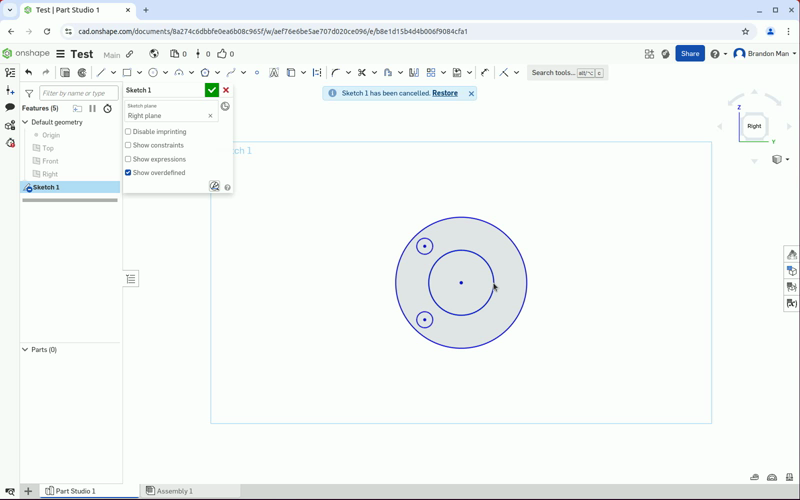
key_down(shift)
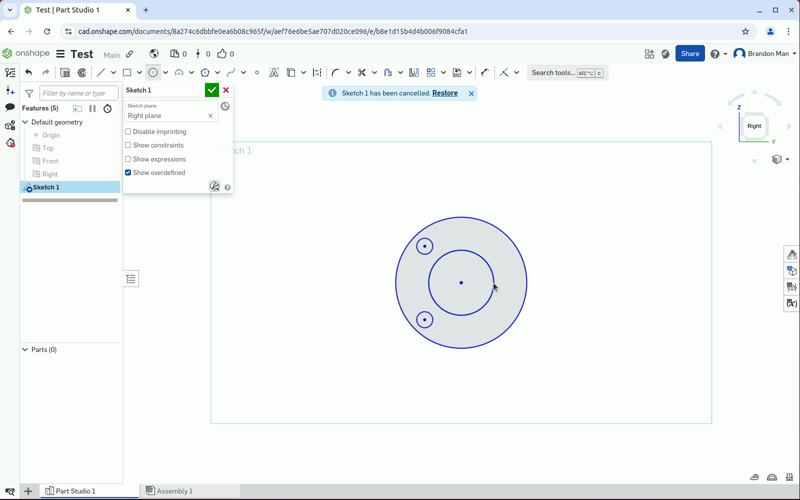
mouse_move(496, 319)
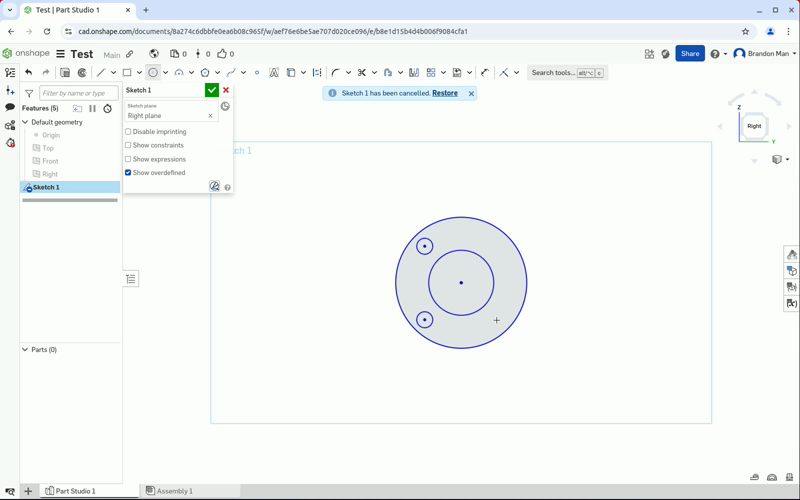
click(496, 319)
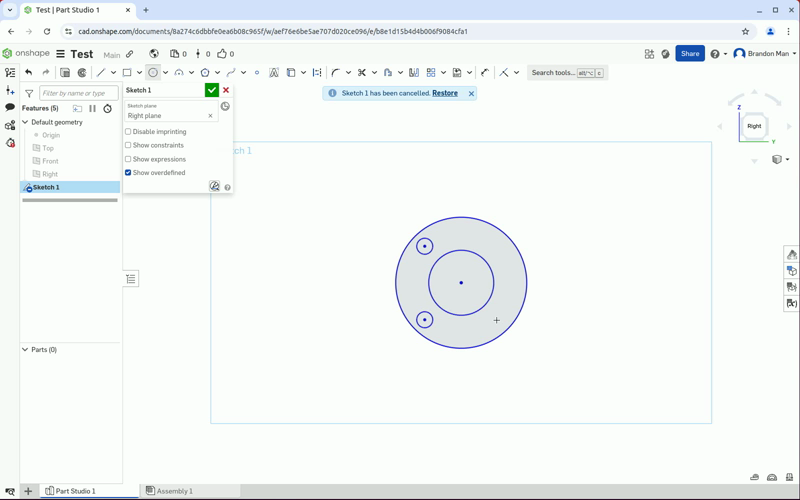
key_up(shift)
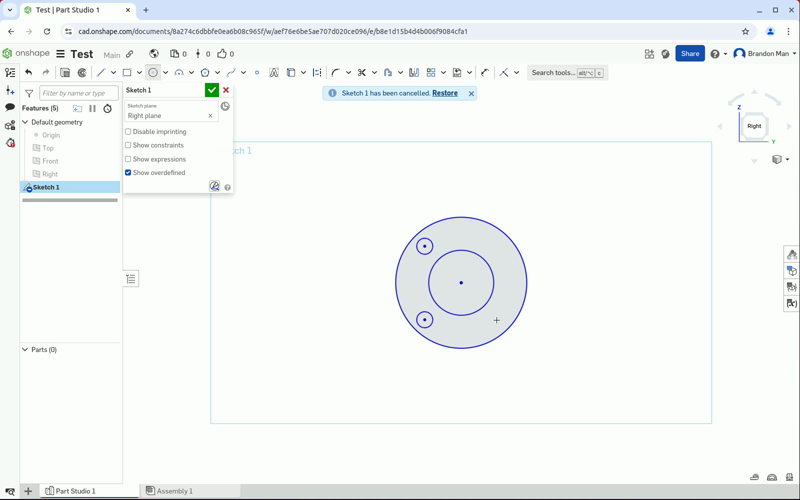
mouse_move(504, 319)
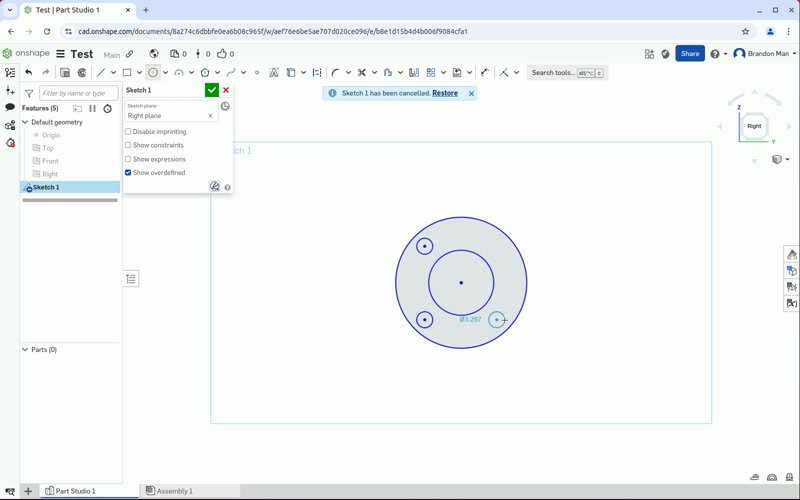
click(504, 319)
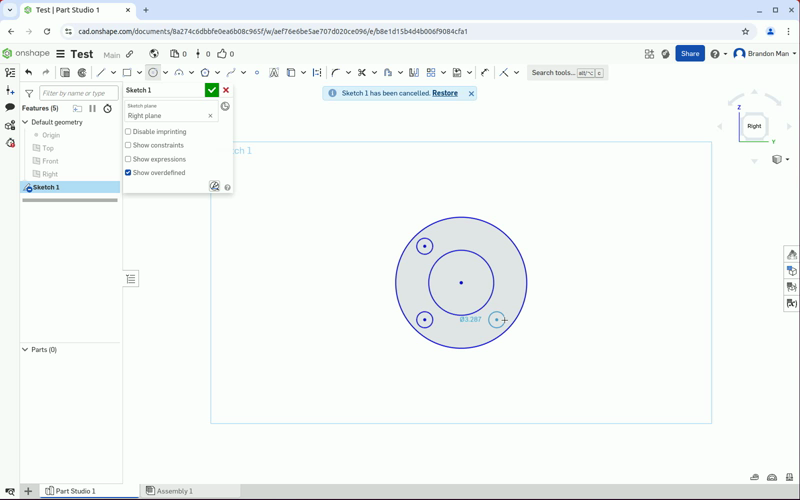
key(esc)
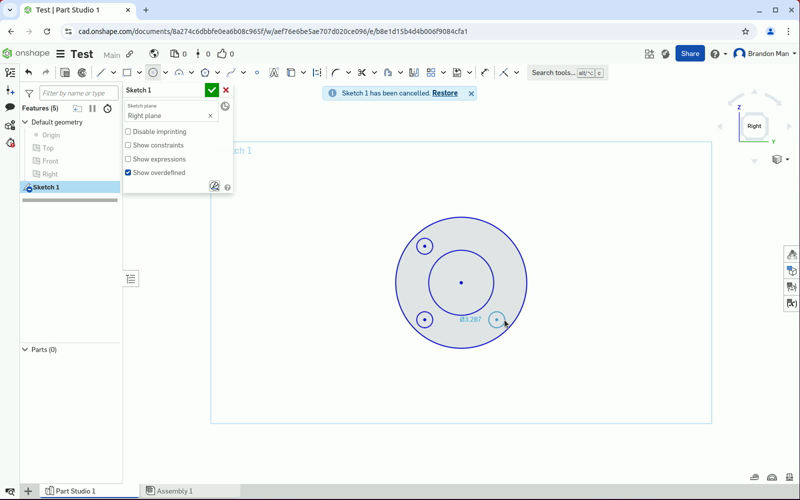
key(c)
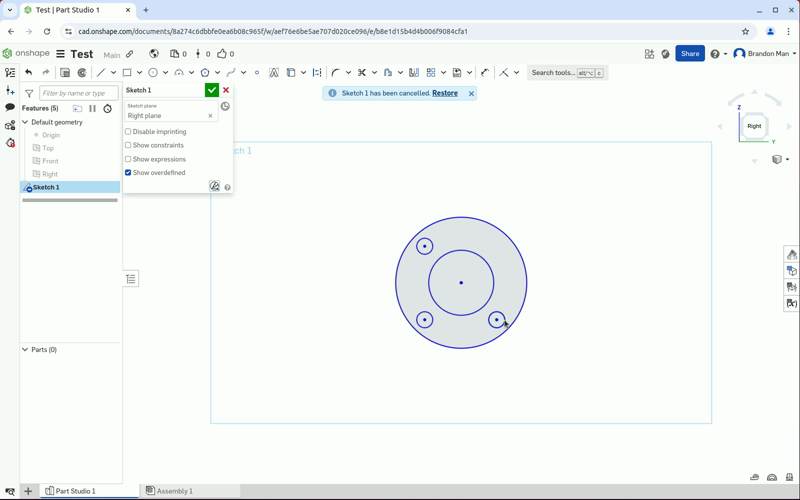
key_down(shift)
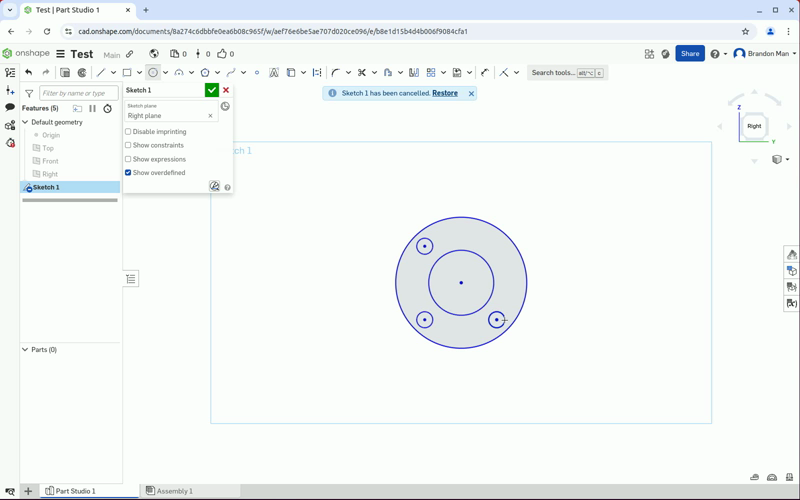
mouse_move(496, 246)
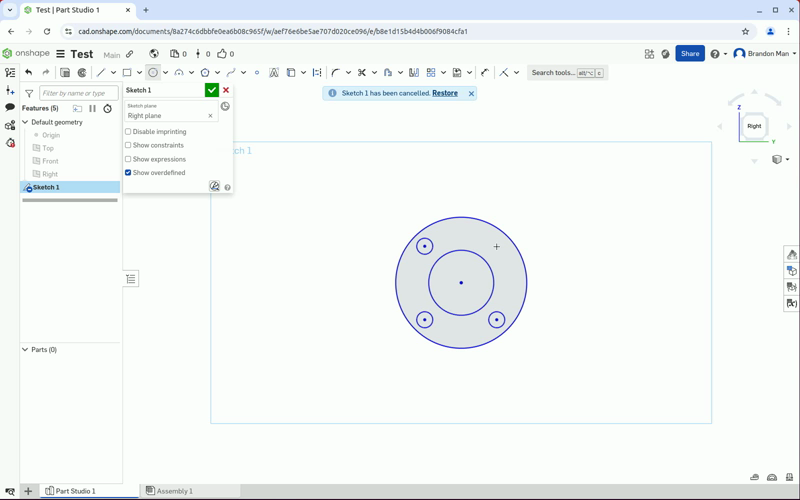
click(496, 246)
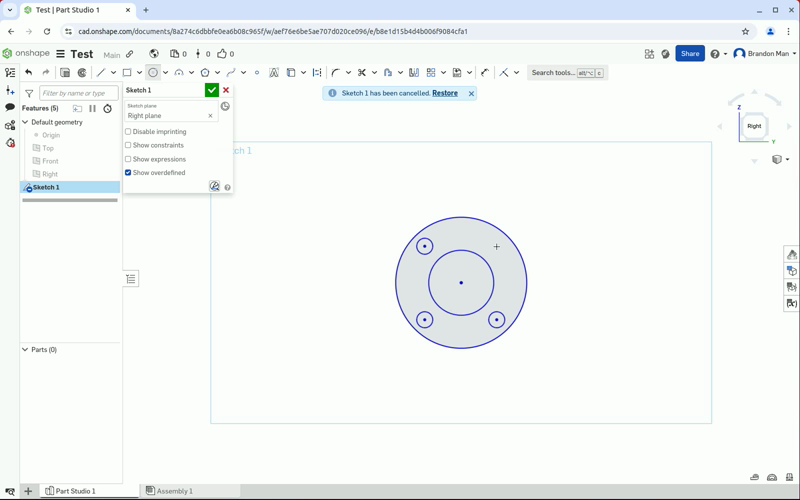
key_up(shift)
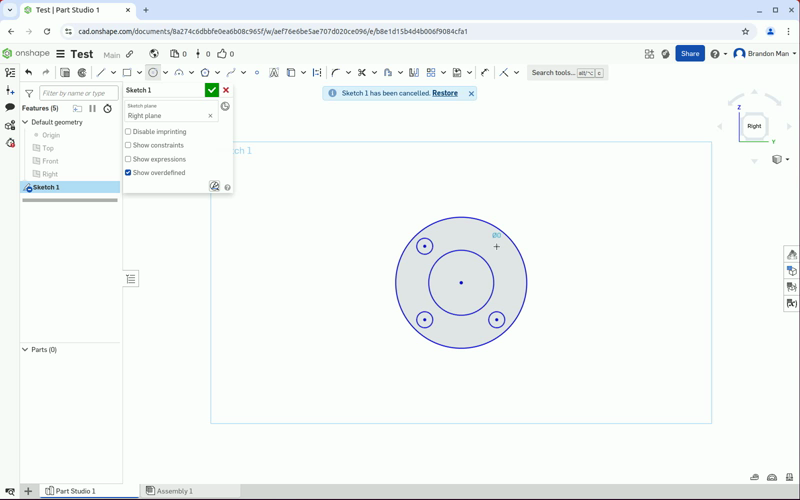
mouse_move(504, 246)
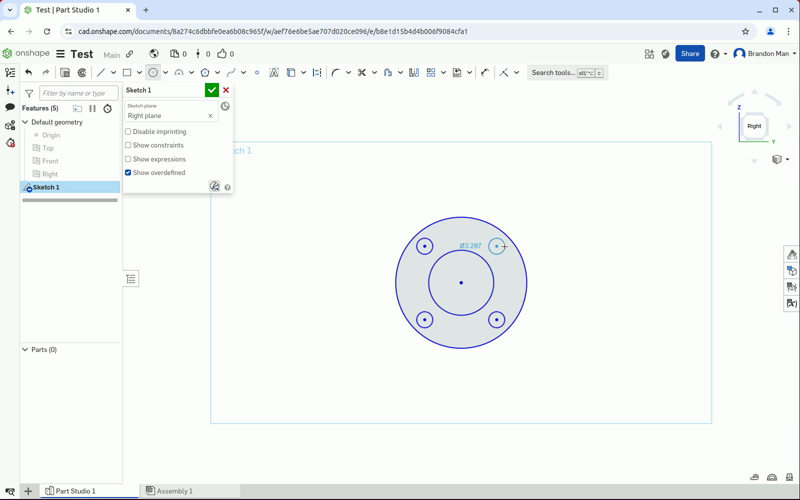
click(504, 246)
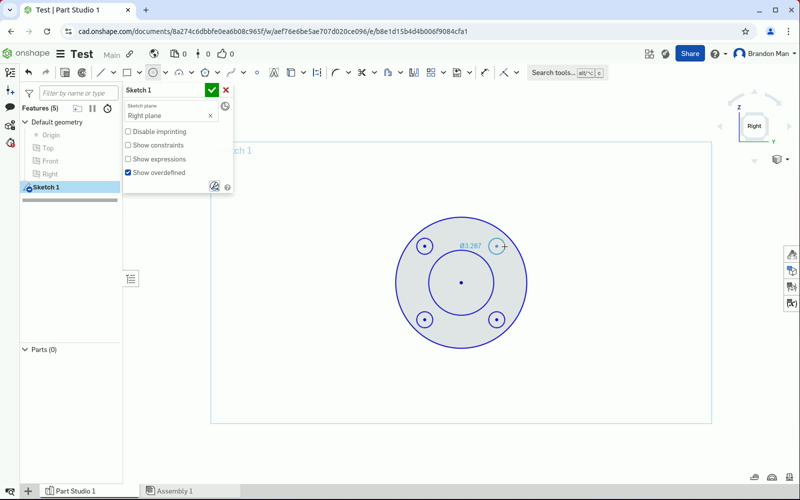
key(esc)
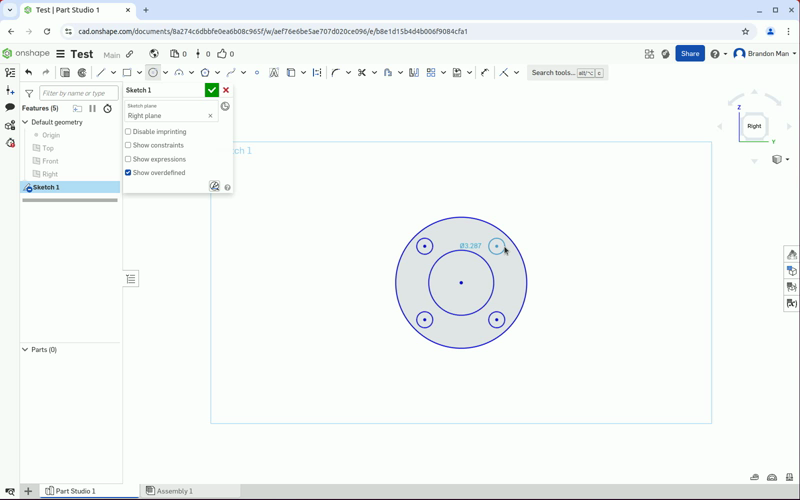
mouse_move(415, 266)
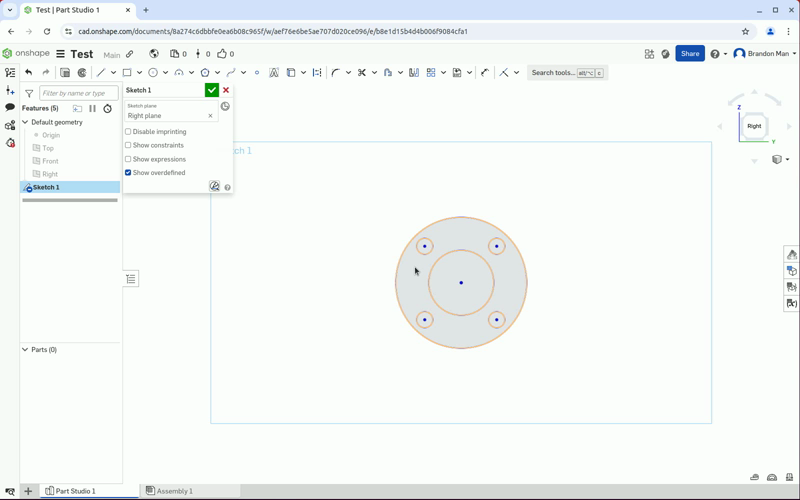
click(415, 266)
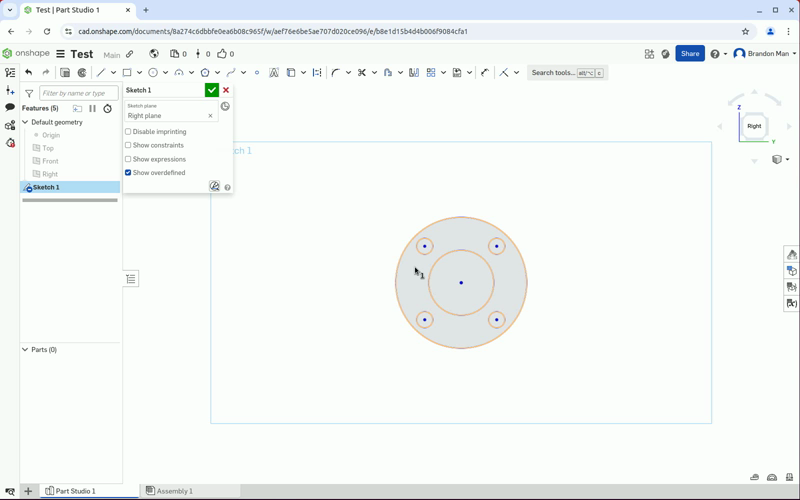
mouse_move(73, 352)
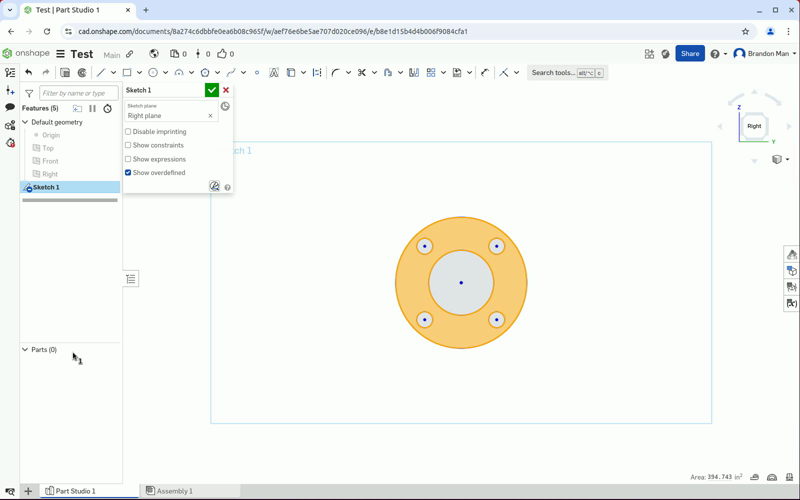
key(shift+y)
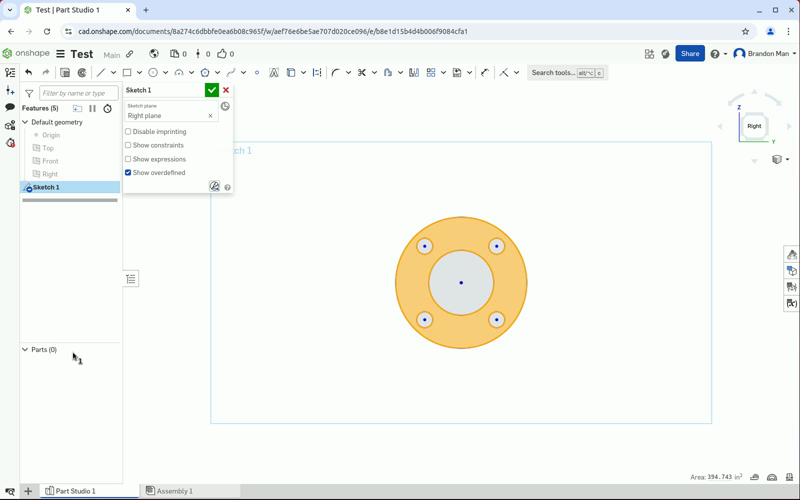
key(shift+e)
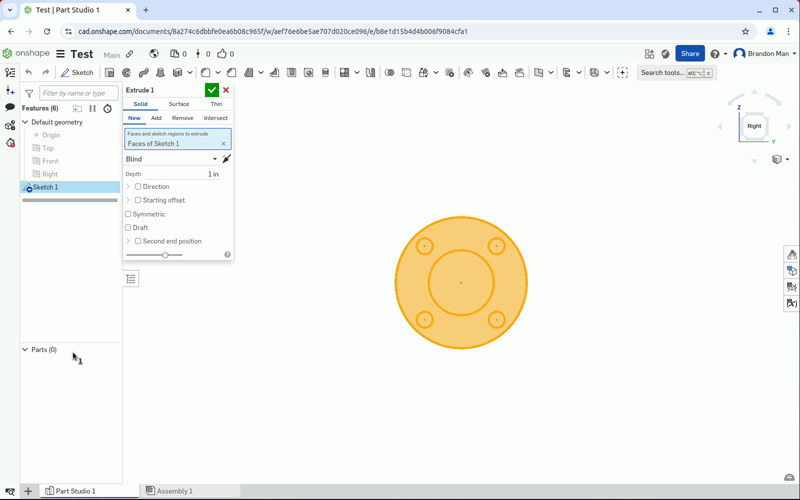
mouse_move(143, 106)
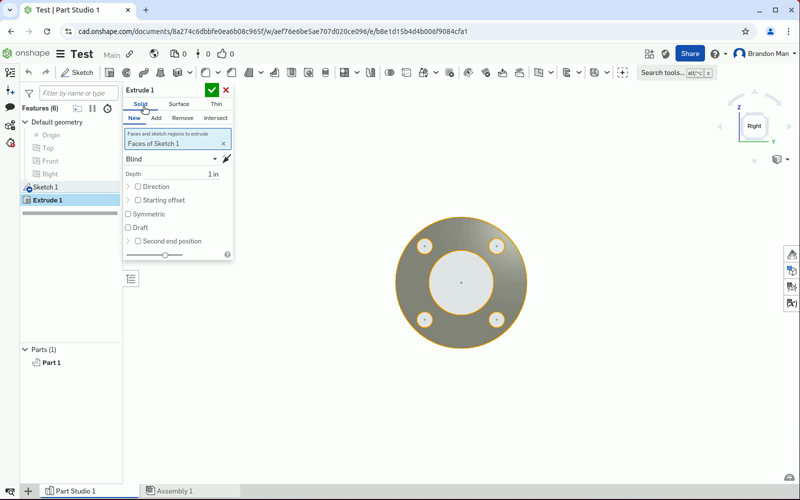
click(143, 106)
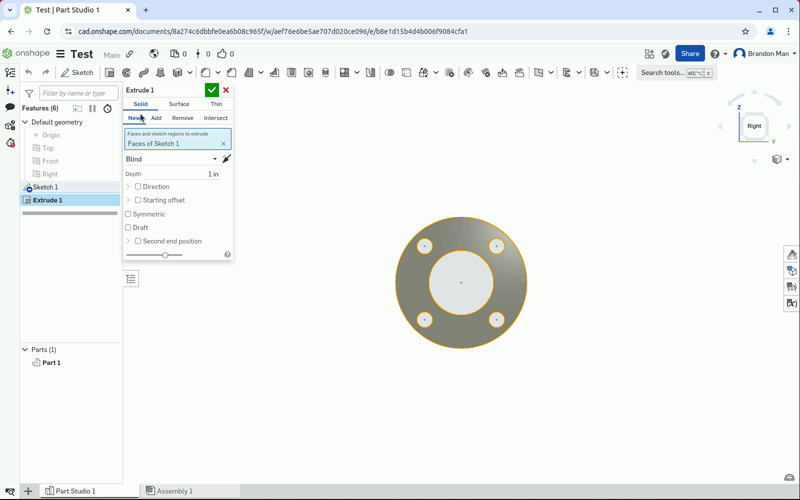
mouse_move(137, 120)
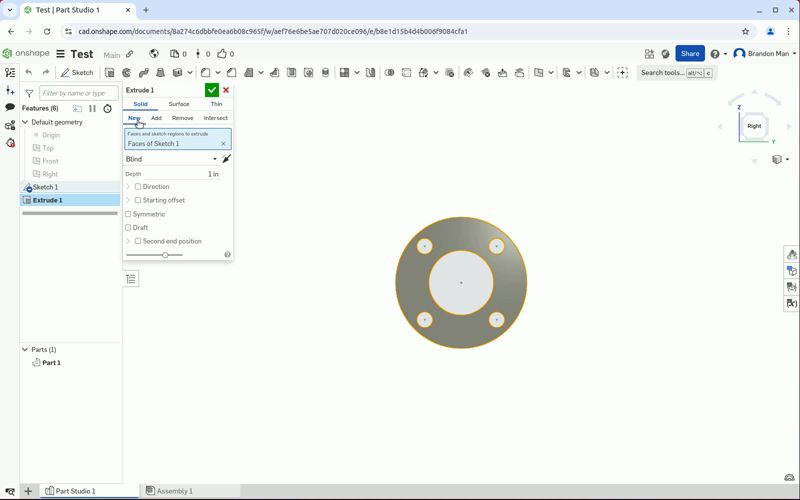
click(137, 120)
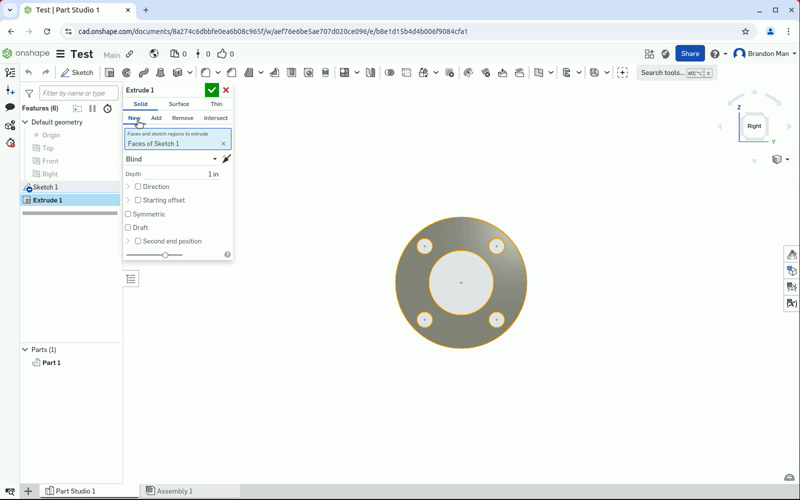
key(tab, 4)
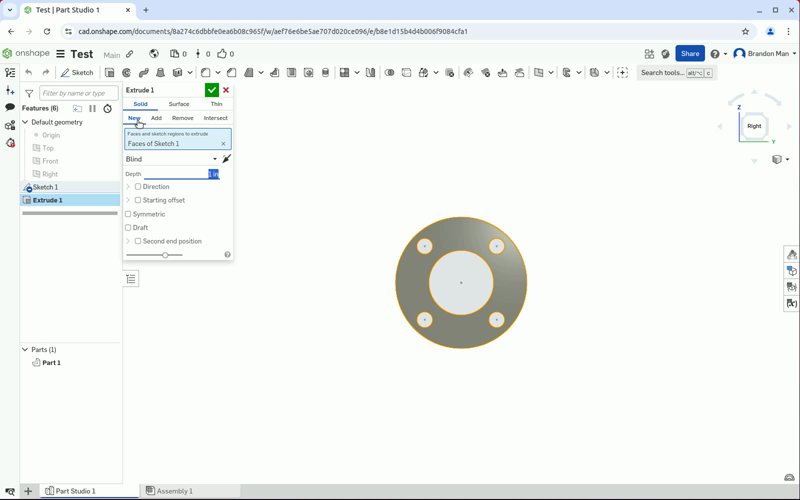
text(3.37)
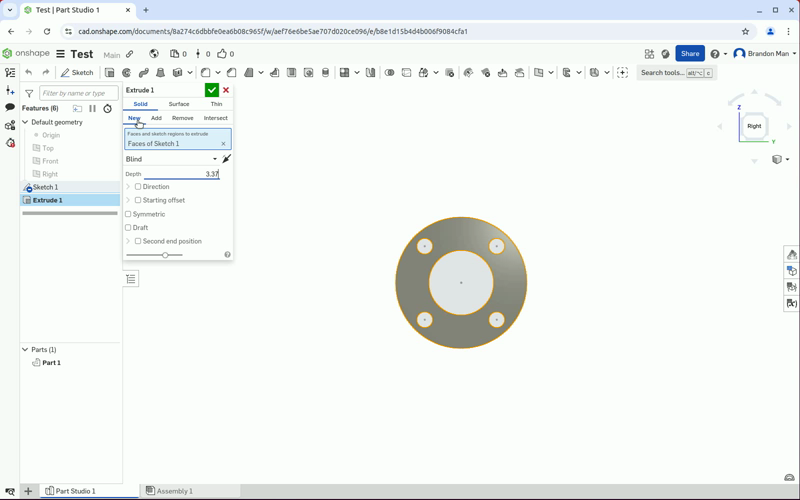
key(enter)
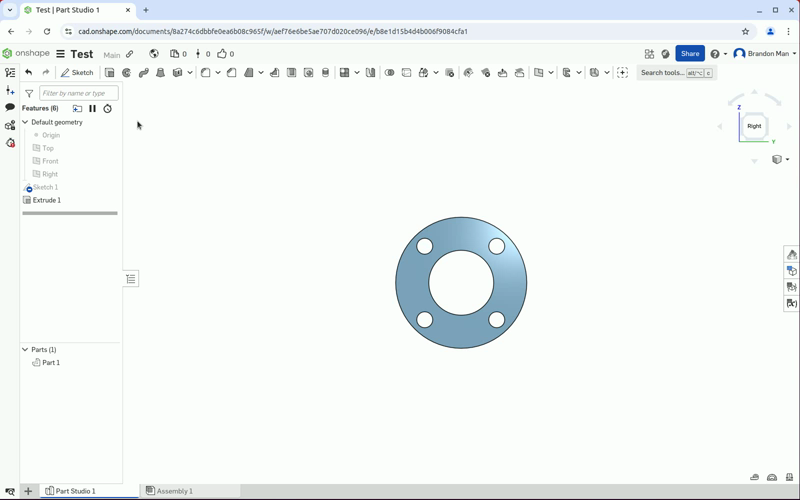
key(shift+h)
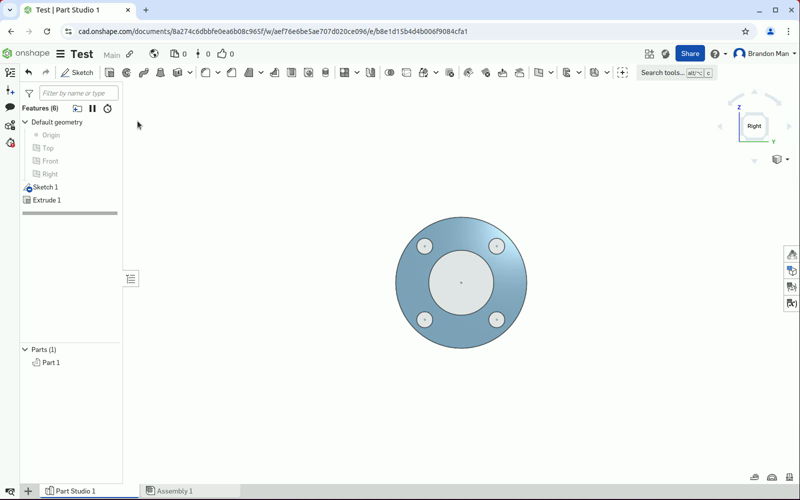
key(shift+h)
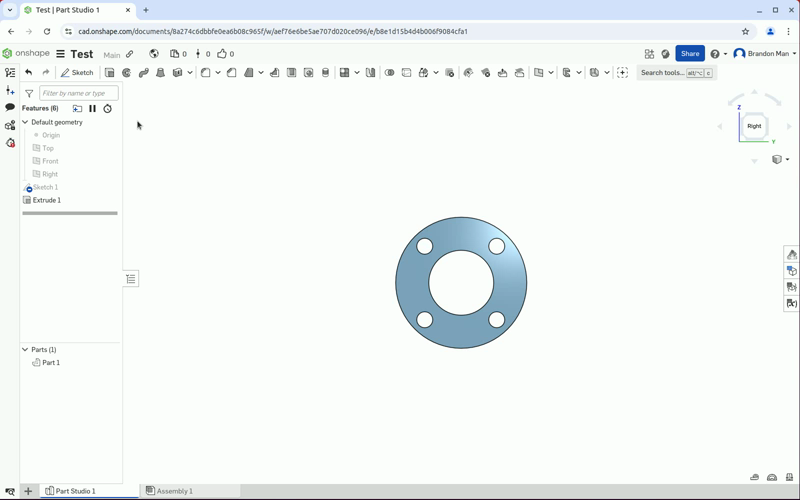
mouse_move(73, 189)
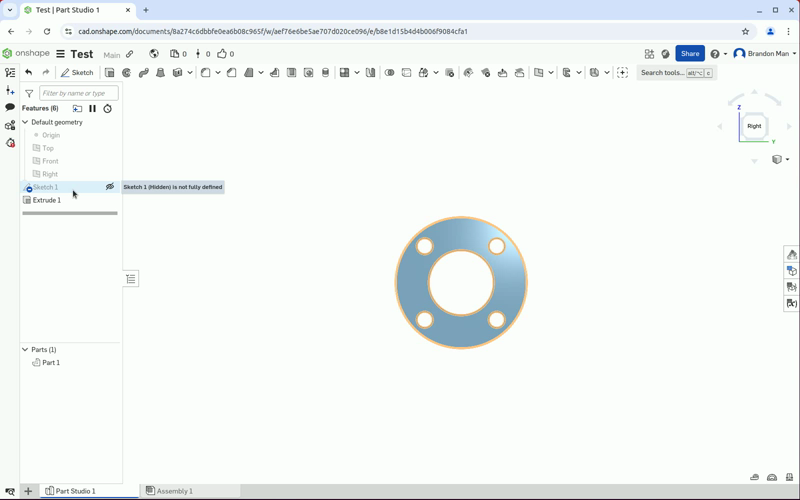
click(73, 189)
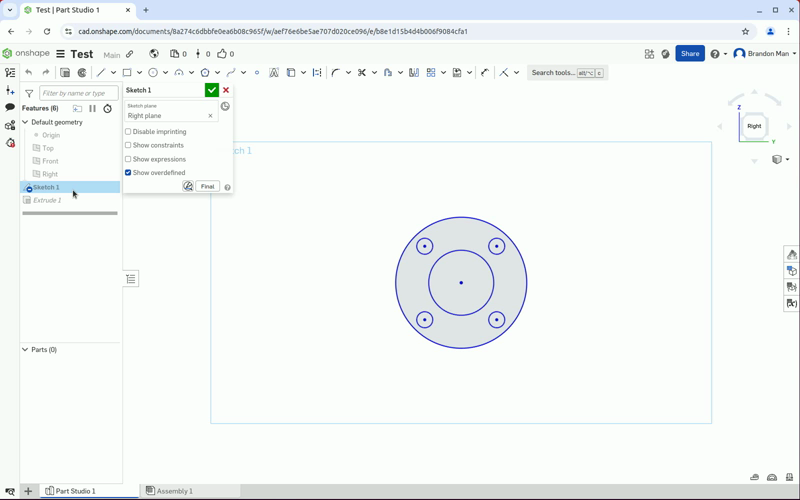
mouse_move(229, 92)
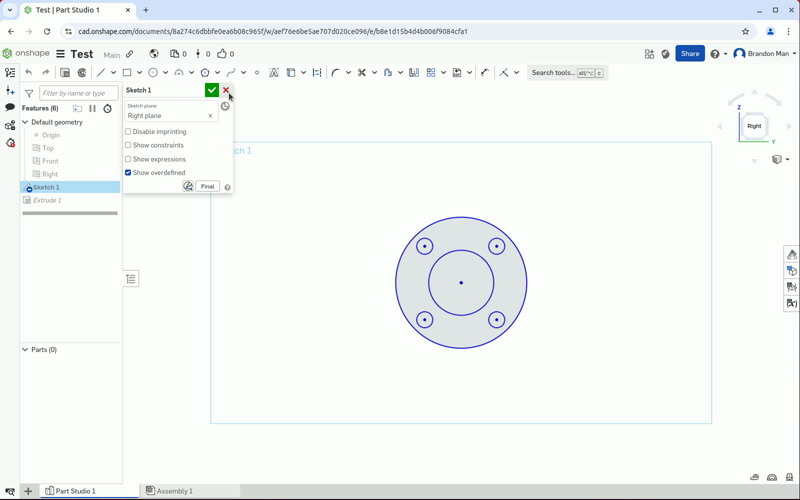
click(229, 92)
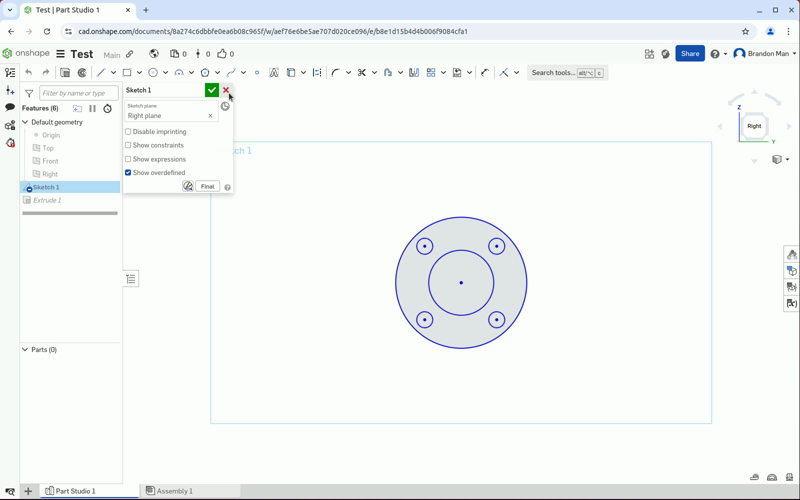
key(shift+s)
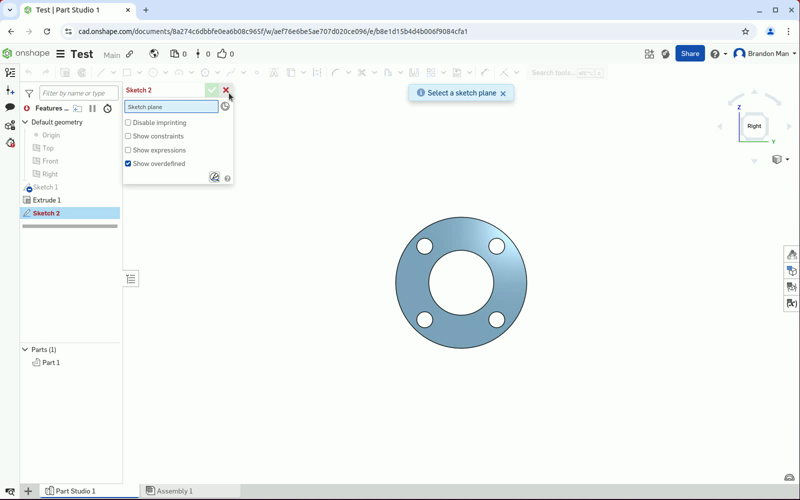
mouse_move(73, 176)
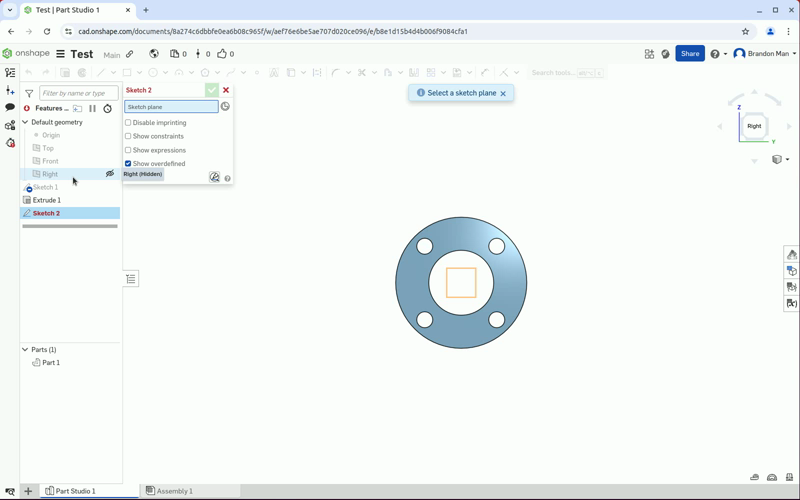
click(73, 176)
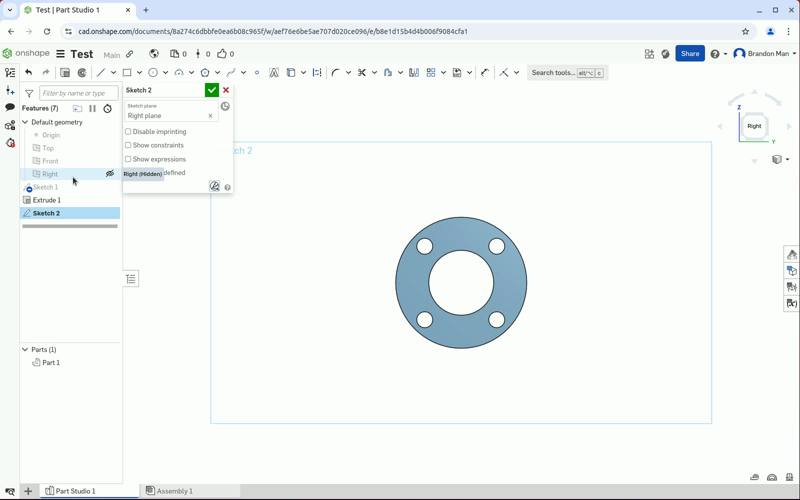
mouse_move(73, 352)
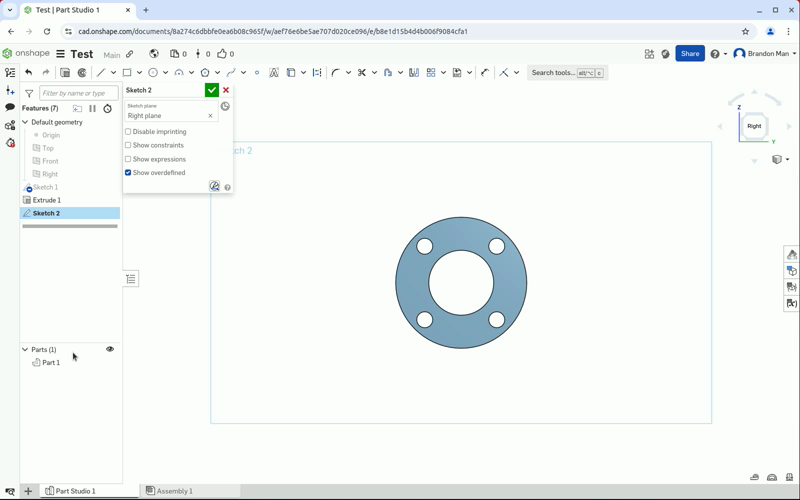
key(y)
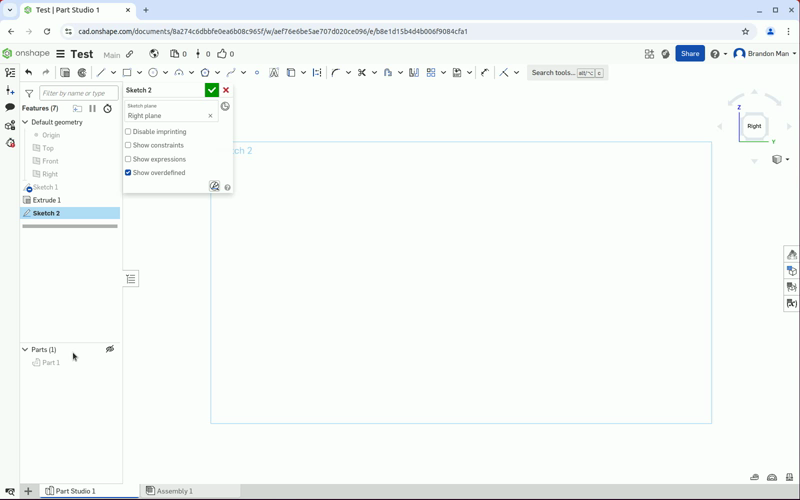
key(c)
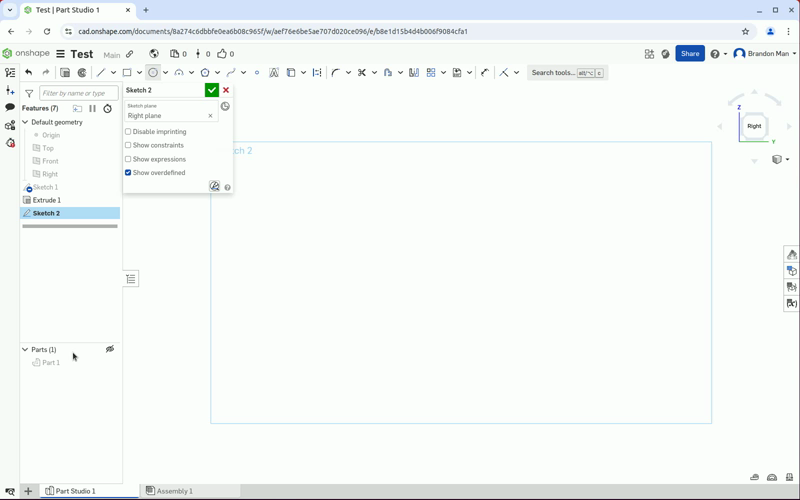
key_down(shift)
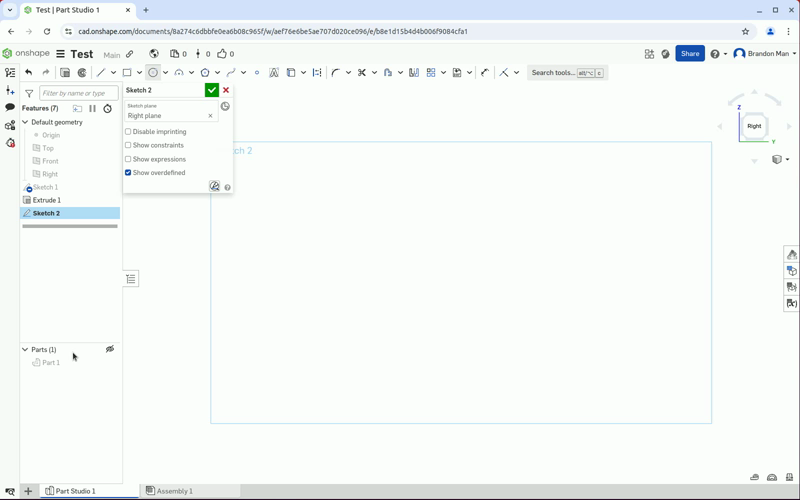
mouse_move(461, 282)
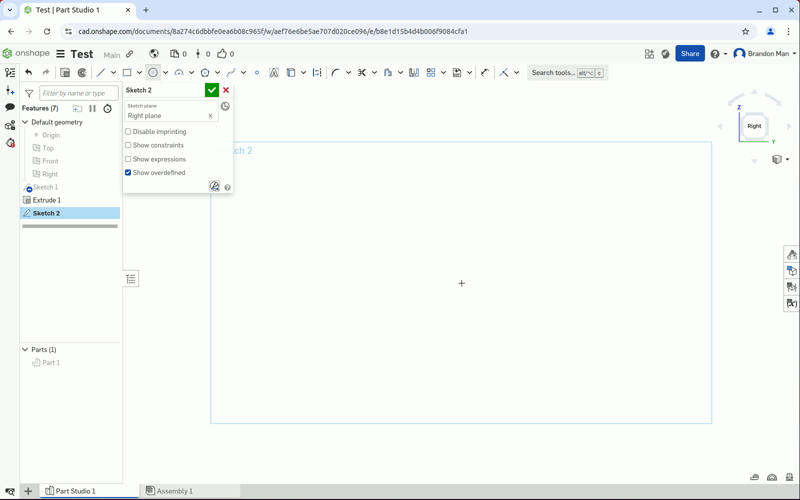
click(461, 282)
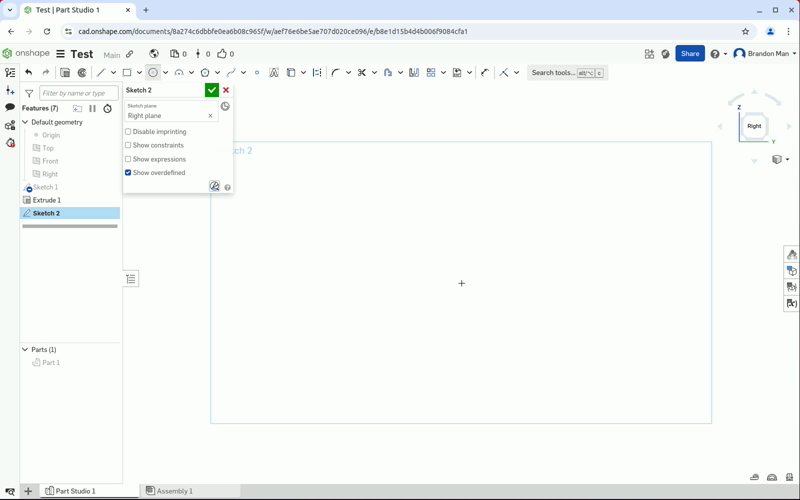
key_up(shift)
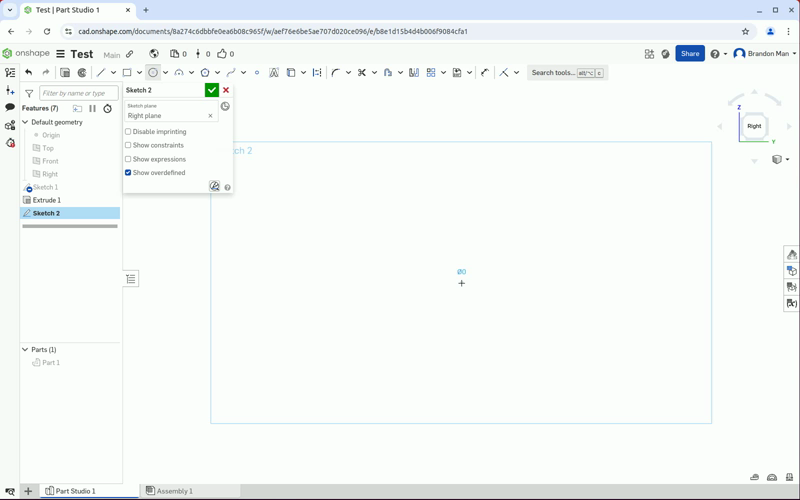
mouse_move(494, 282)
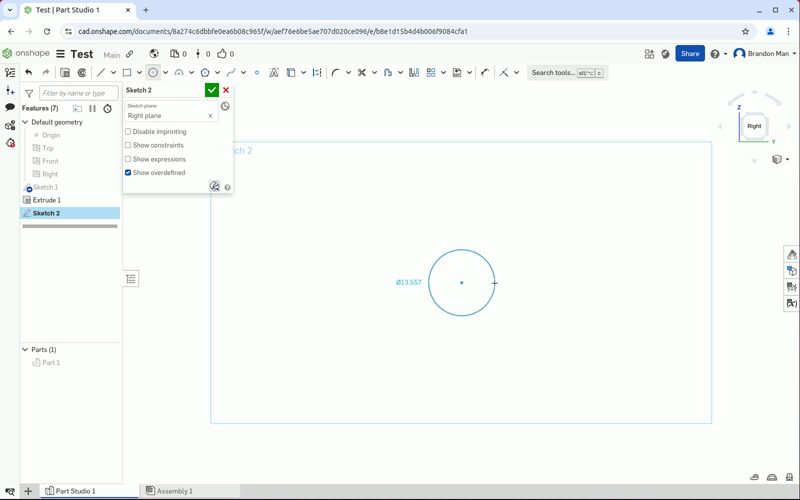
click(494, 282)
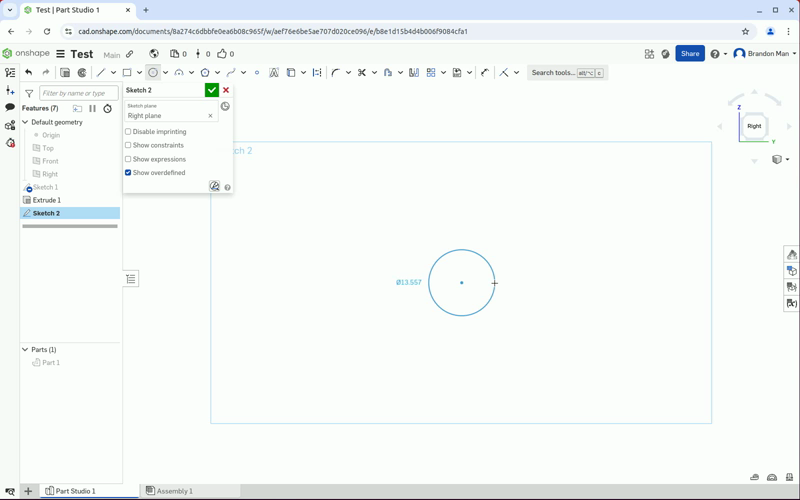
key(esc)
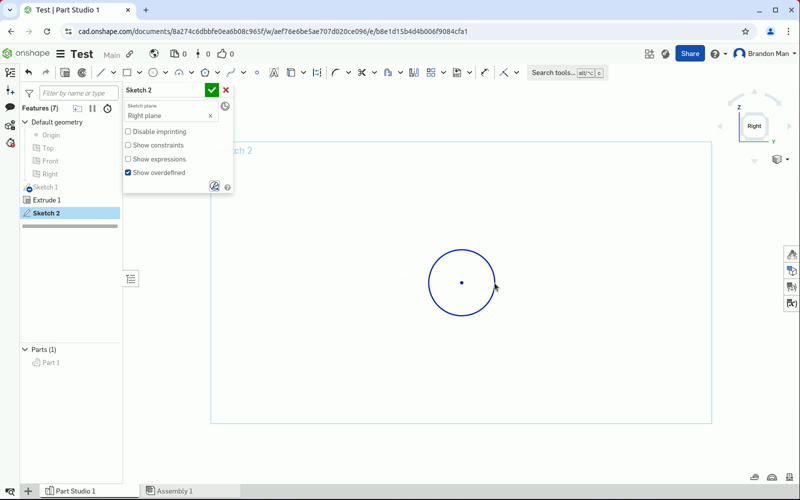
key(c)
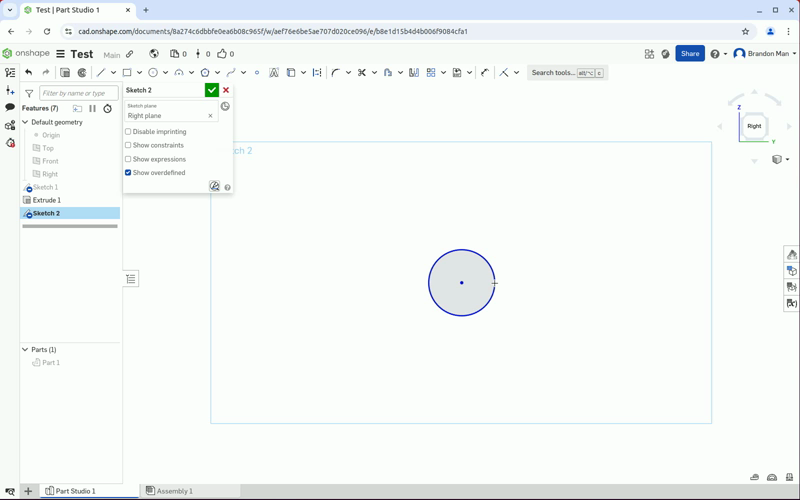
key_down(shift)
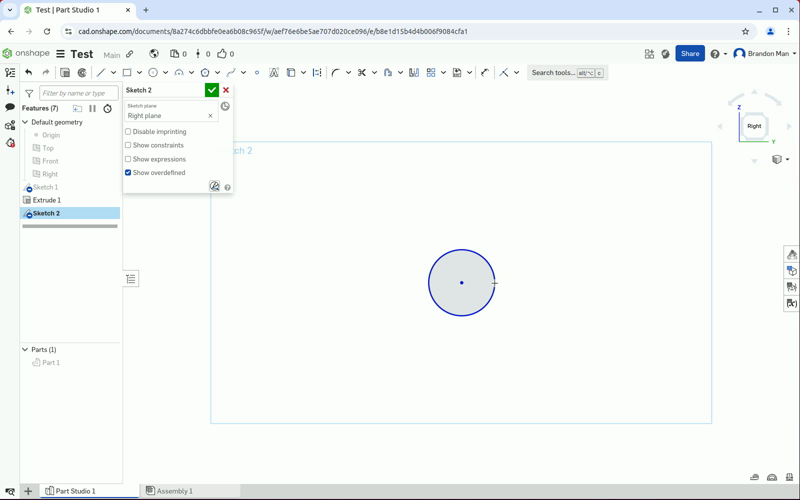
mouse_move(461, 282)
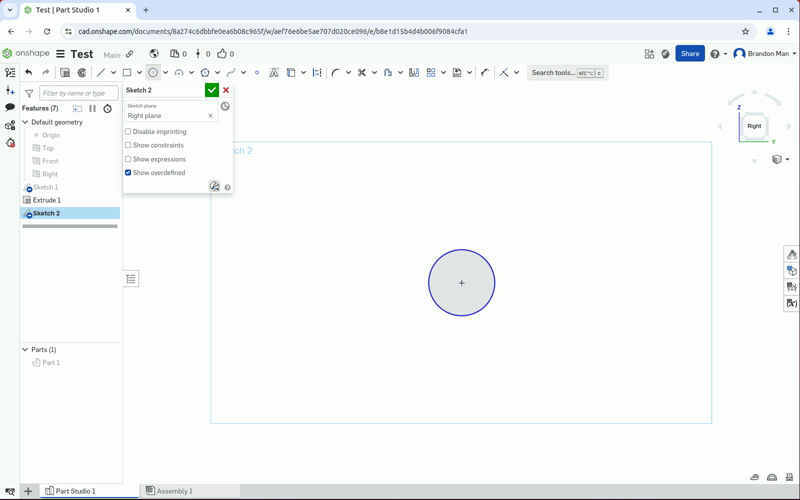
click(461, 282)
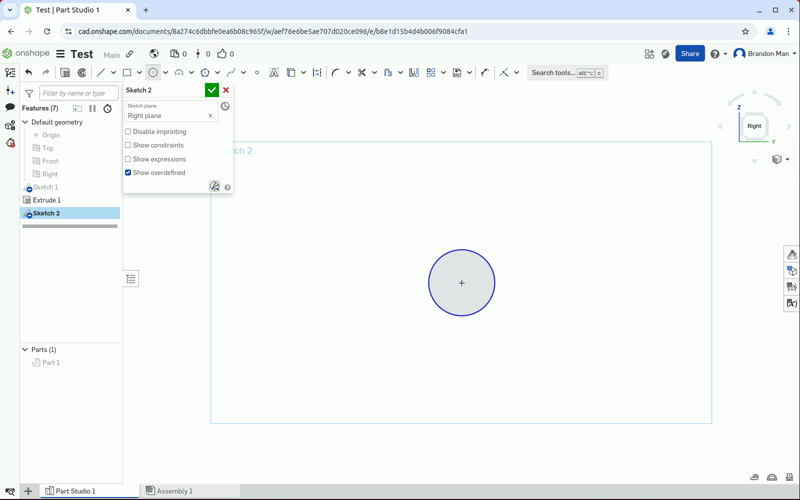
key_up(shift)
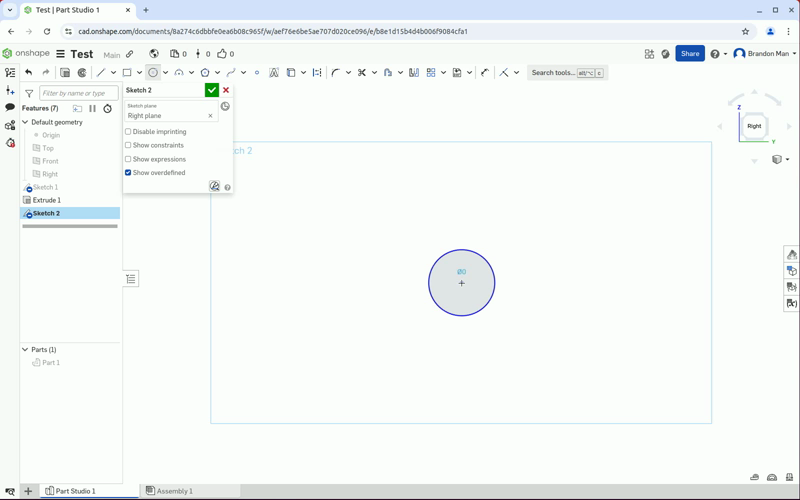
mouse_move(486, 282)
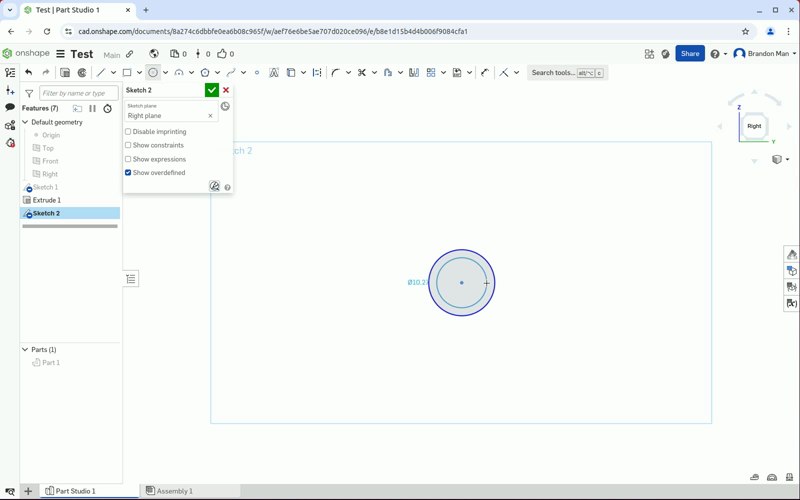
click(486, 282)
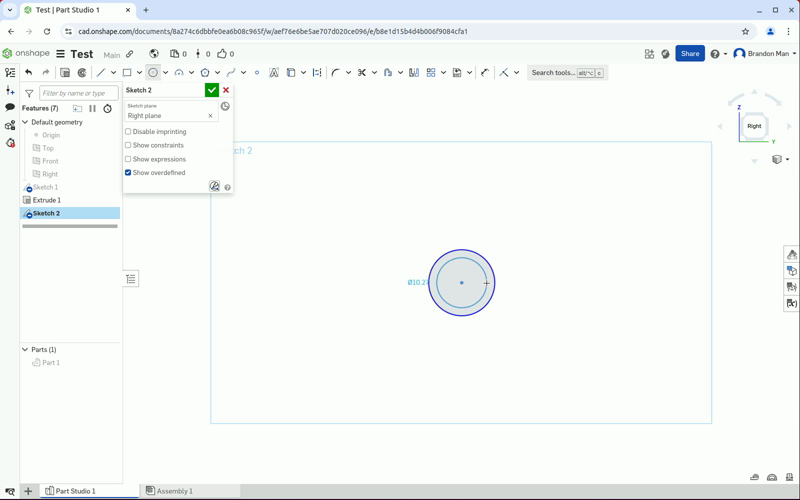
key(esc)
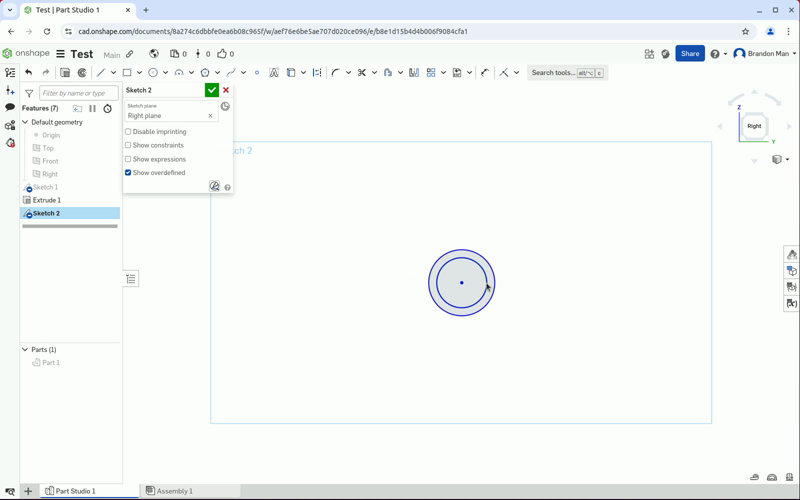
mouse_move(476, 261)
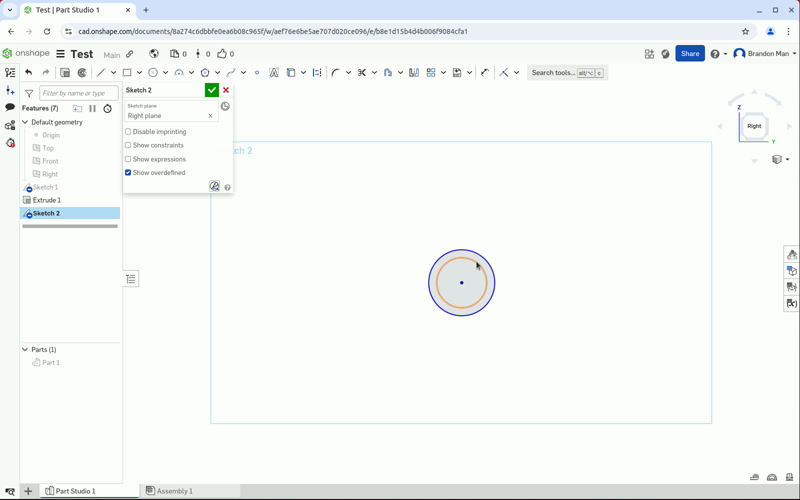
scroll(6)
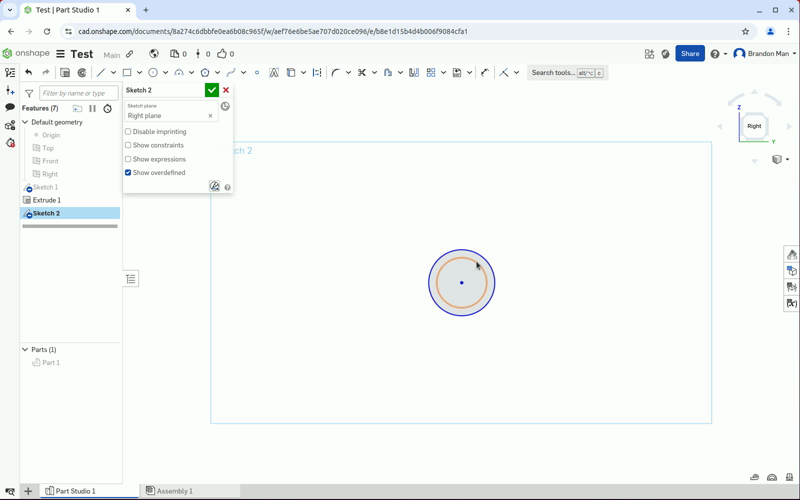
scroll(6)
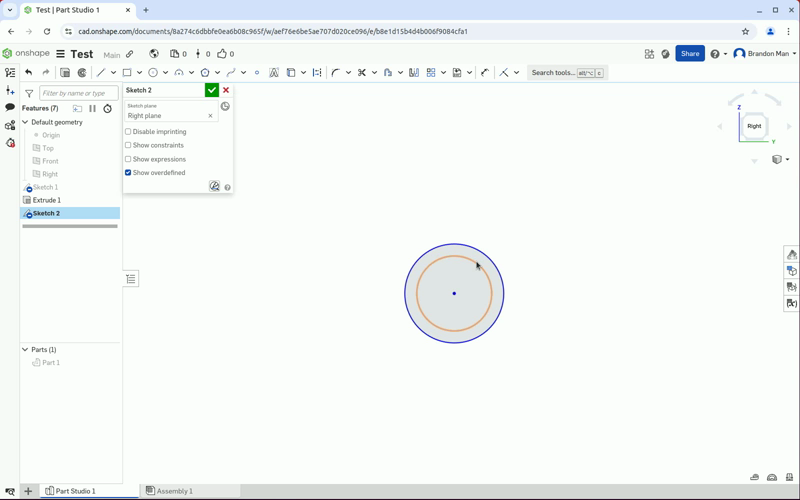
scroll(6)
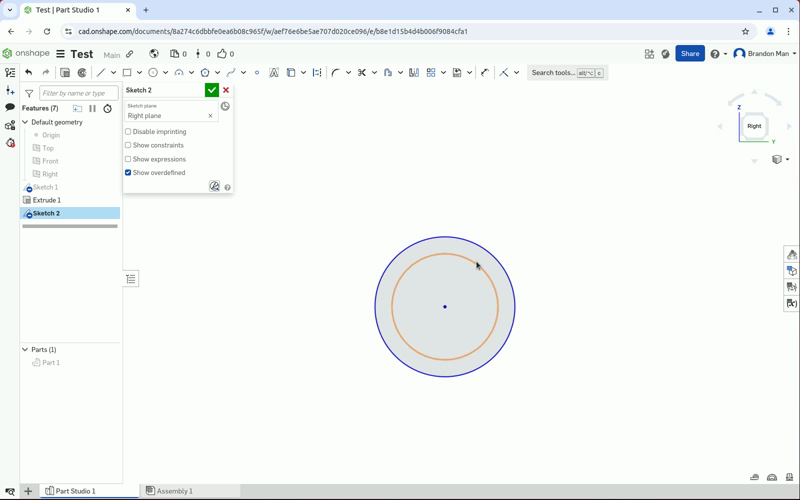
scroll(6)
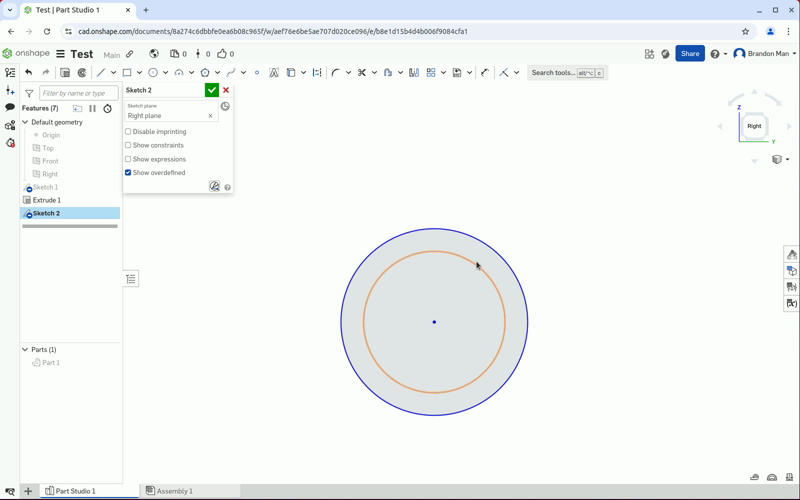
scroll(6)
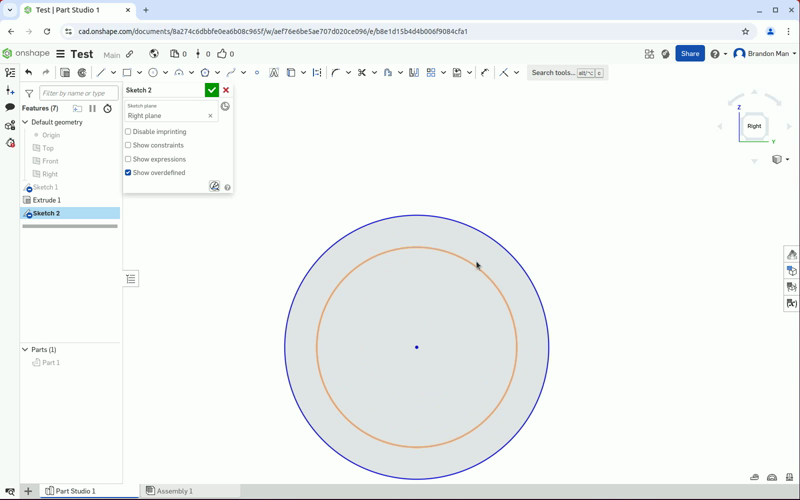
scroll(6)
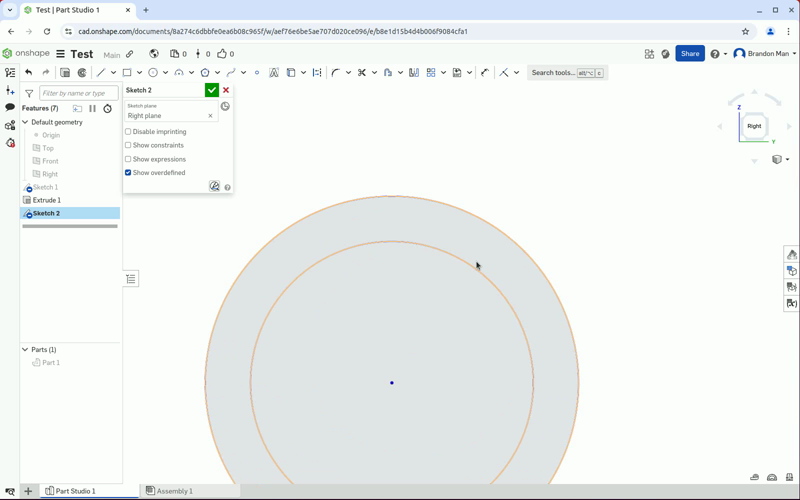
scroll(6)
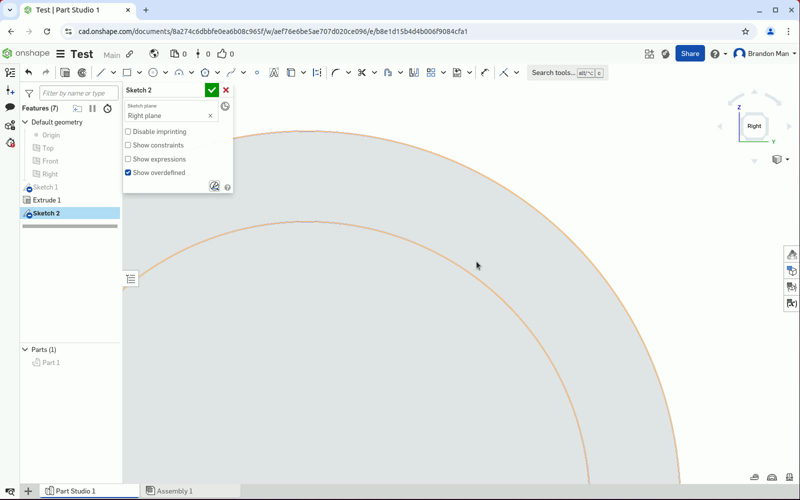
click(476, 261)
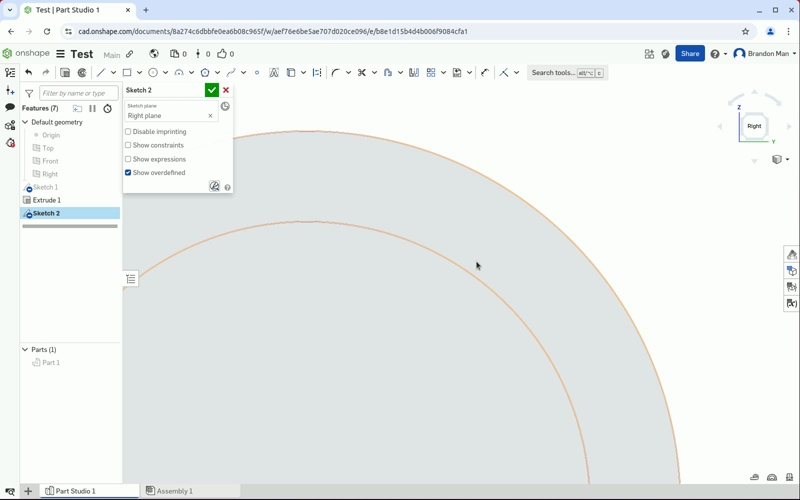
scroll(-6)
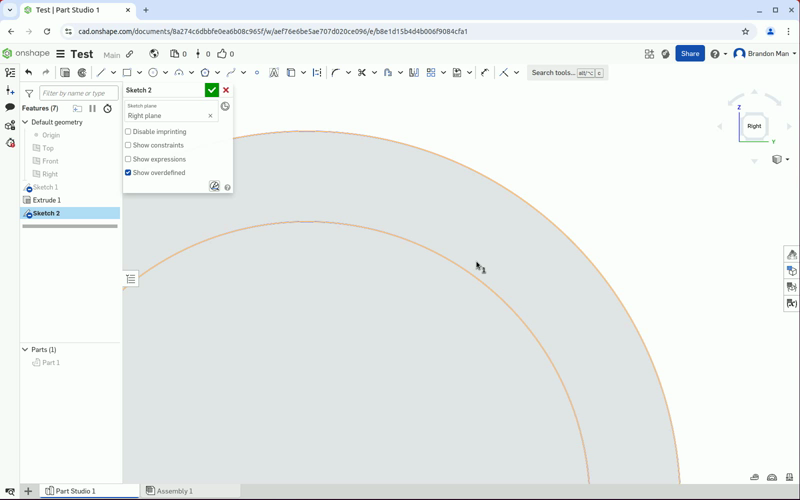
scroll(-6)
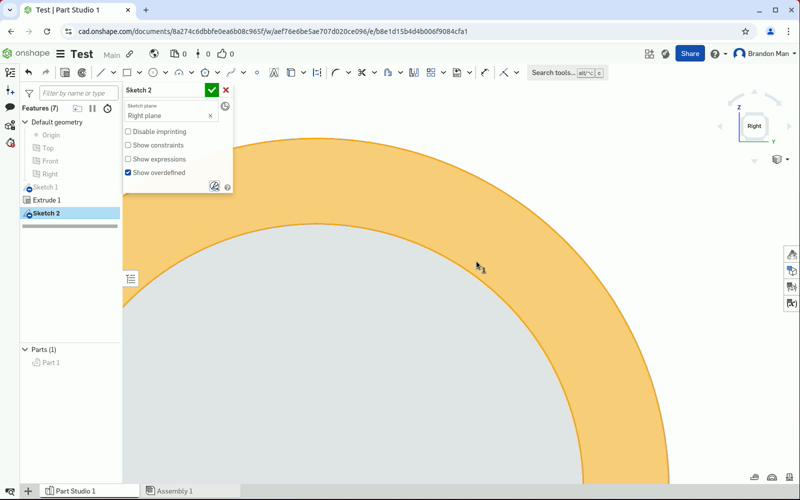
scroll(-6)
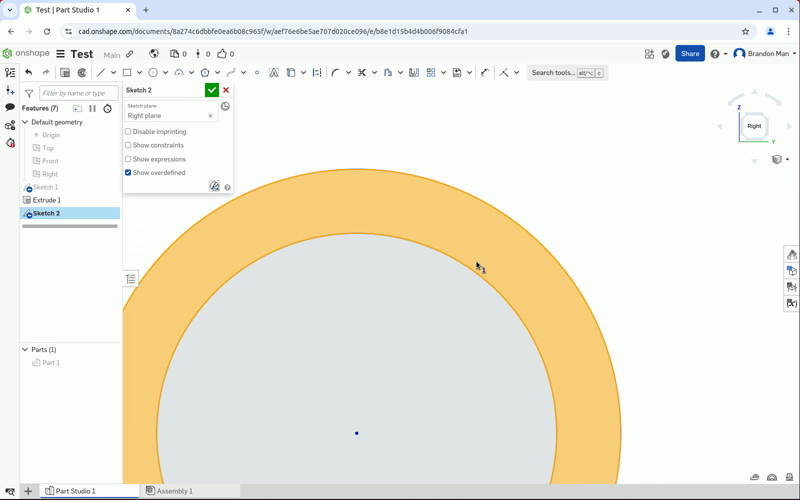
scroll(-6)
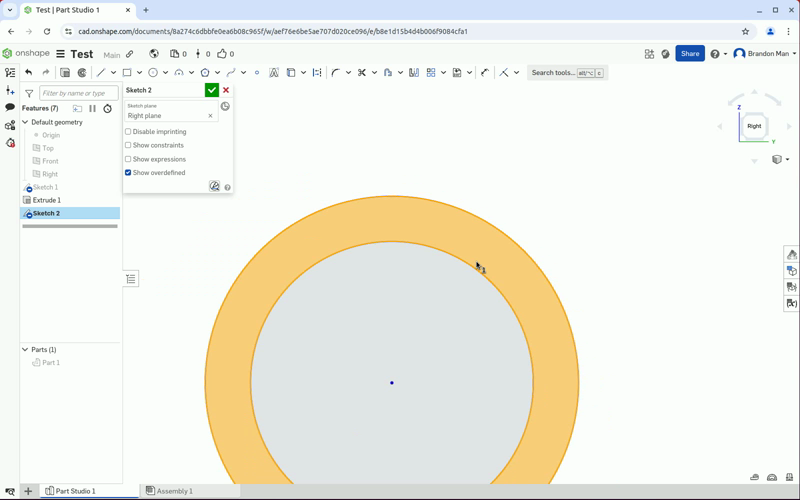
scroll(-6)
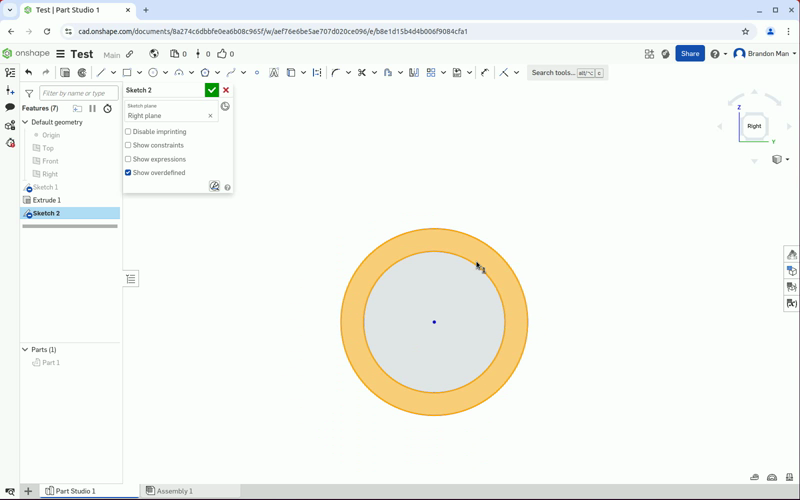
scroll(-6)
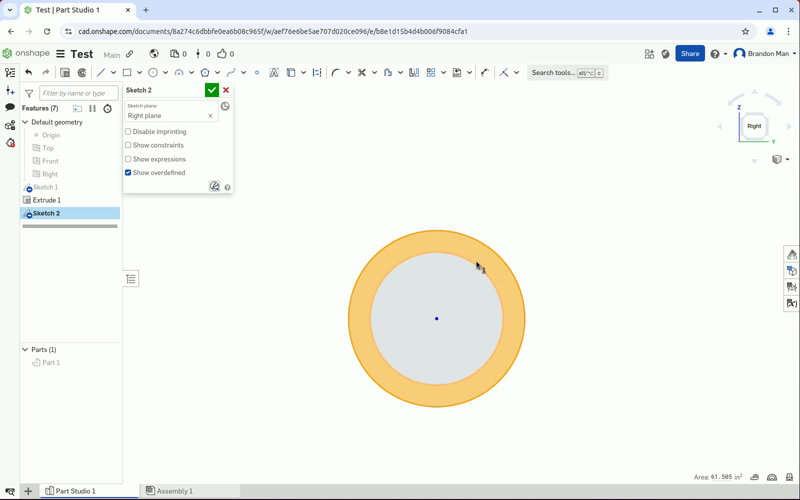
scroll(-6)
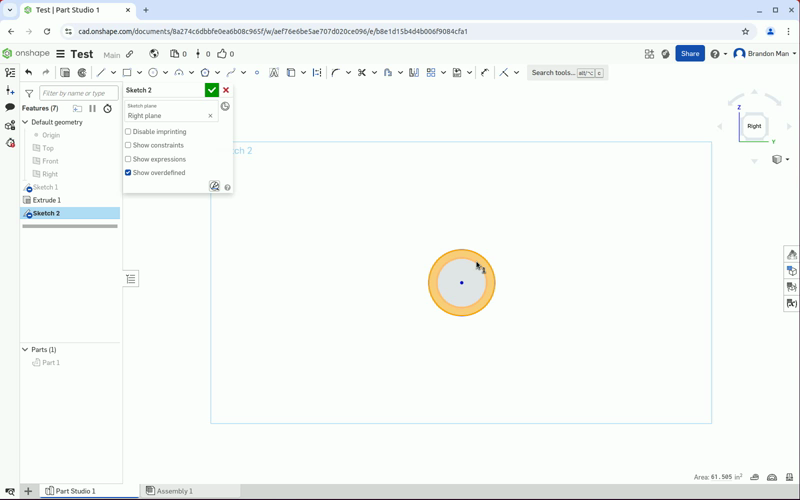
mouse_move(73, 352)
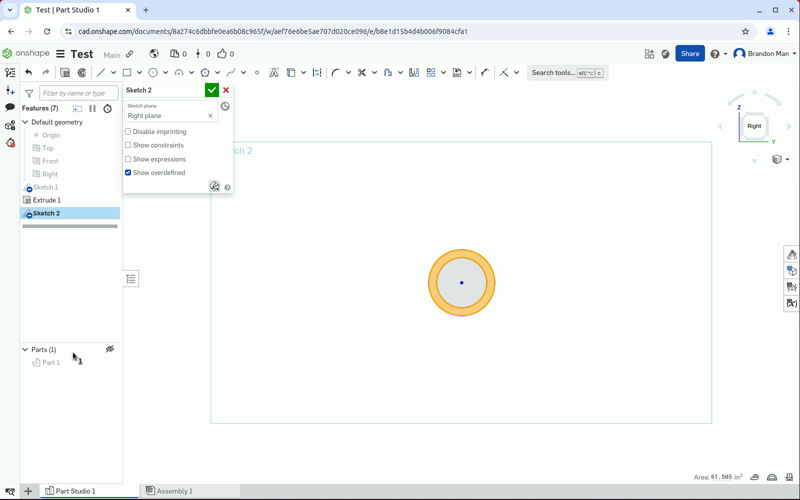
key(shift+y)
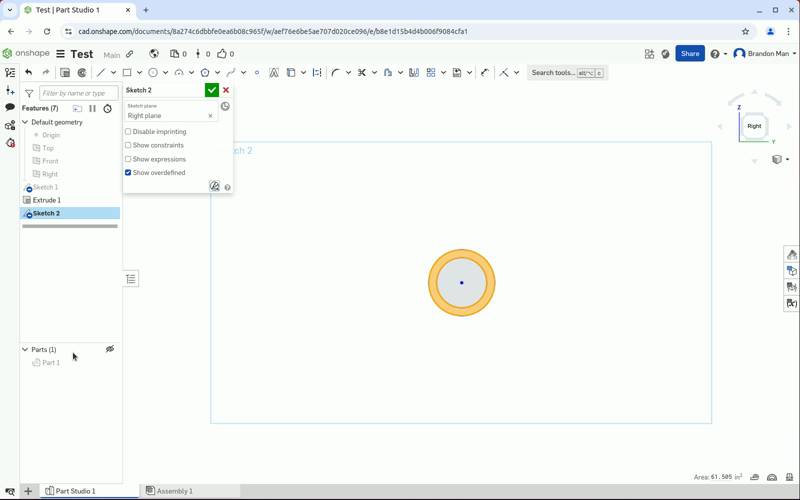
key(shift+e)
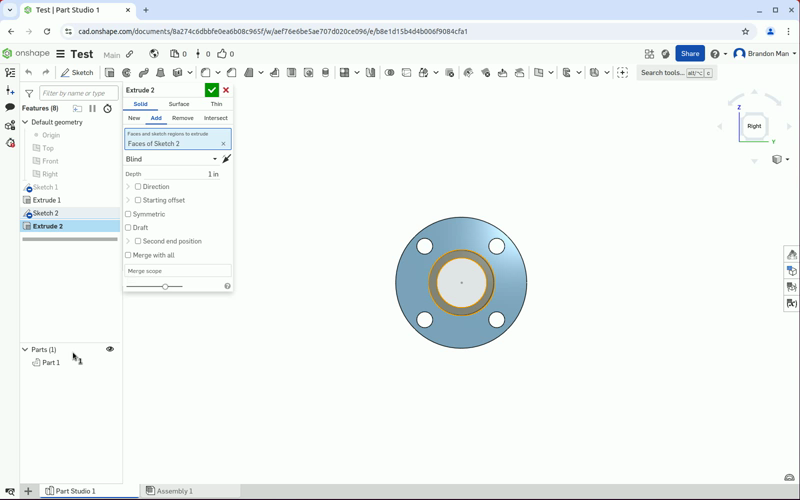
mouse_move(143, 106)
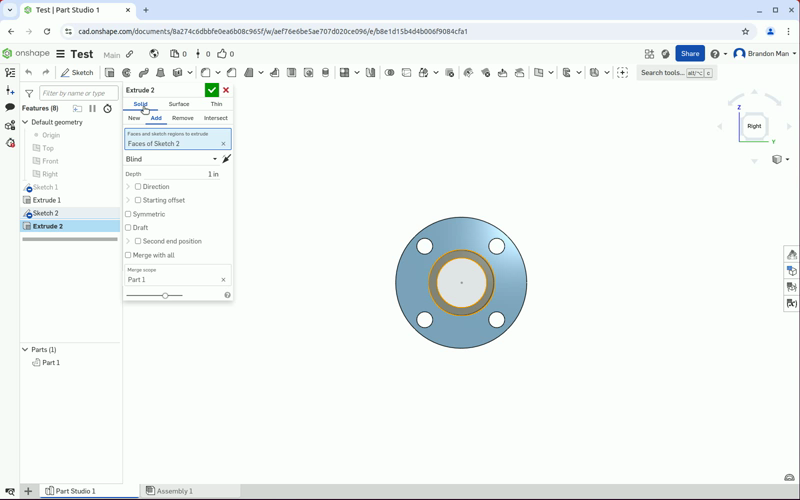
click(143, 106)
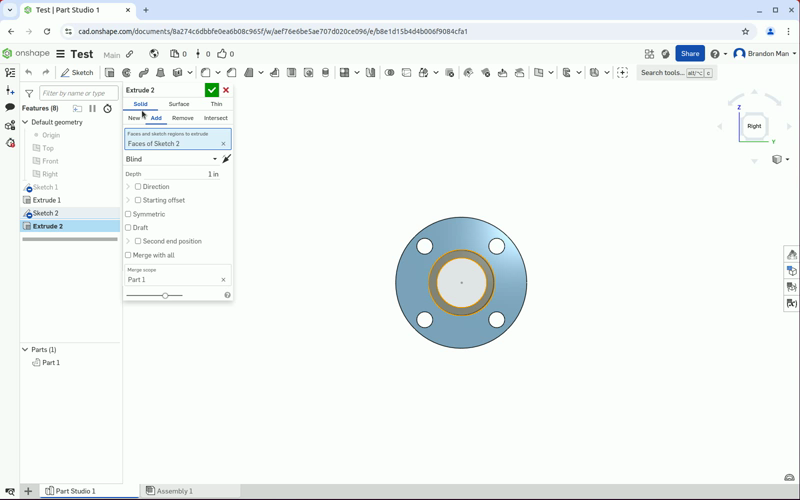
mouse_move(137, 120)
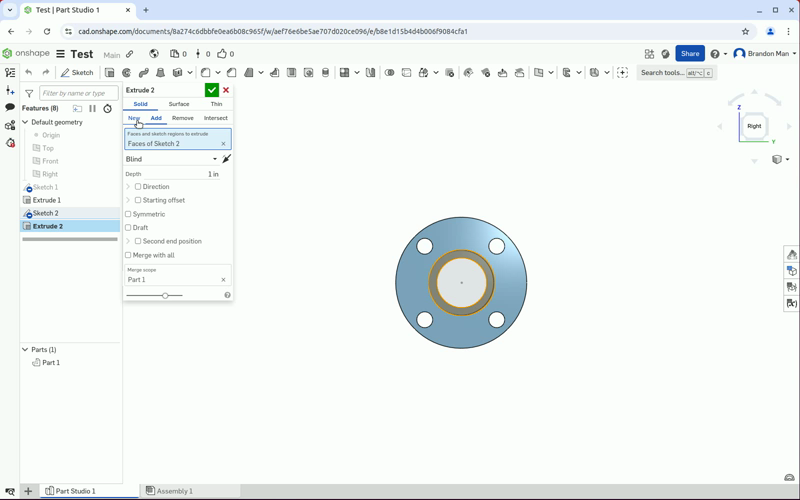
click(137, 120)
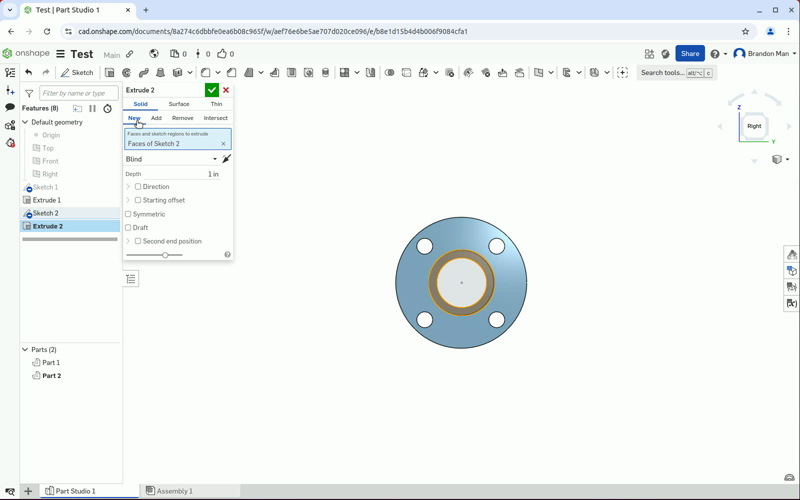
key(tab, 4)
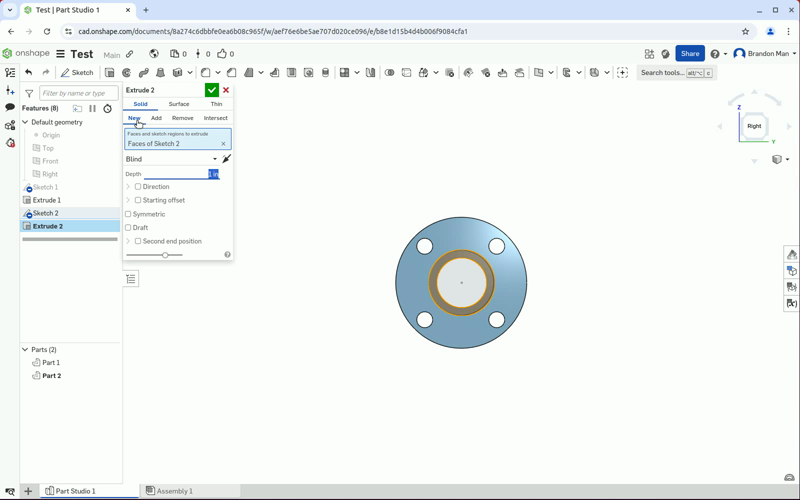
text(23.108)
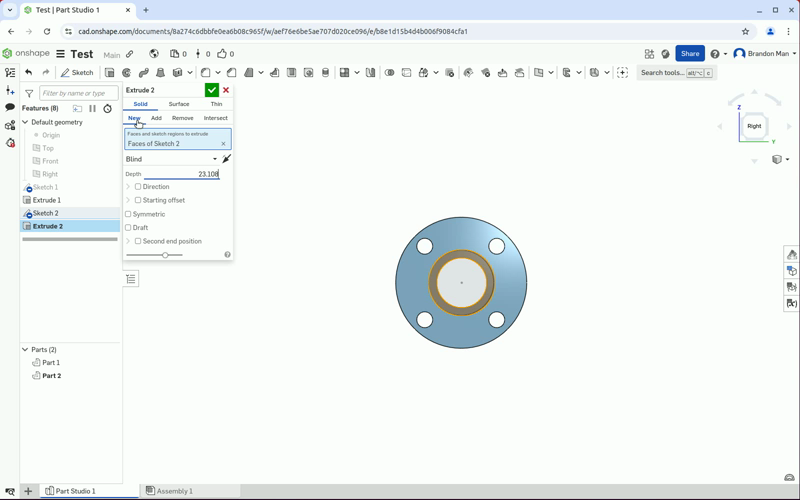
key(enter)
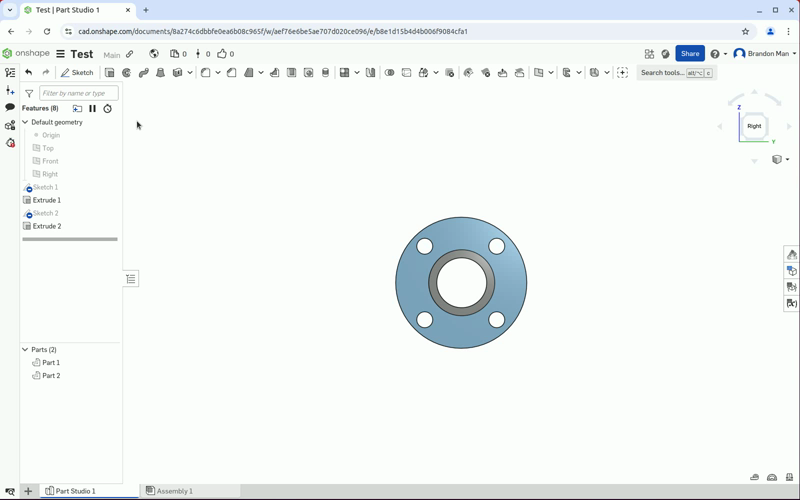
key(shift+h)
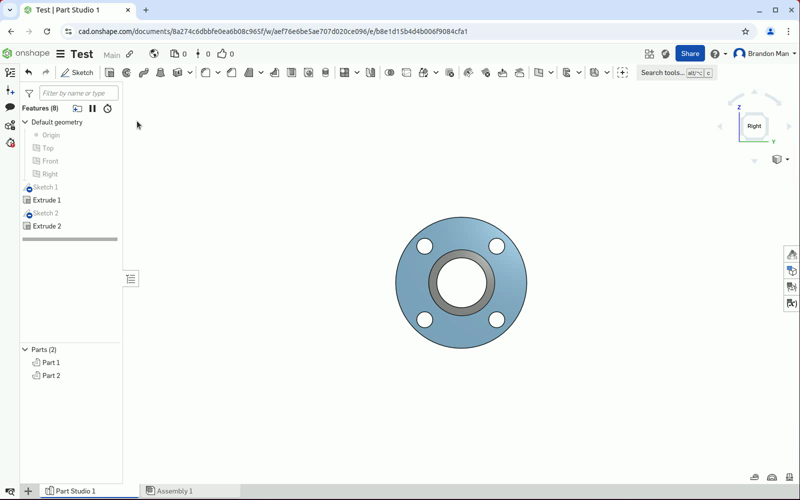
key(shift+h)
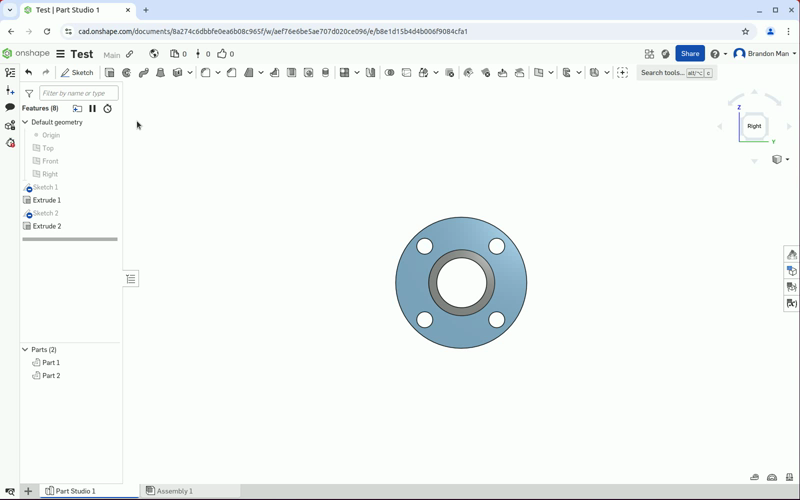
mouse_move(73, 189)
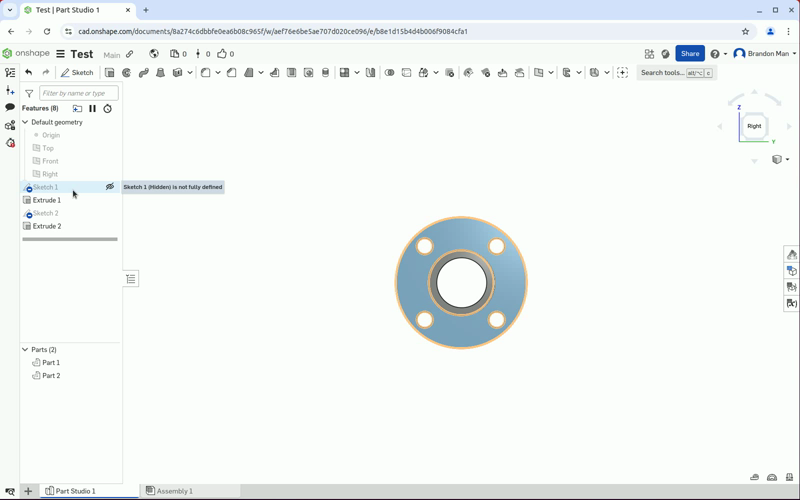
click(73, 189)
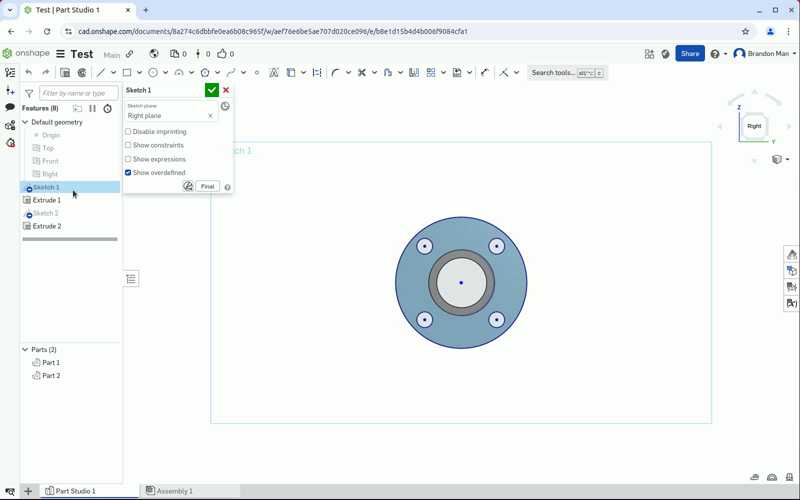
mouse_move(229, 92)
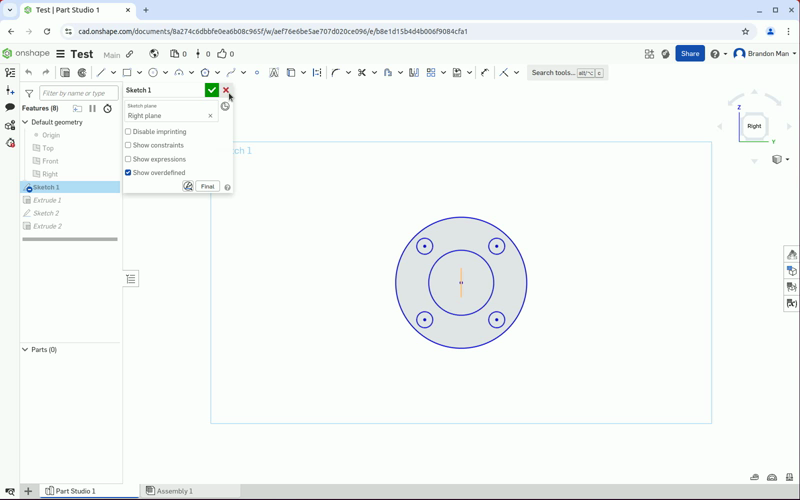
click(229, 92)
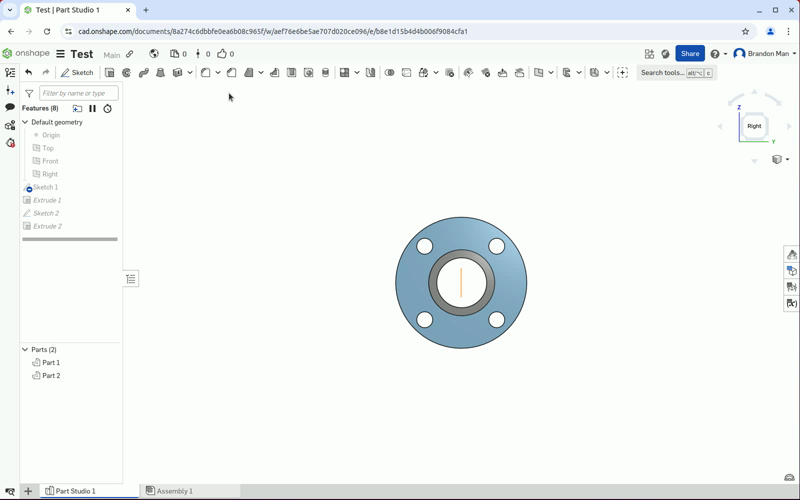
mouse_move(541, 75)
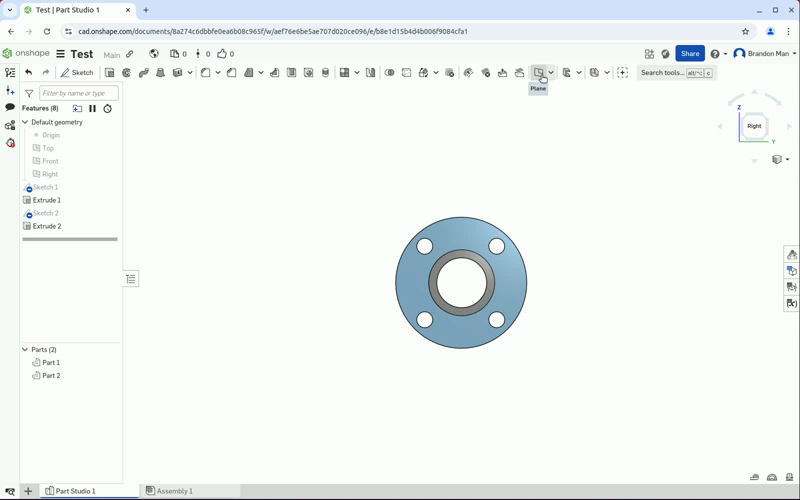
click(541, 75)
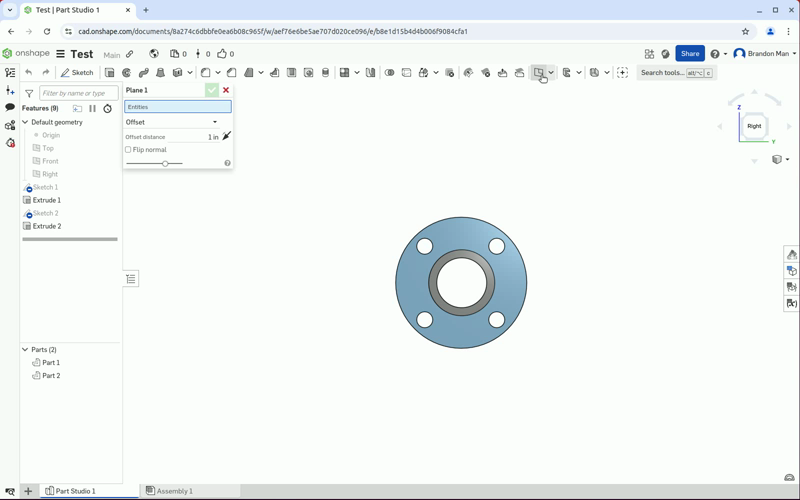
mouse_move(73, 176)
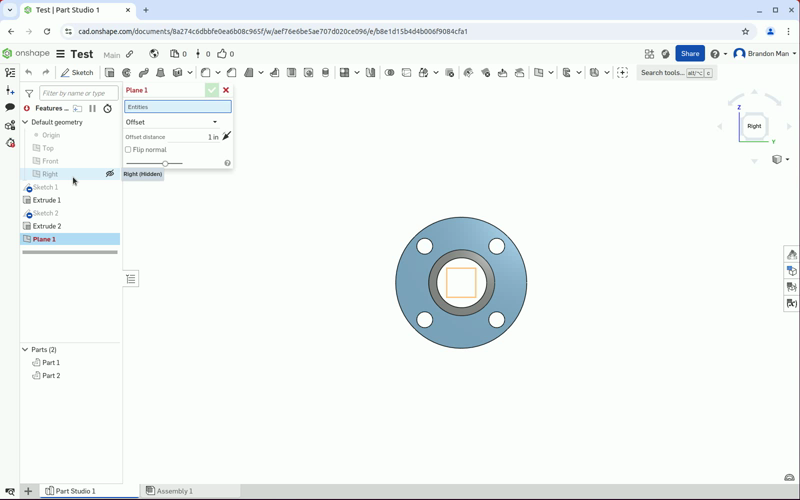
click(73, 176)
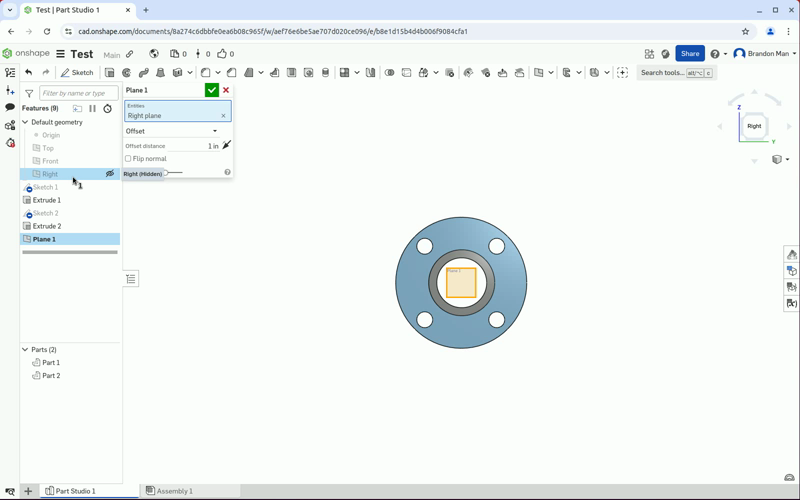
key(tab, 2)
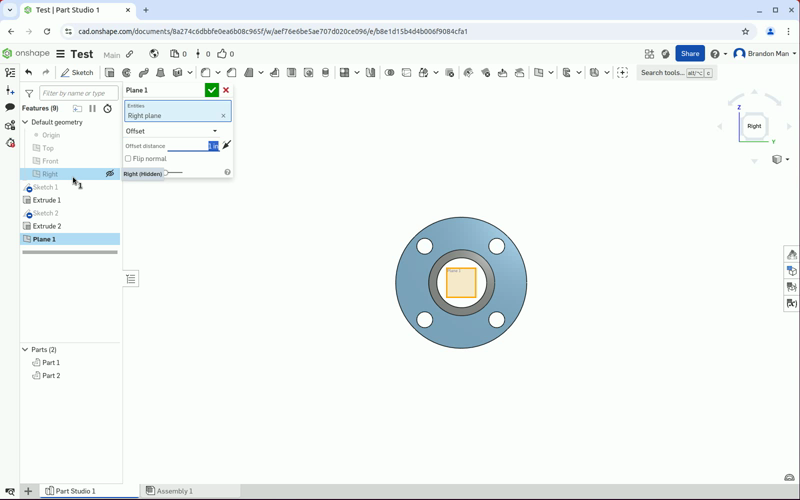
text(23.108)
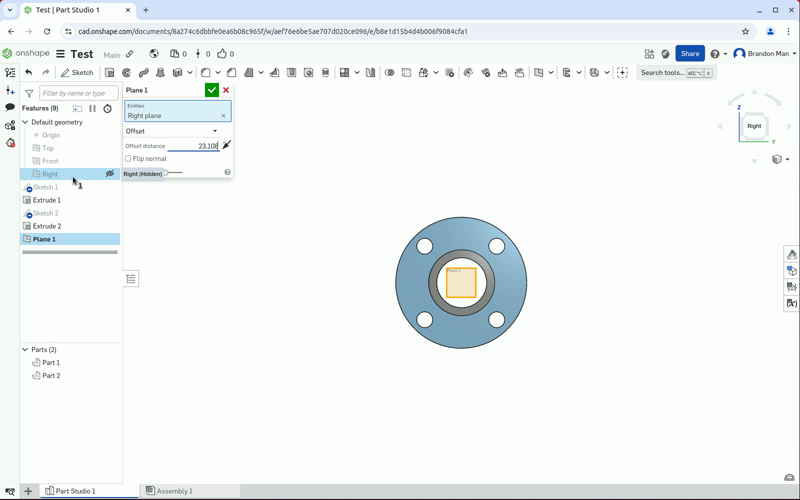
key(enter, 2)
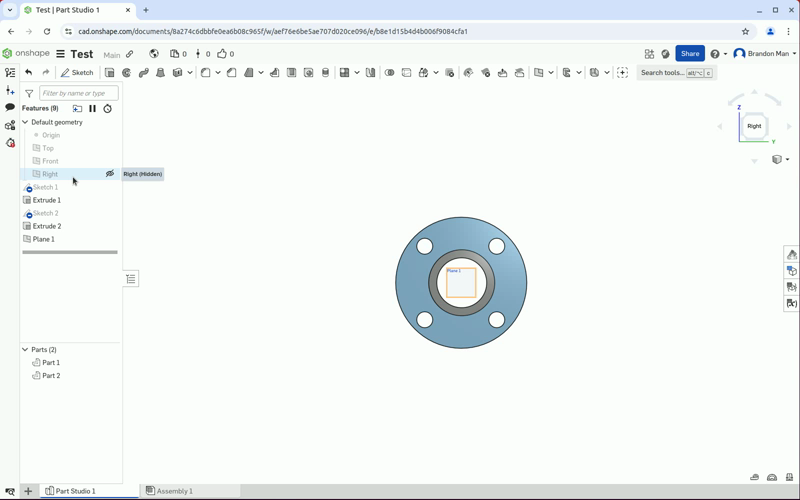
key(shift+s)
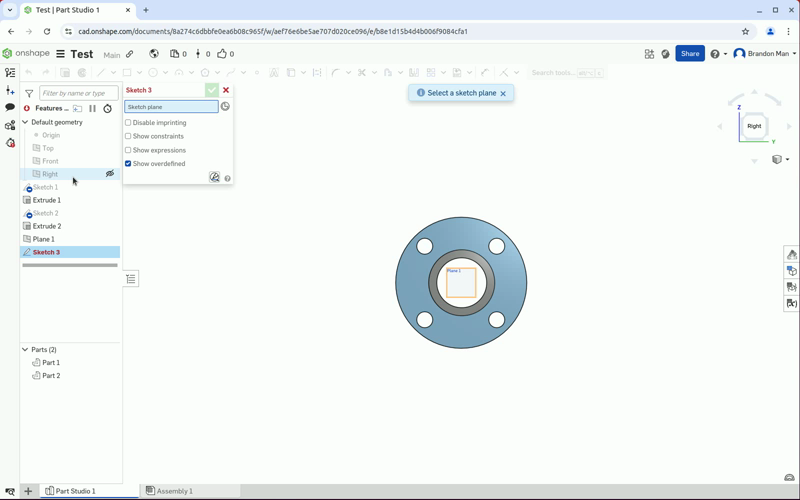
mouse_move(73, 241)
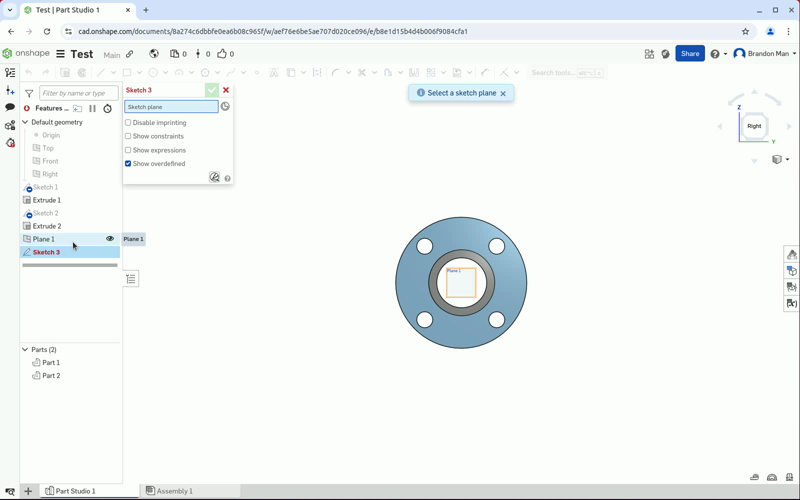
click(73, 241)
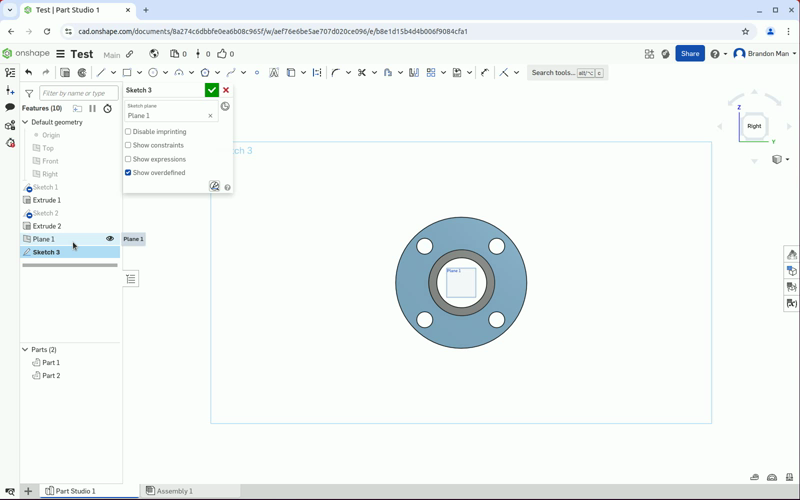
mouse_move(73, 352)
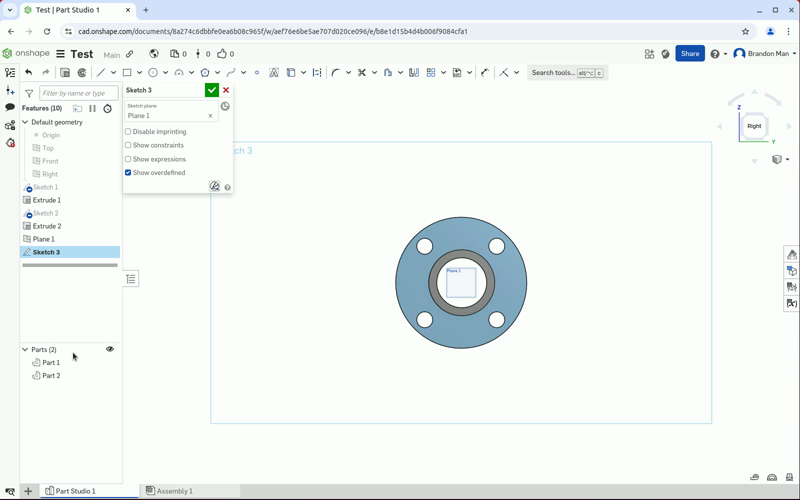
key(y)
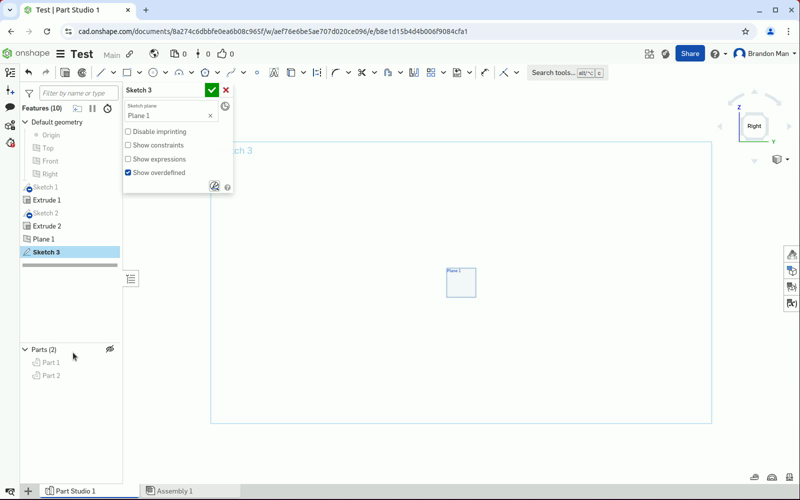
key(c)
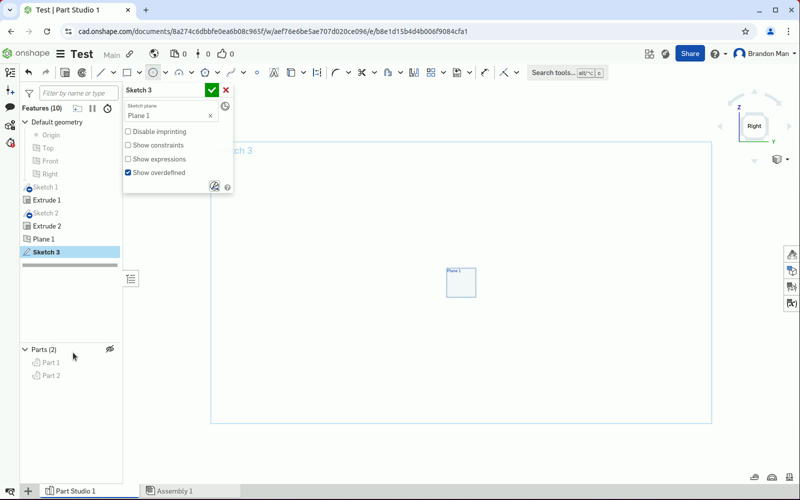
key_down(shift)
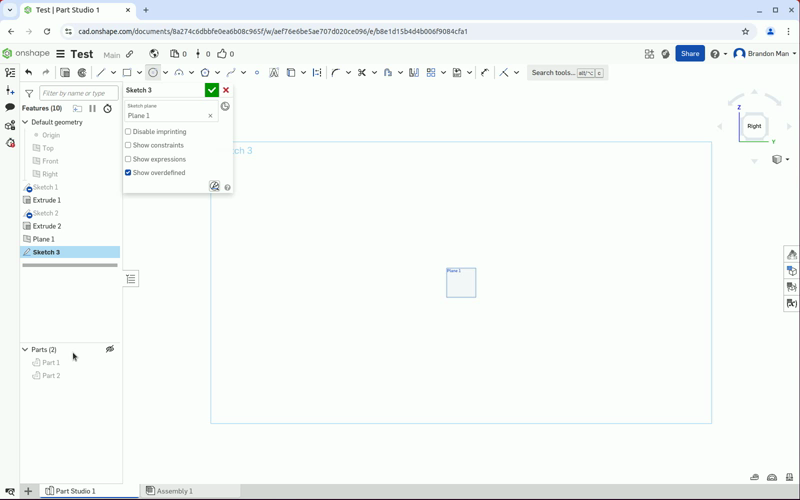
mouse_move(461, 282)
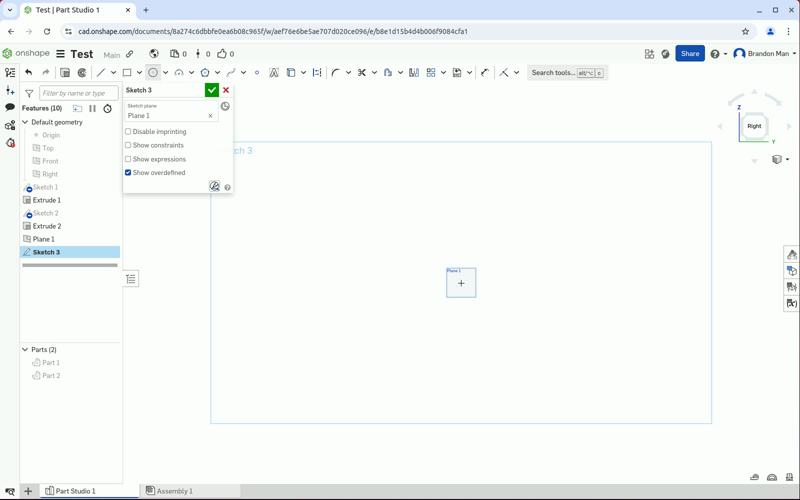
click(461, 282)
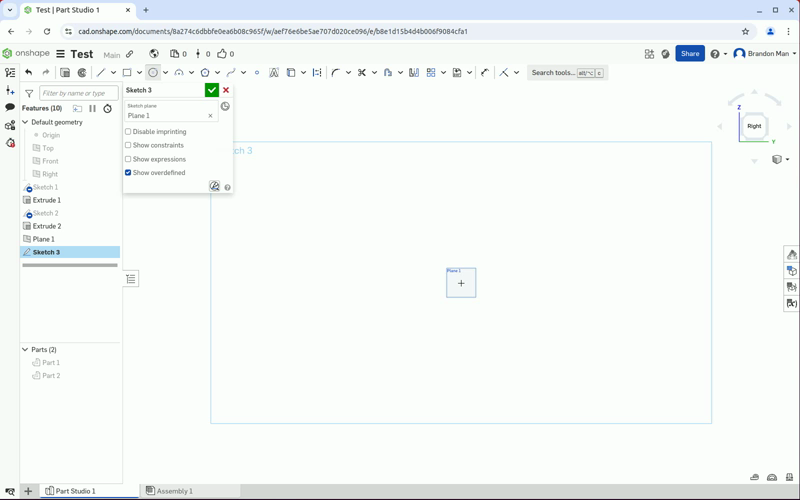
key_up(shift)
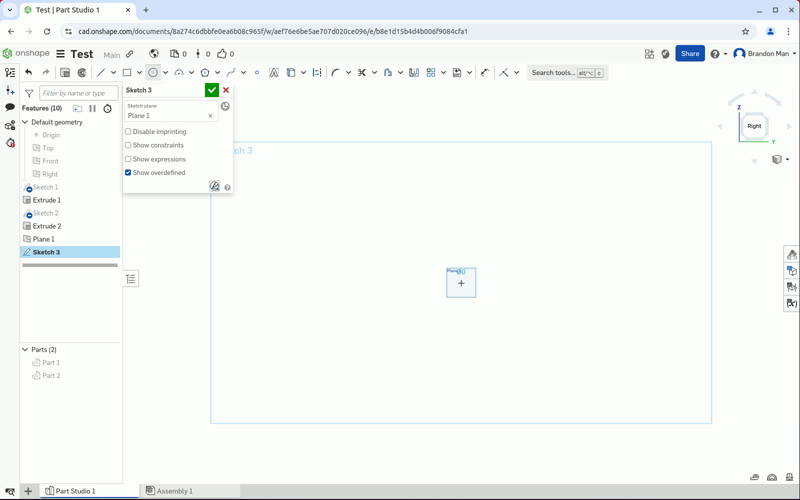
mouse_move(526, 282)
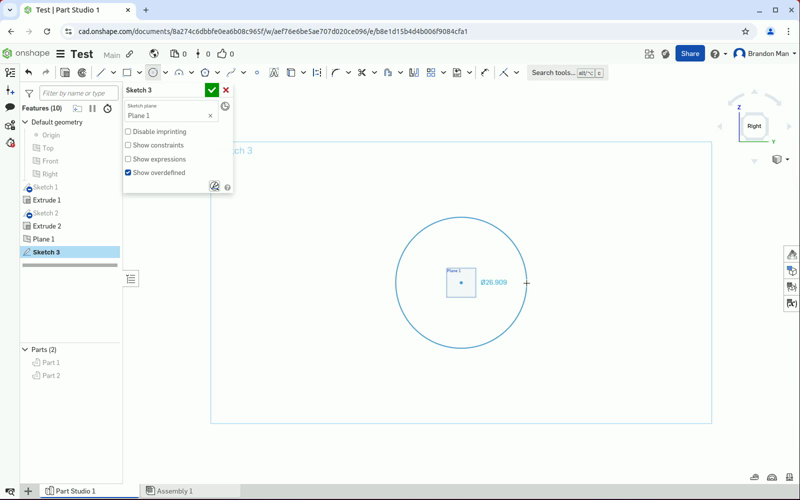
click(526, 282)
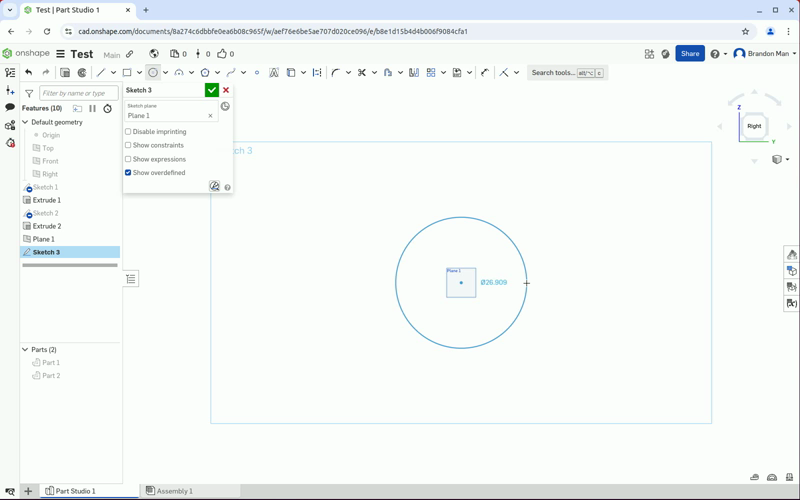
key(esc)
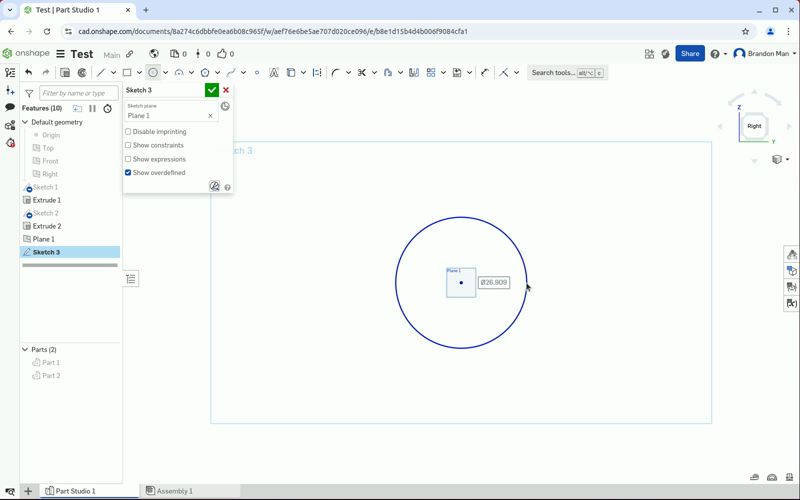
key(c)
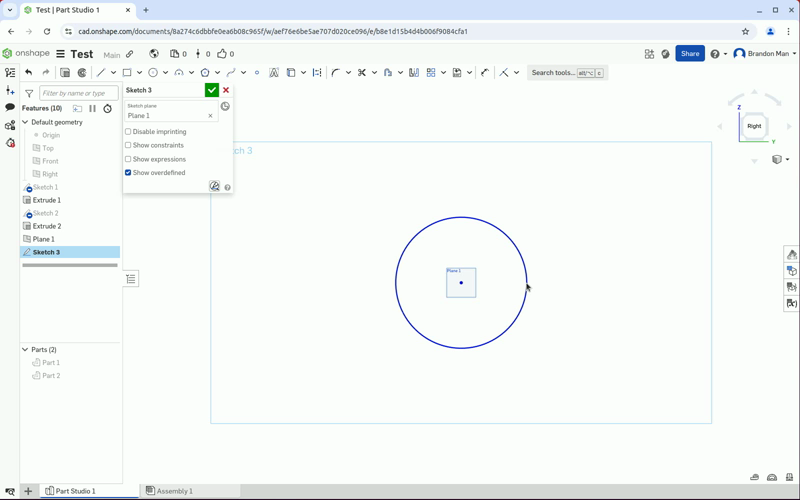
key_down(shift)
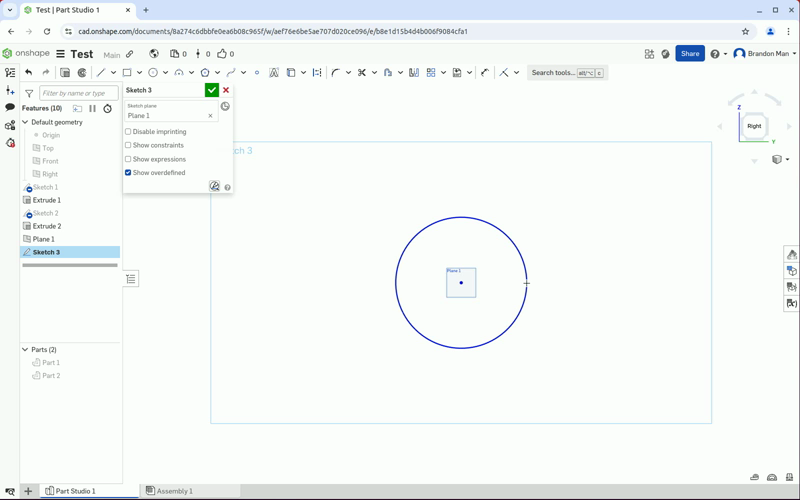
mouse_move(424, 319)
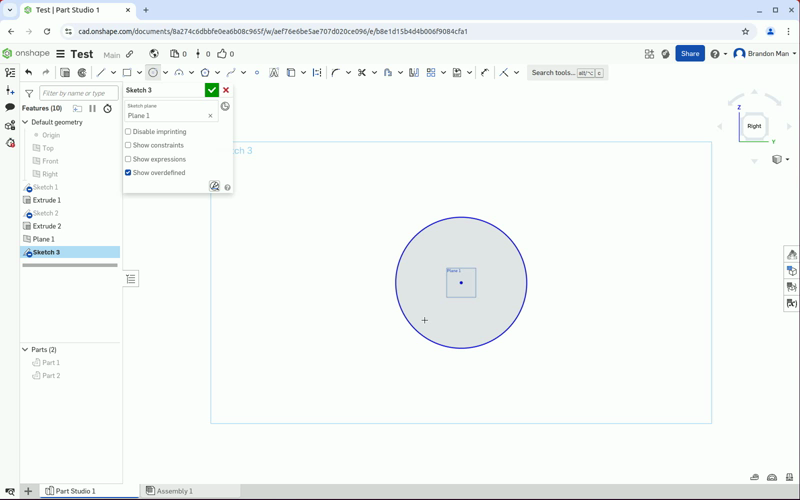
click(424, 319)
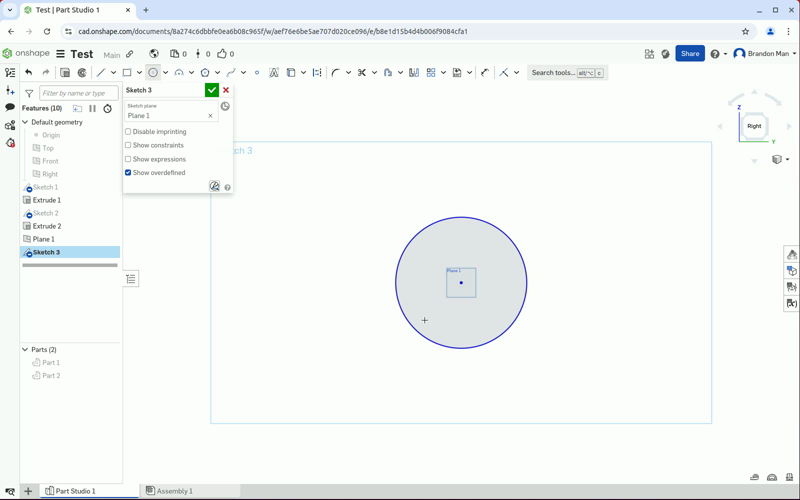
key_up(shift)
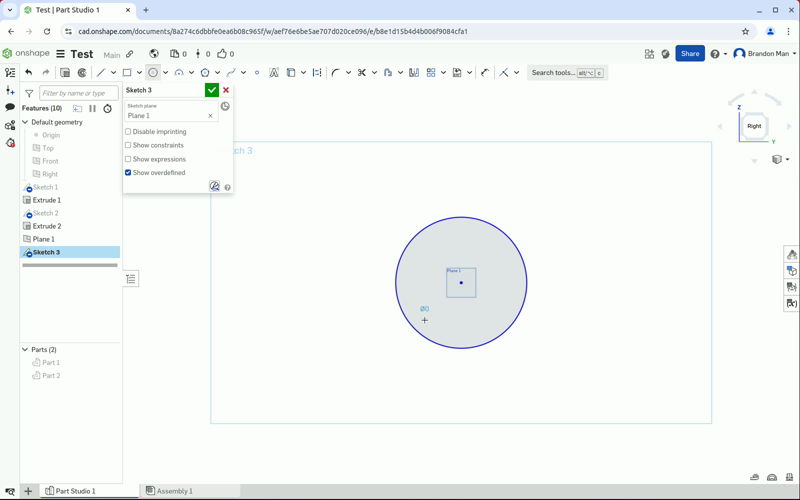
mouse_move(432, 319)
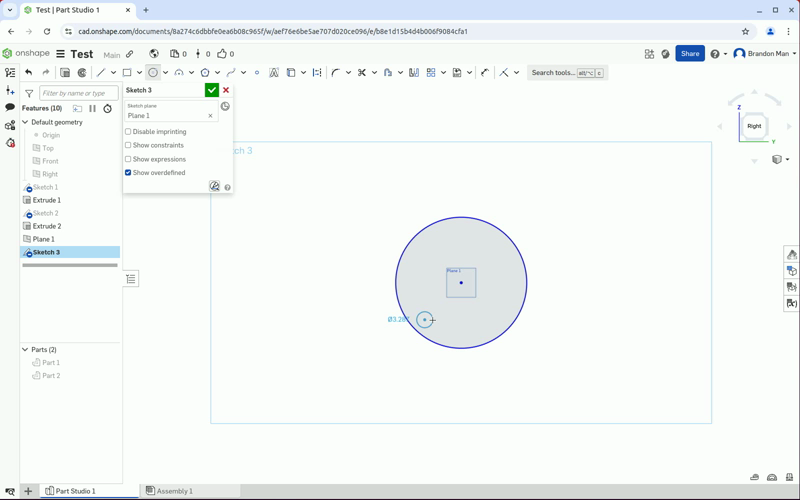
click(432, 319)
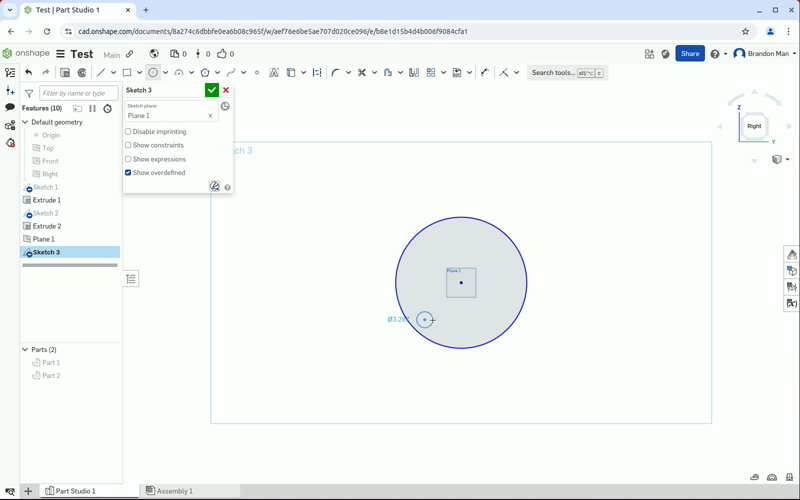
key(esc)
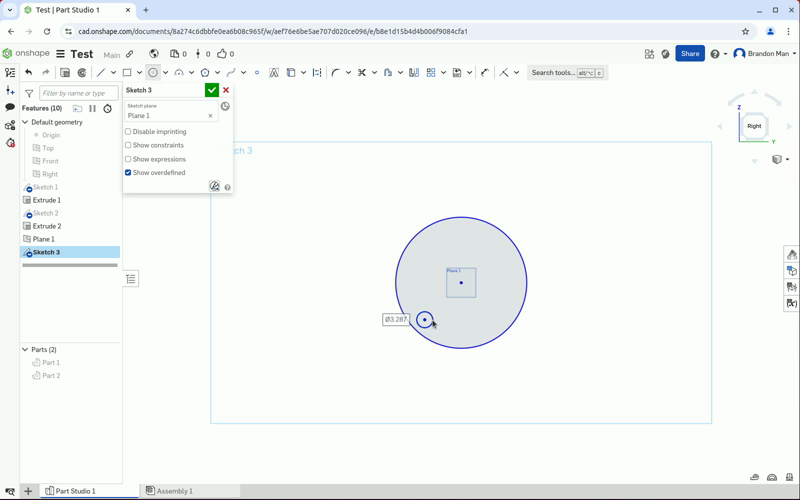
key(c)
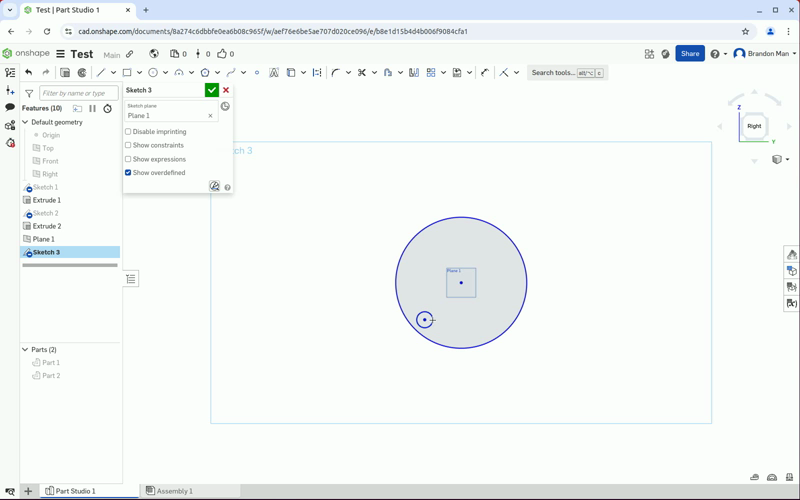
key_down(shift)
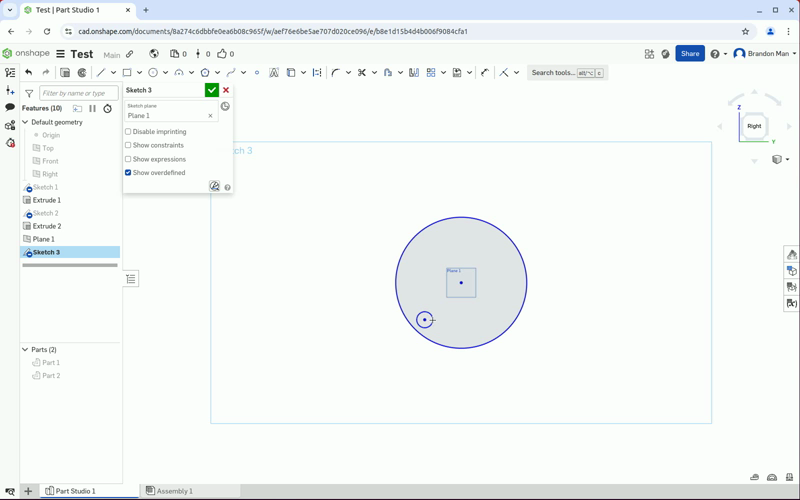
mouse_move(424, 246)
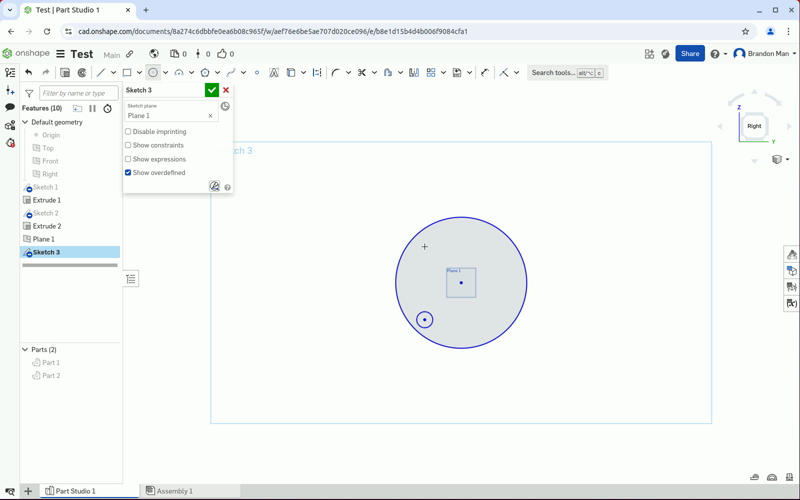
click(424, 246)
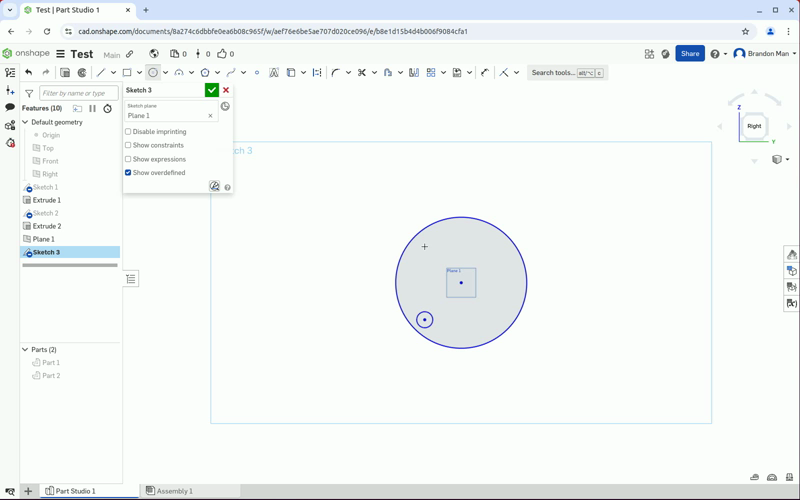
key_up(shift)
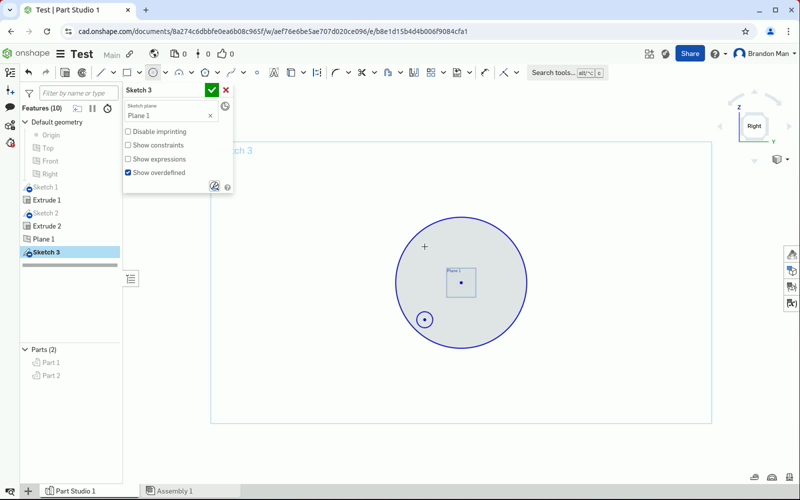
mouse_move(432, 246)
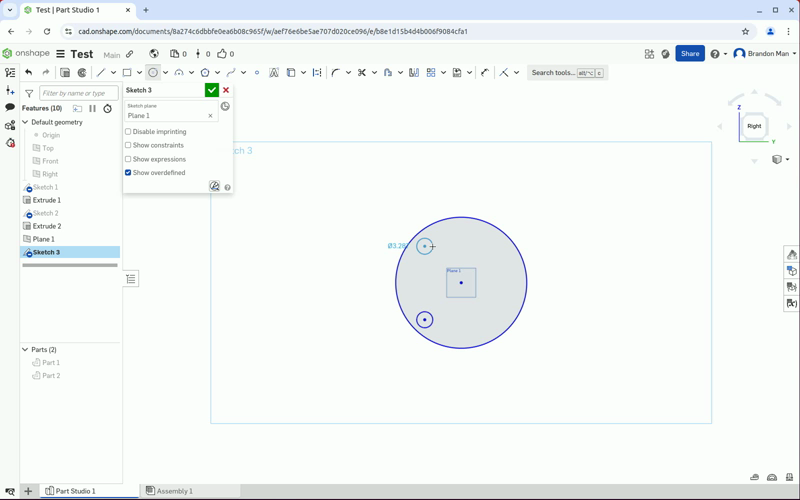
click(432, 246)
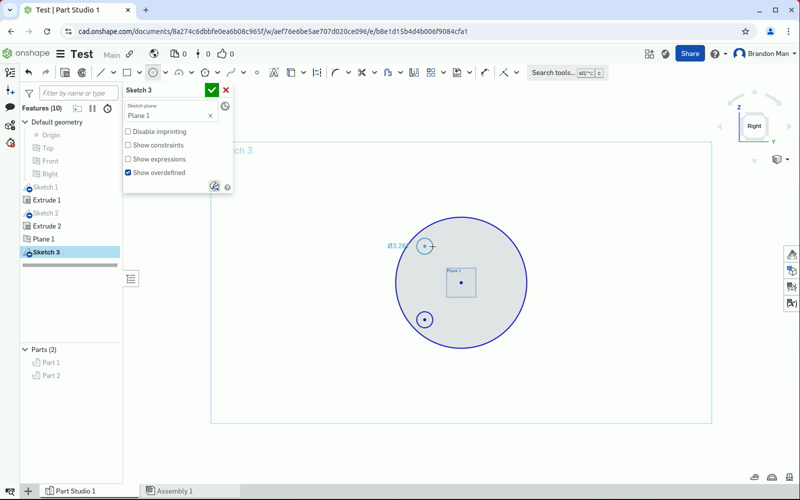
key(esc)
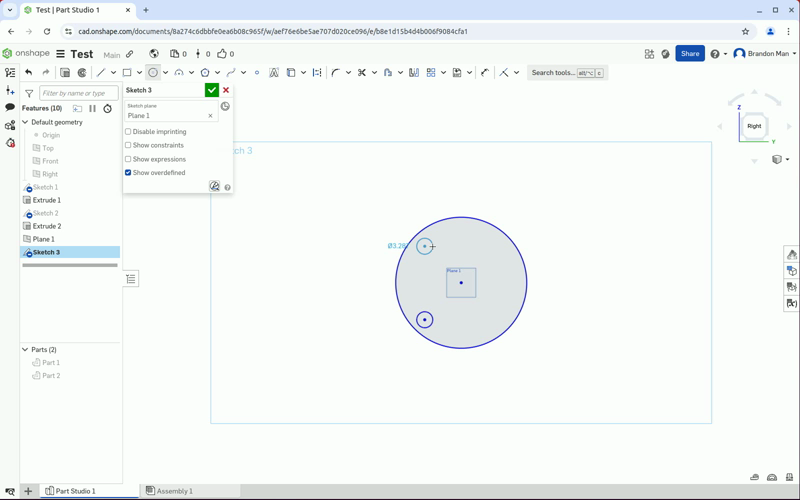
key(c)
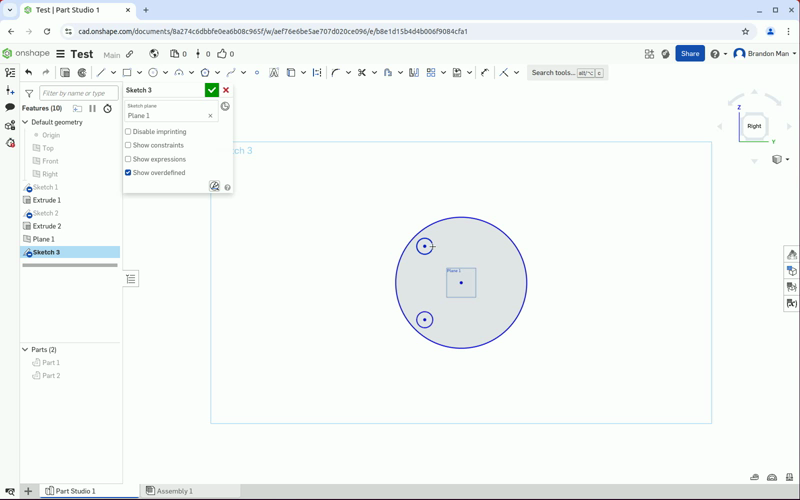
key_down(shift)
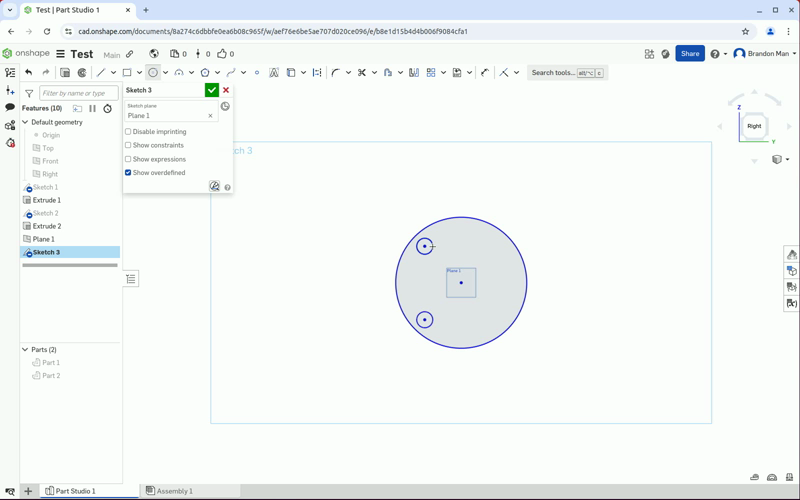
mouse_move(461, 282)
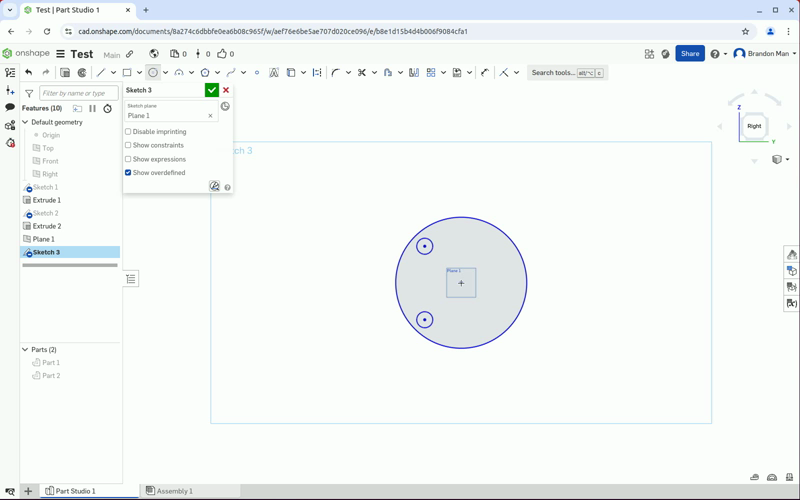
click(461, 282)
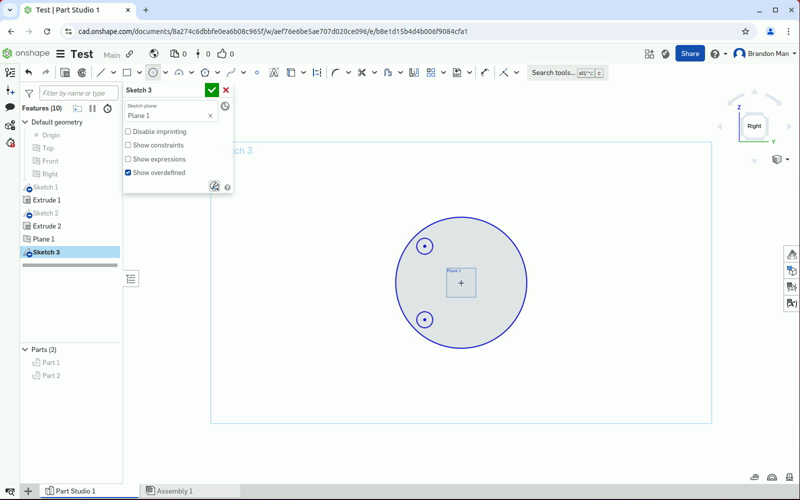
key_up(shift)
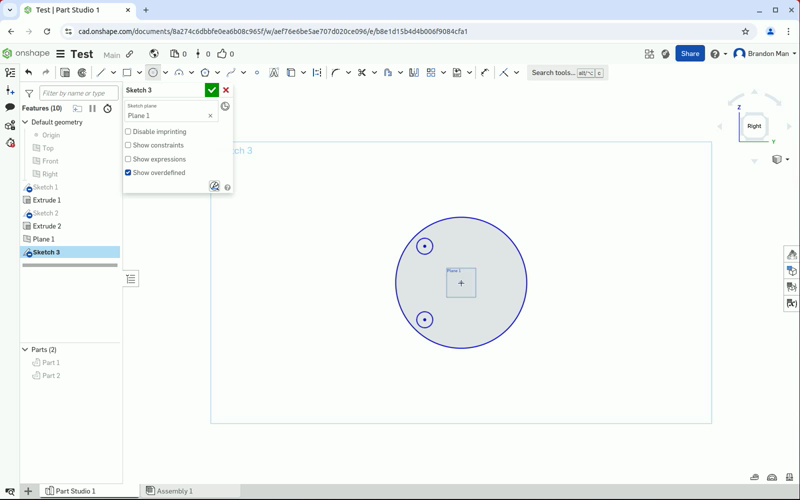
mouse_move(493, 282)
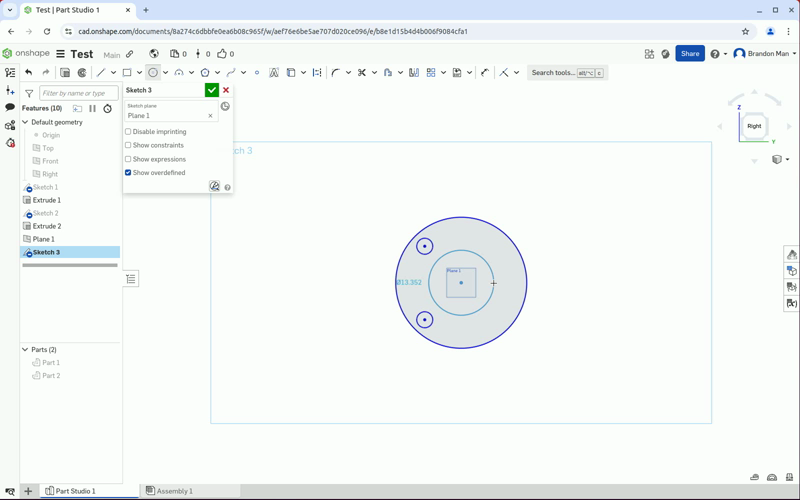
click(493, 282)
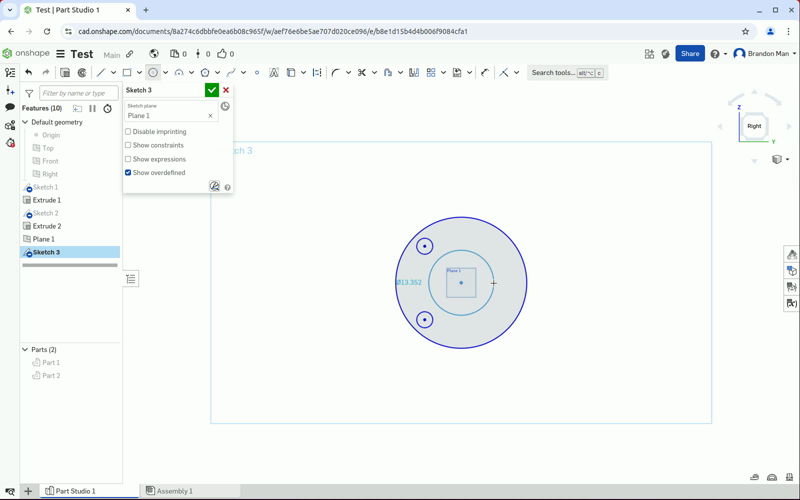
key(esc)
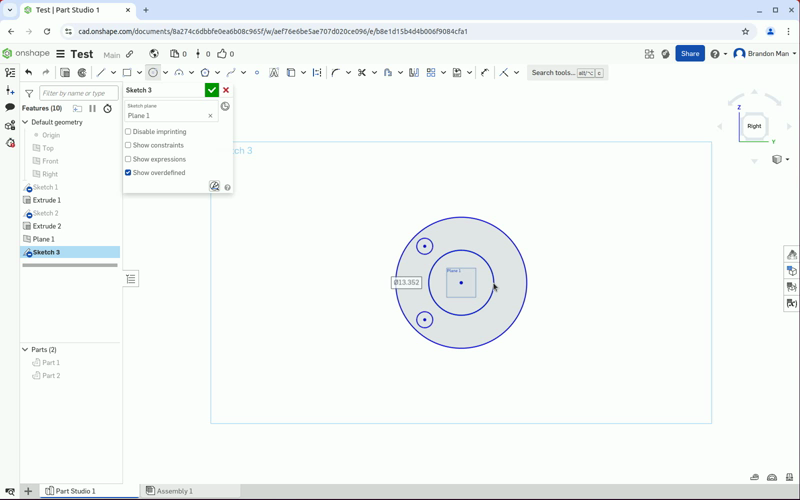
key(c)
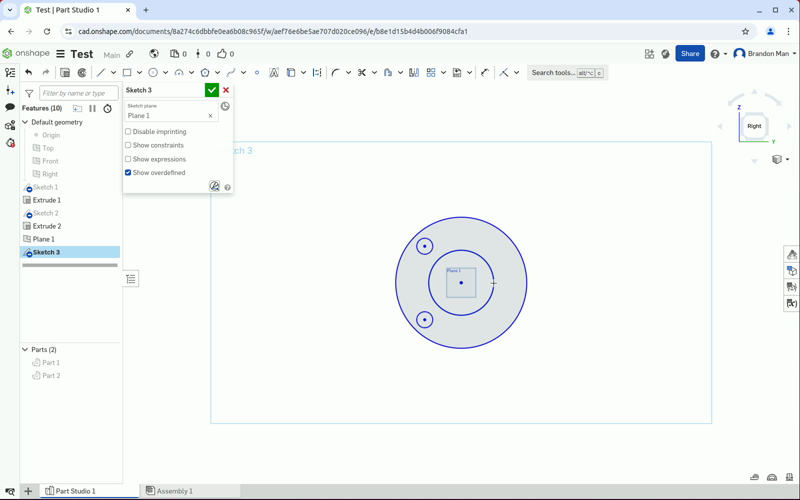
key_down(shift)
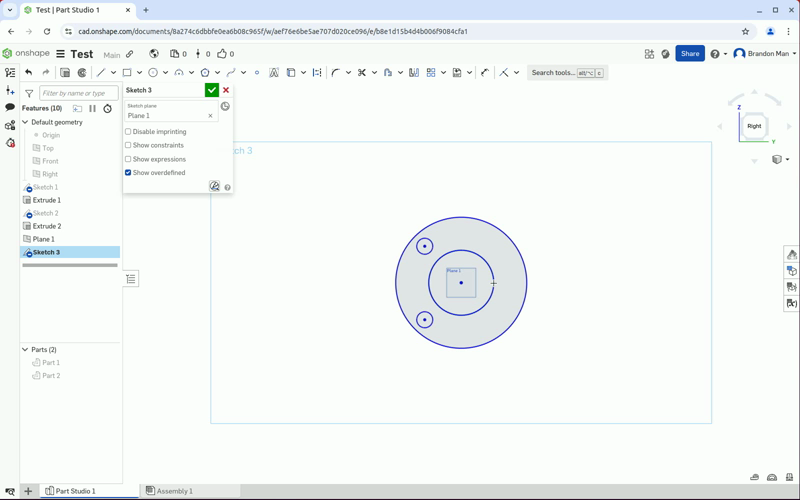
mouse_move(496, 319)
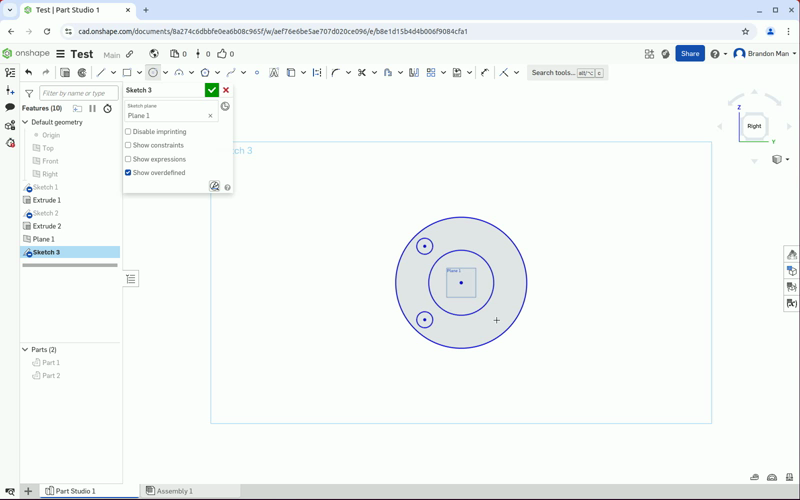
click(496, 319)
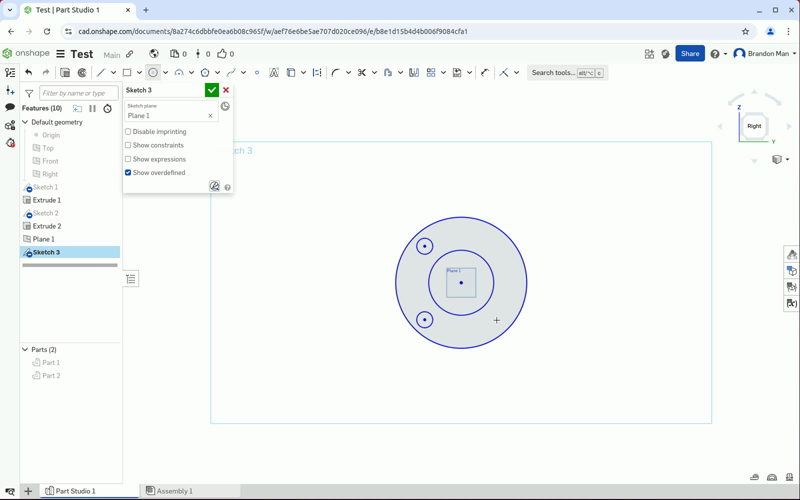
key_up(shift)
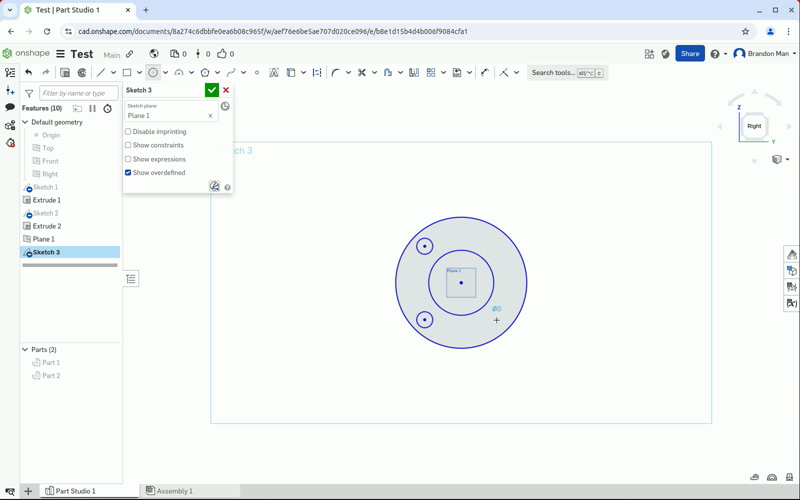
mouse_move(504, 319)
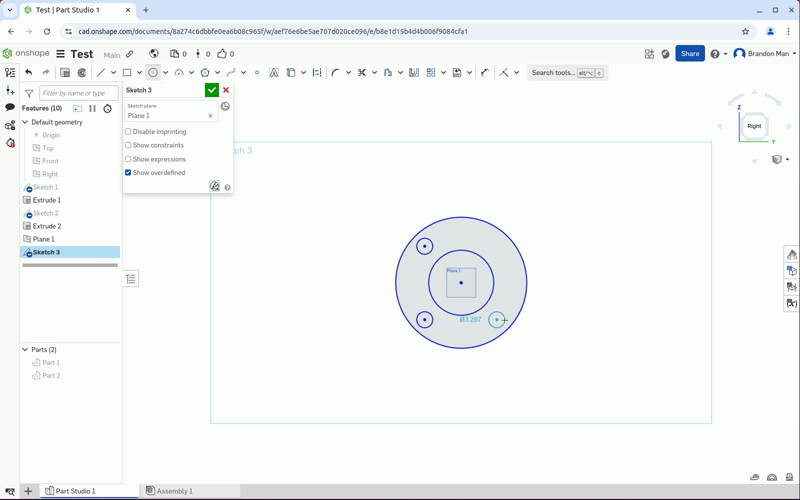
click(504, 319)
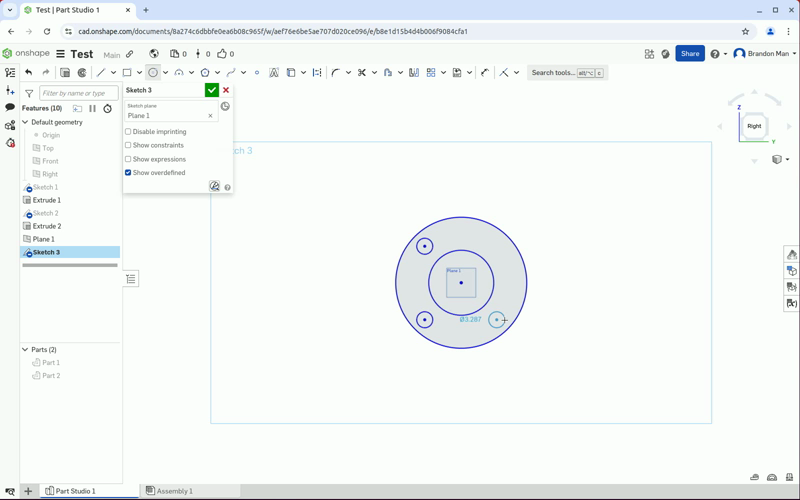
key(esc)
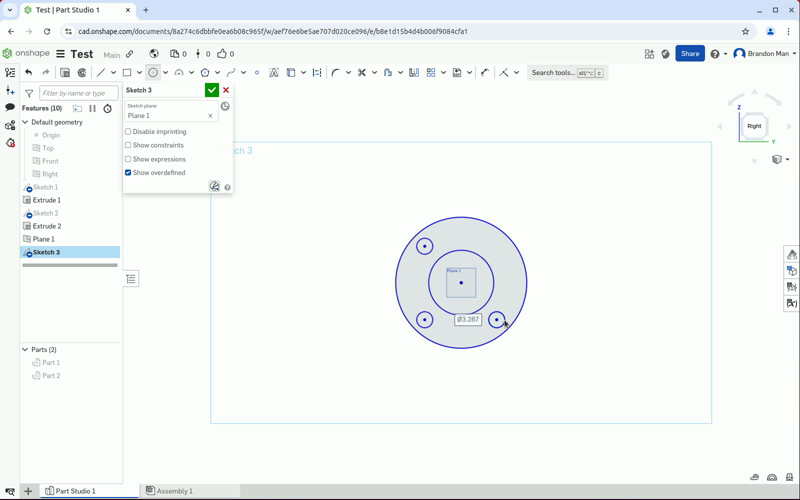
key(c)
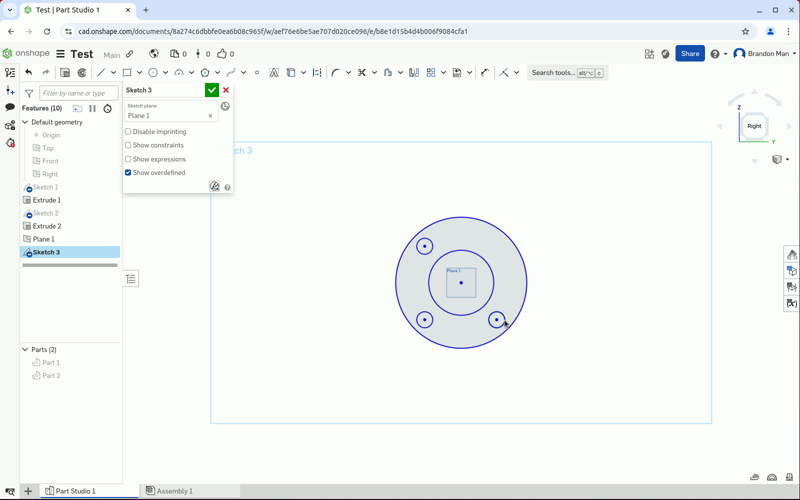
key_down(shift)
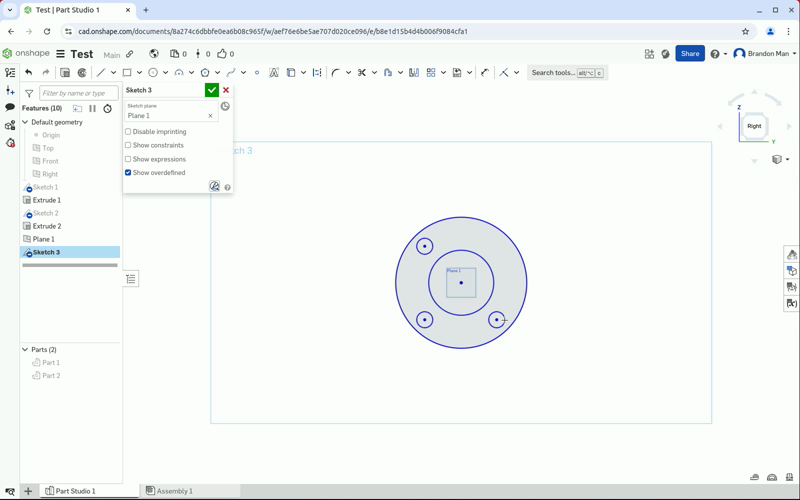
mouse_move(496, 246)
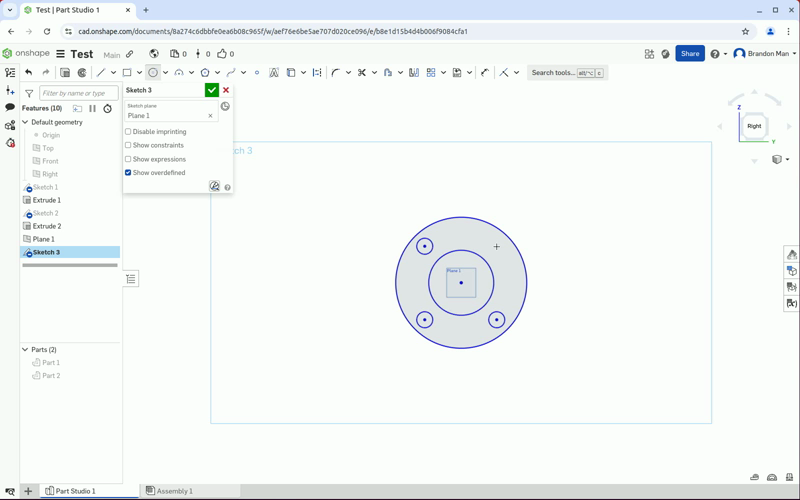
click(496, 246)
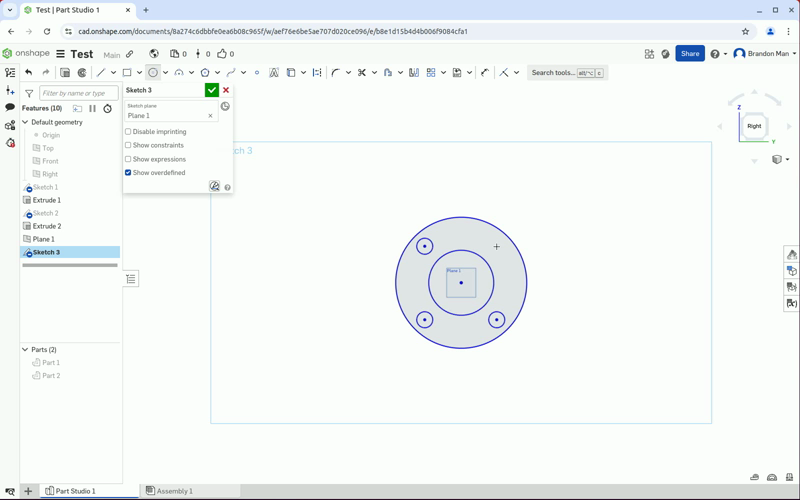
key_up(shift)
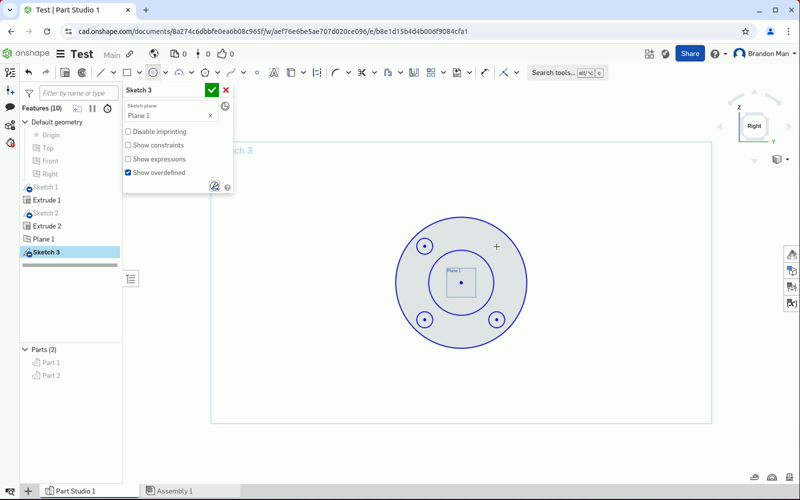
mouse_move(504, 246)
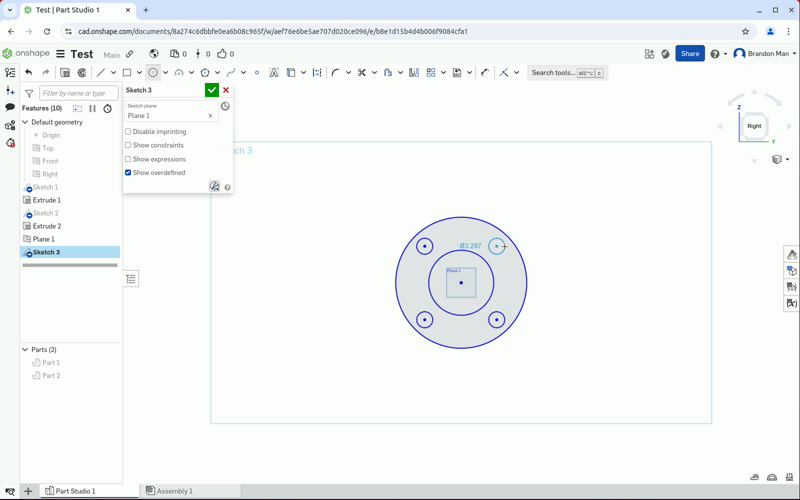
click(504, 246)
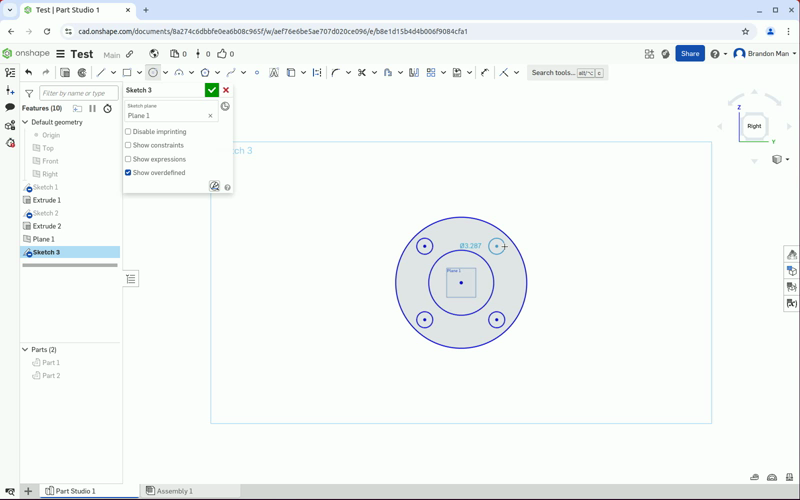
key(esc)
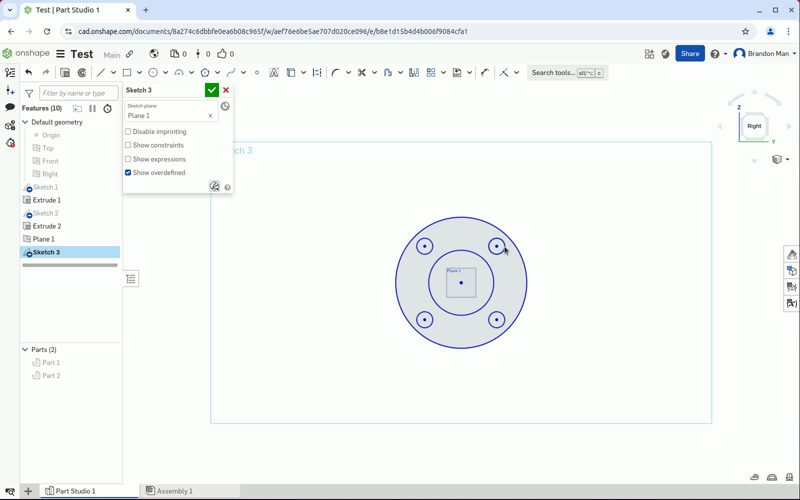
mouse_move(515, 268)
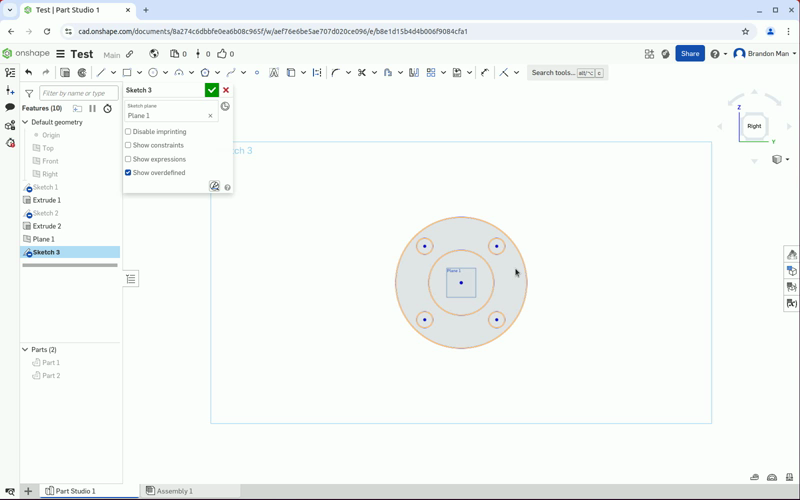
click(515, 268)
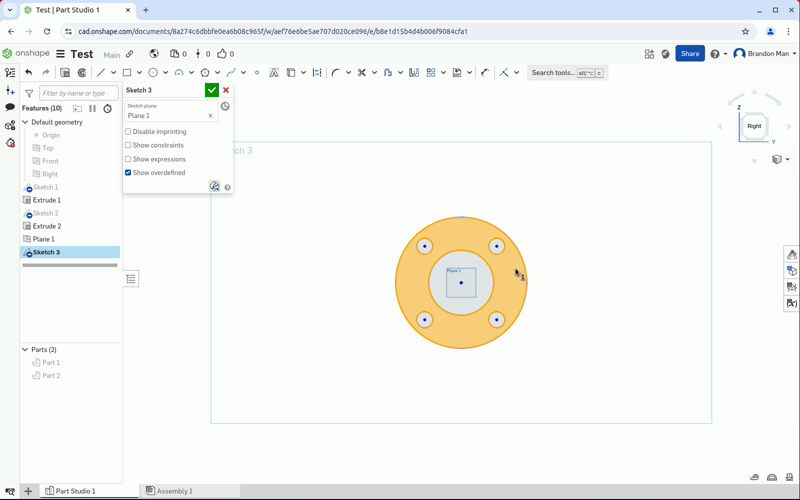
mouse_move(73, 352)
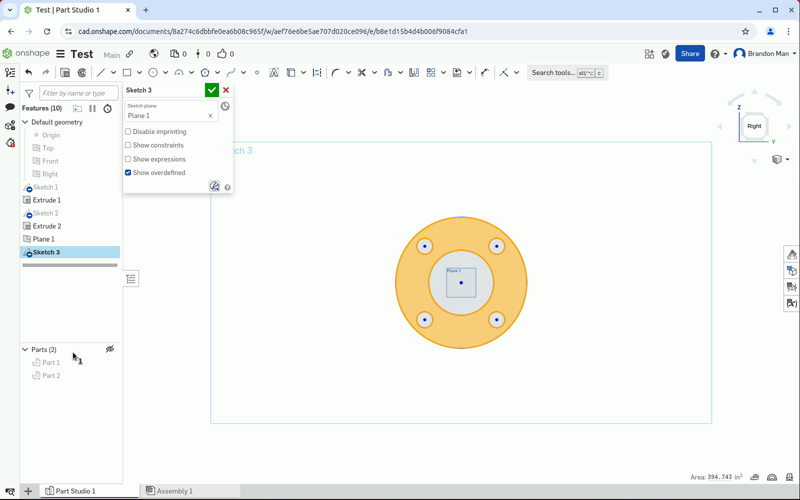
key(shift+y)
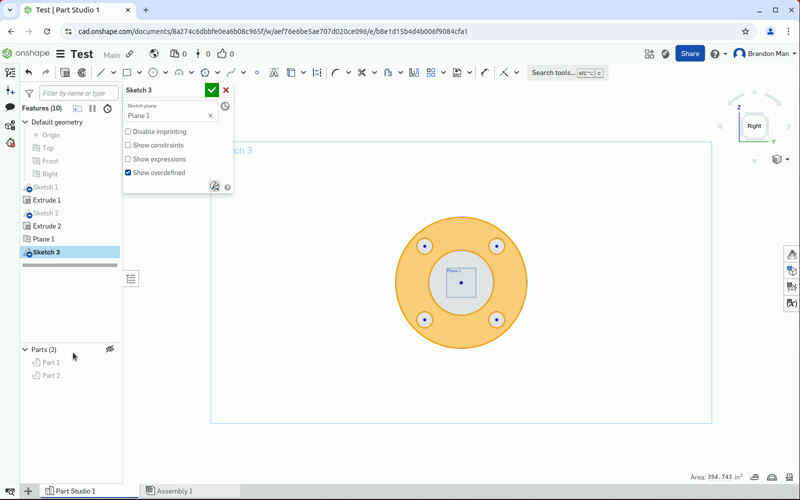
key(shift+e)
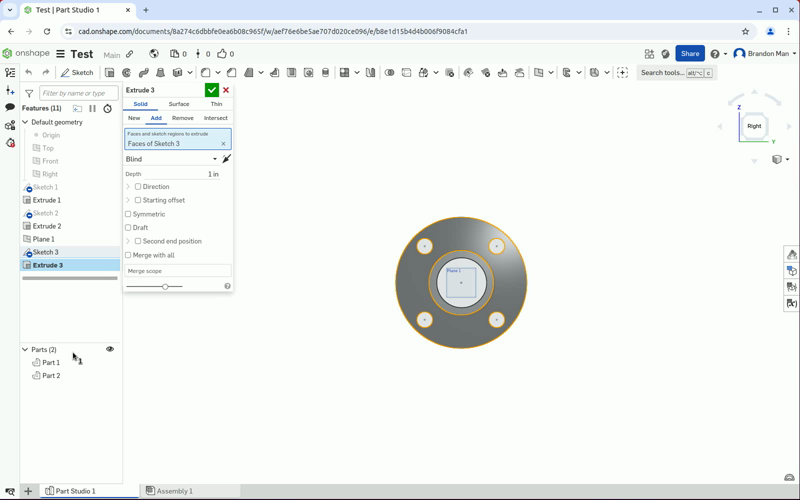
mouse_move(143, 106)
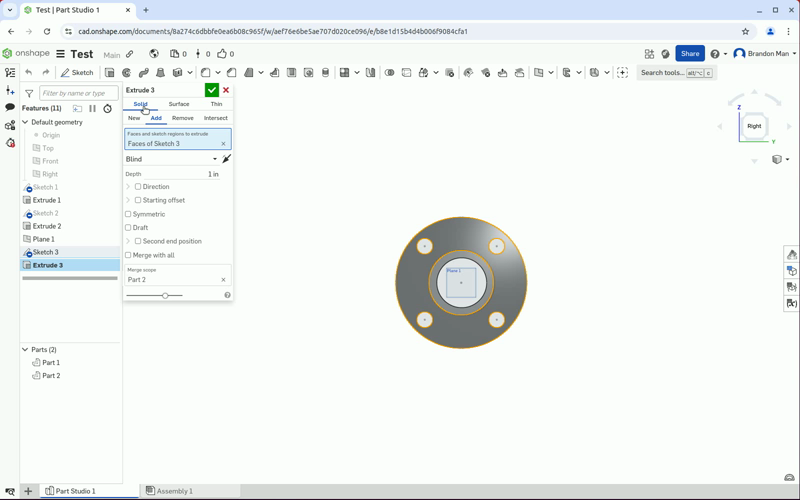
click(143, 106)
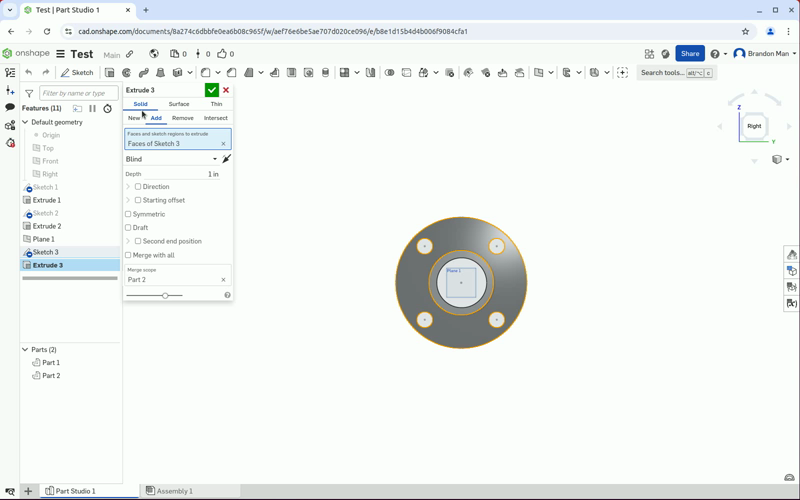
mouse_move(137, 120)
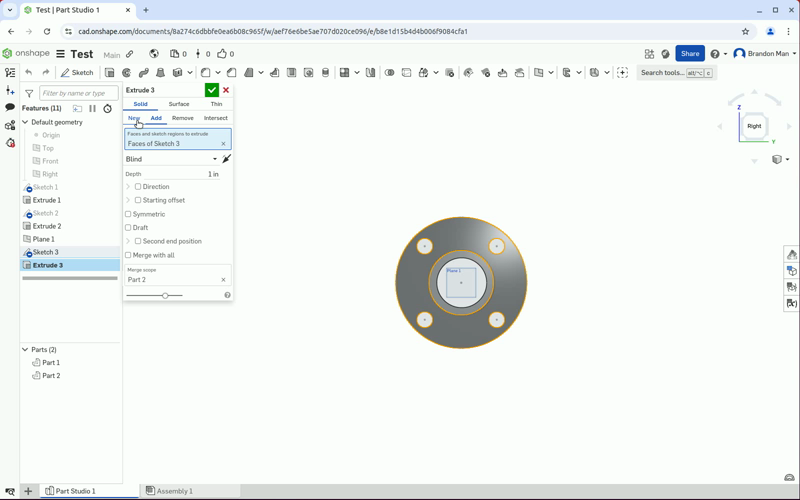
click(137, 120)
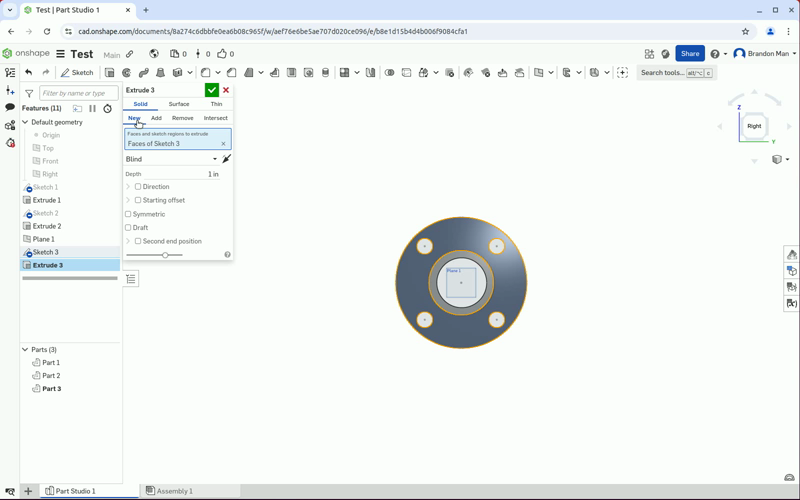
key(tab, 4)
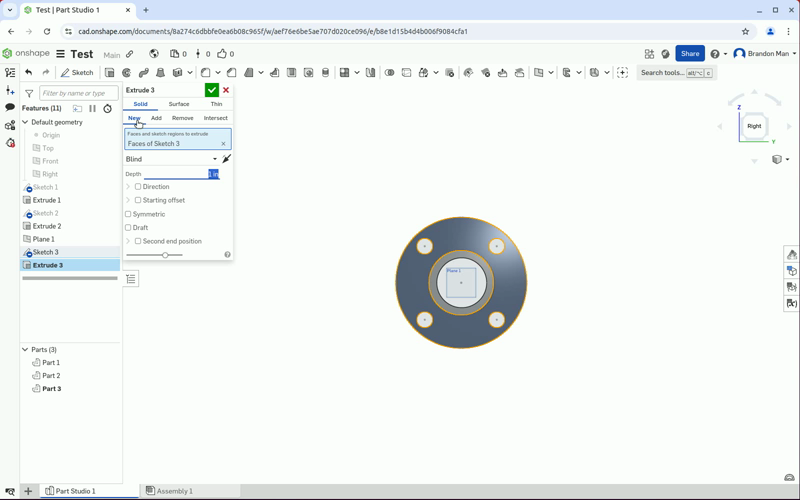
text(-3.37)
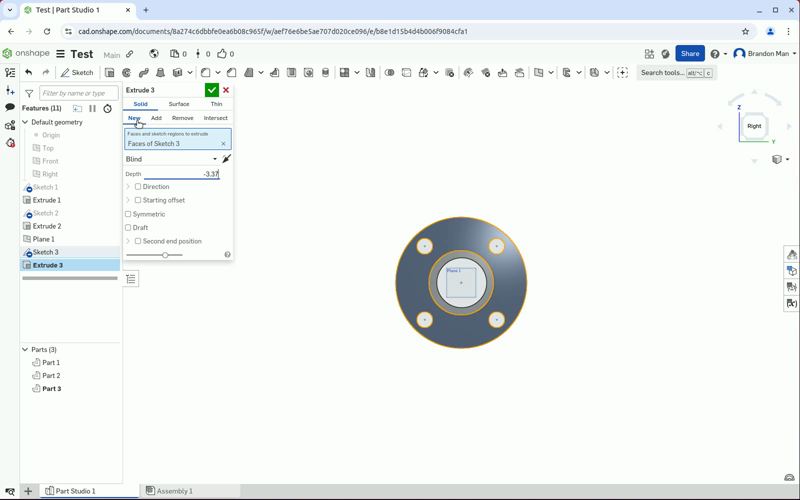
key(enter)
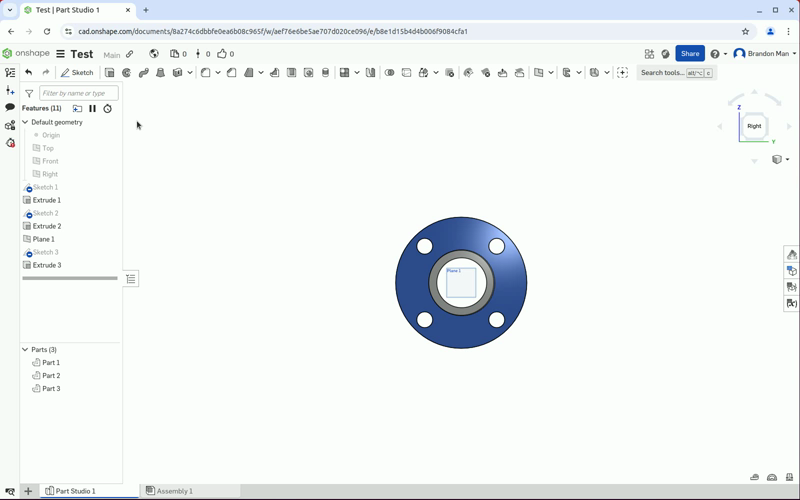
key(shift+h)
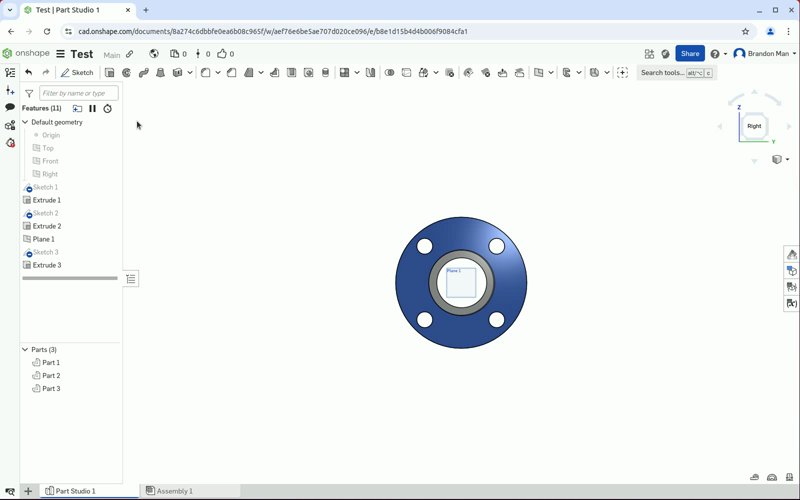
key(shift+h)
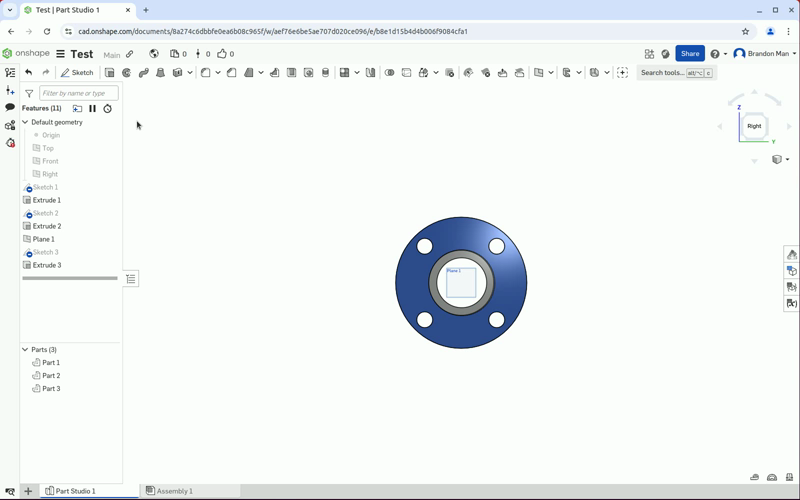
key(shift+7)
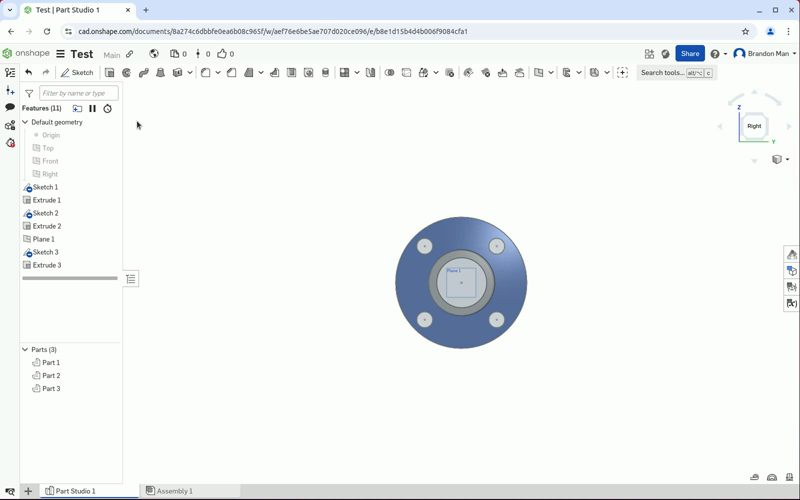
key(right, 2)
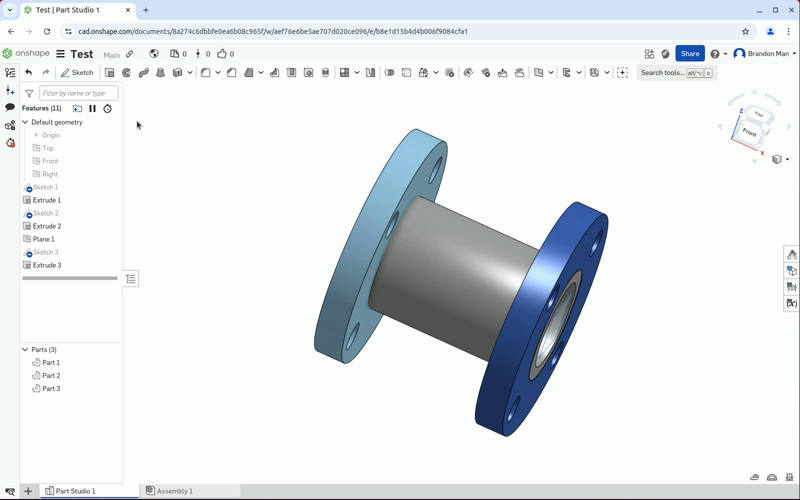
key(down, 2)
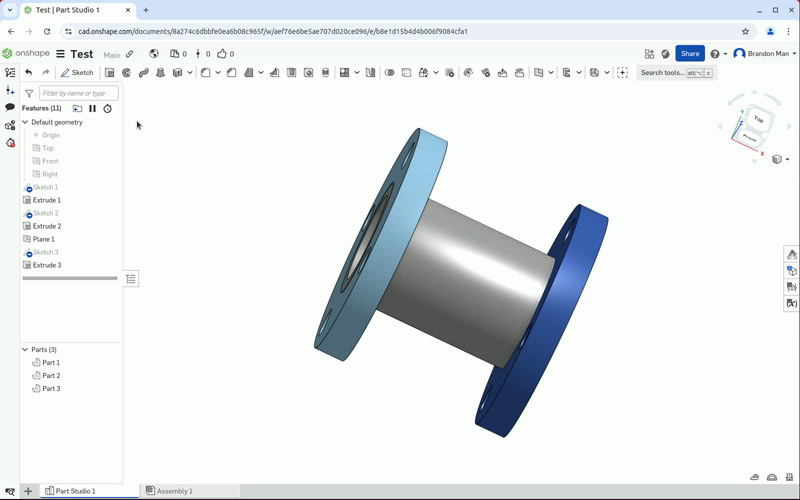
key(up, 2)
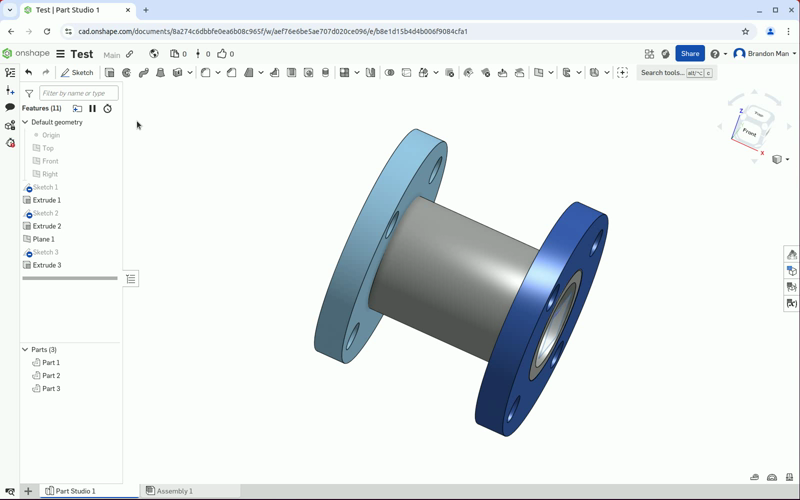
key(left, 2)
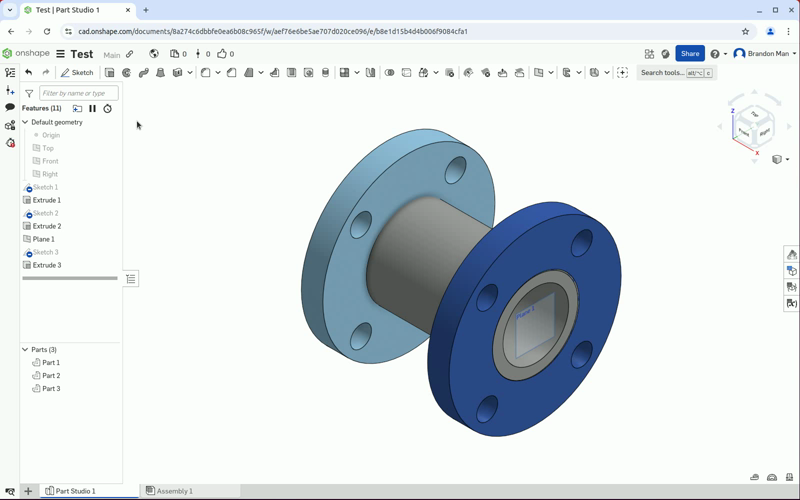
mouse_move(73, 189)
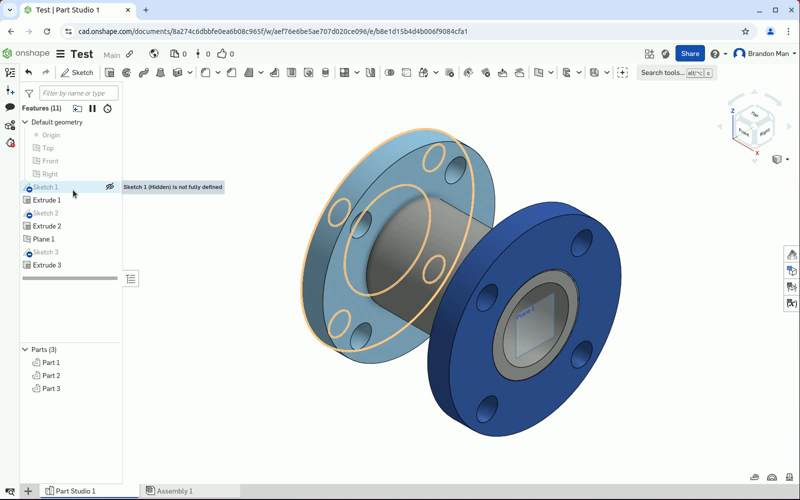
click(73, 189)